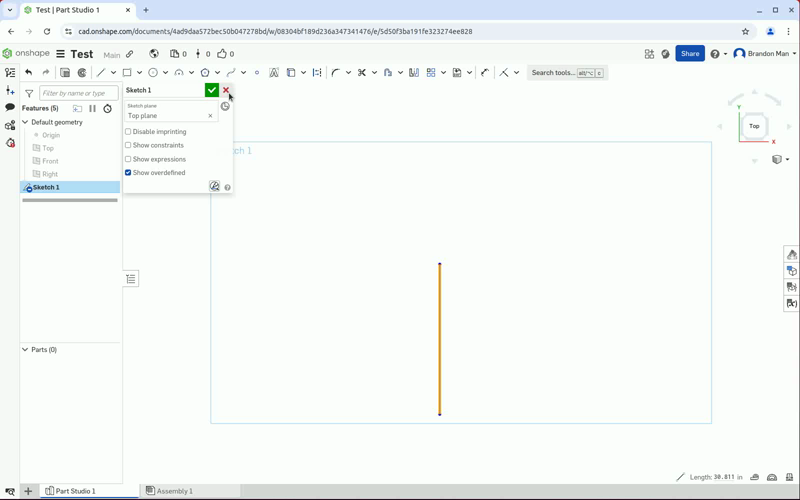
key(shift+h)
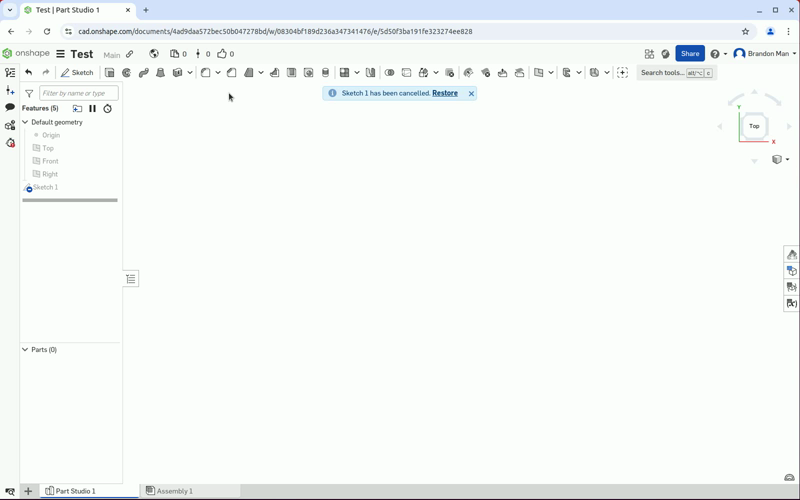
mouse_move(73, 352)
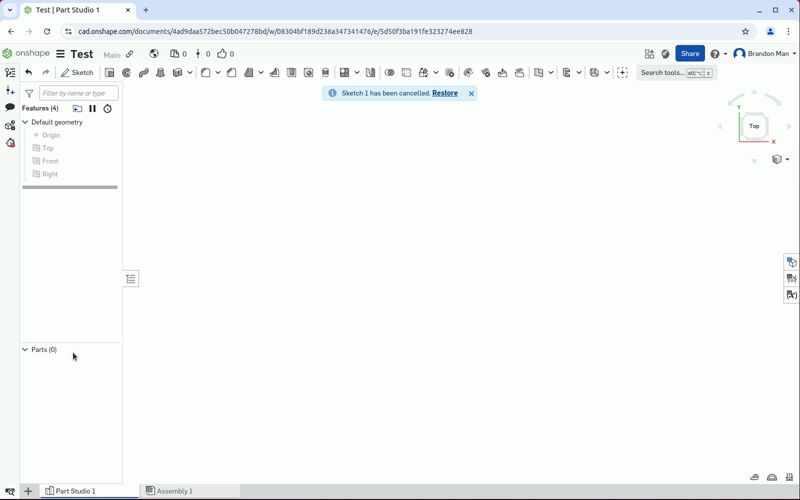
key(y)
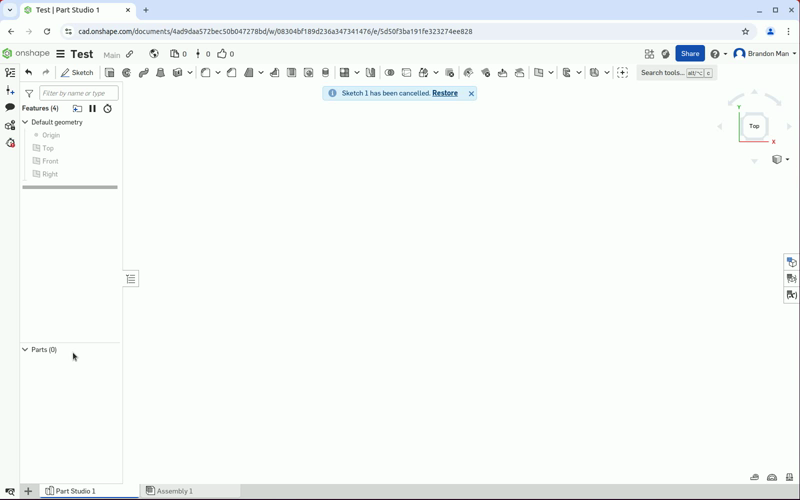
key(shift+p)
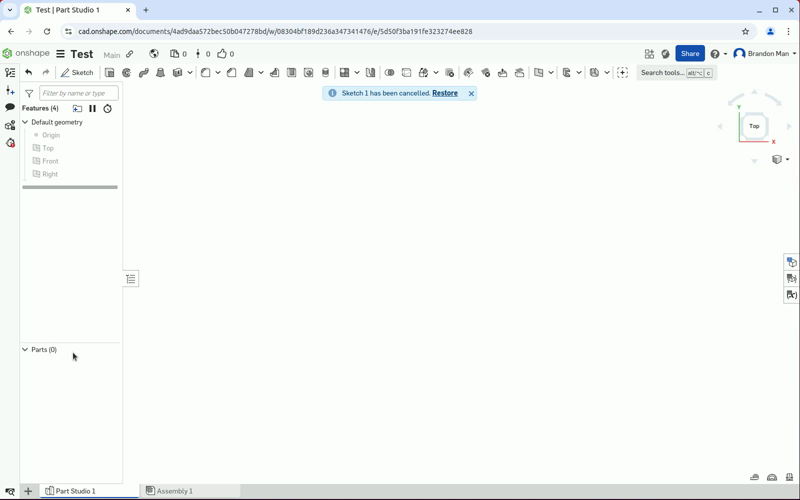
key(space)
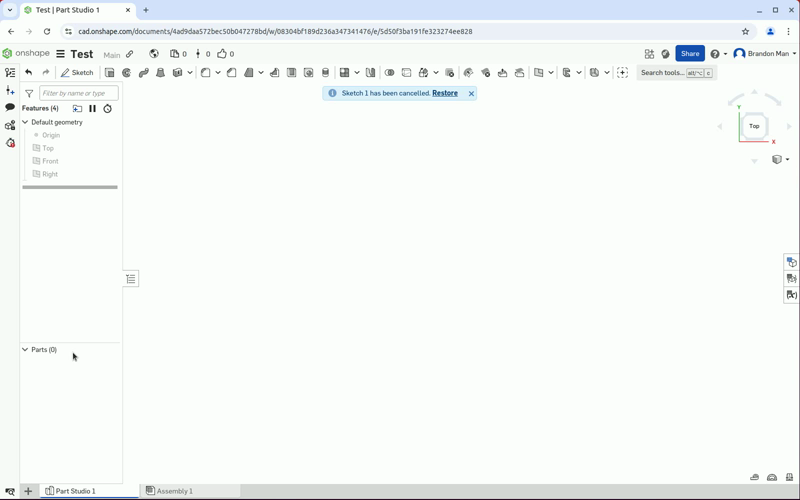
key_down(shift)
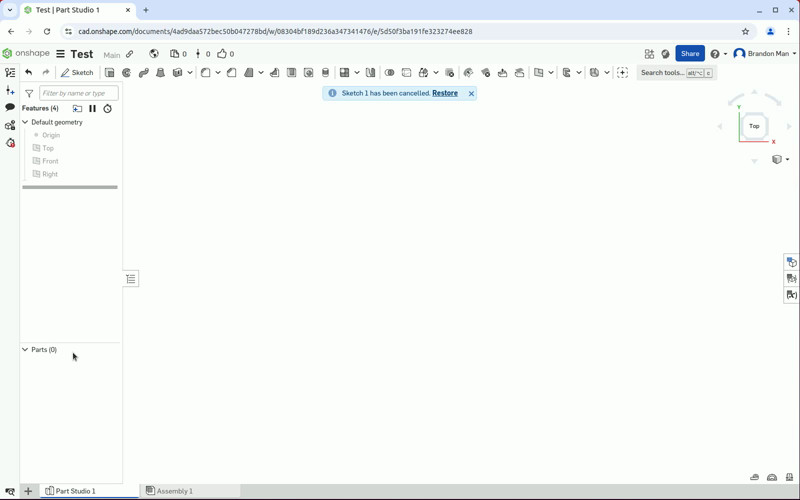
key(up)
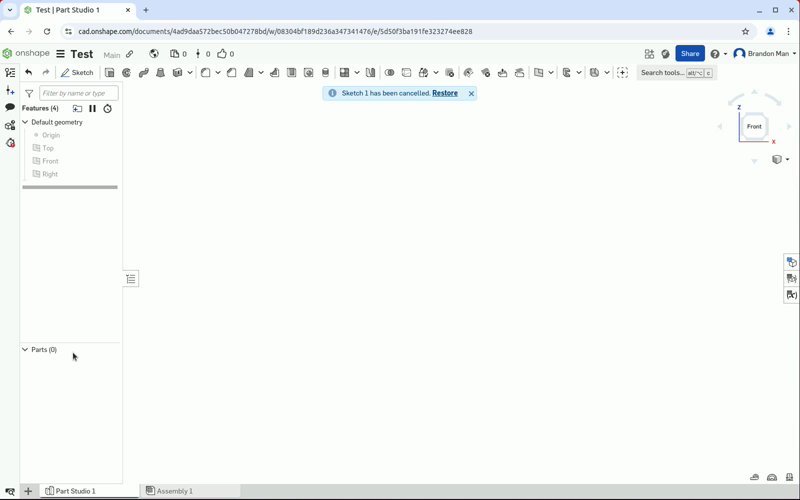
key_up(shift)
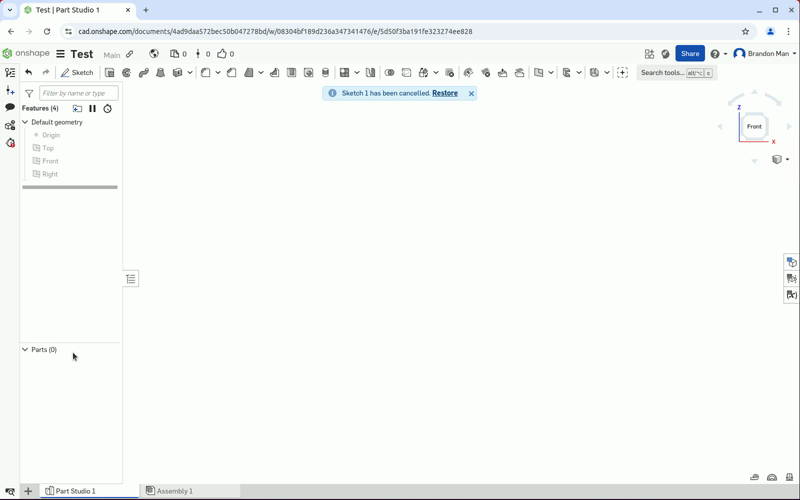
mouse_move(73, 352)
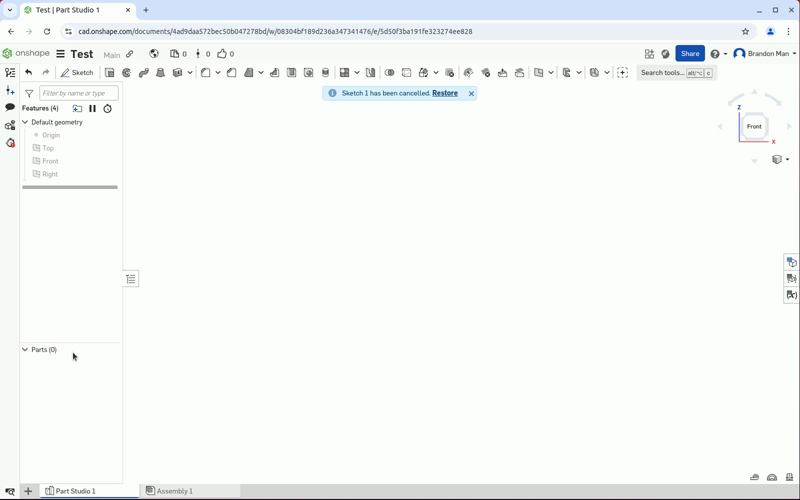
key(shift+y)
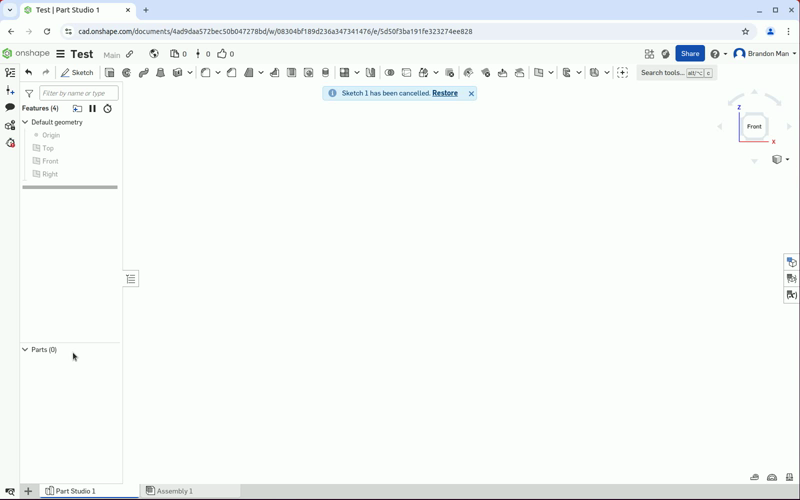
key(shift+s)
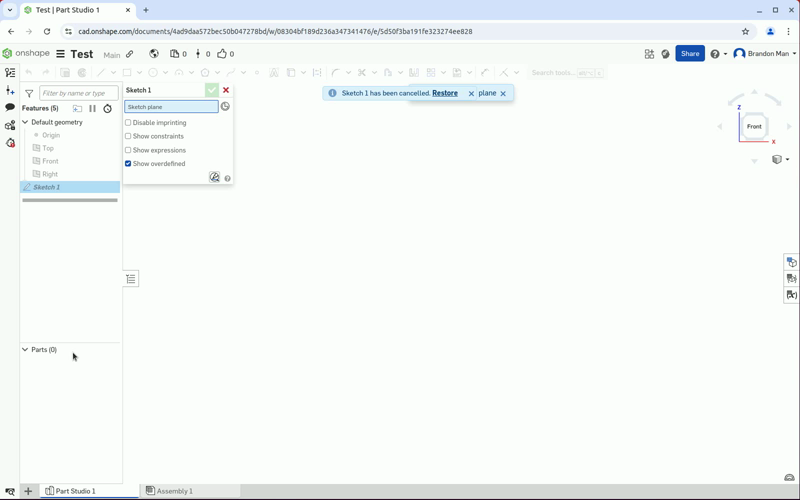
mouse_move(73, 163)
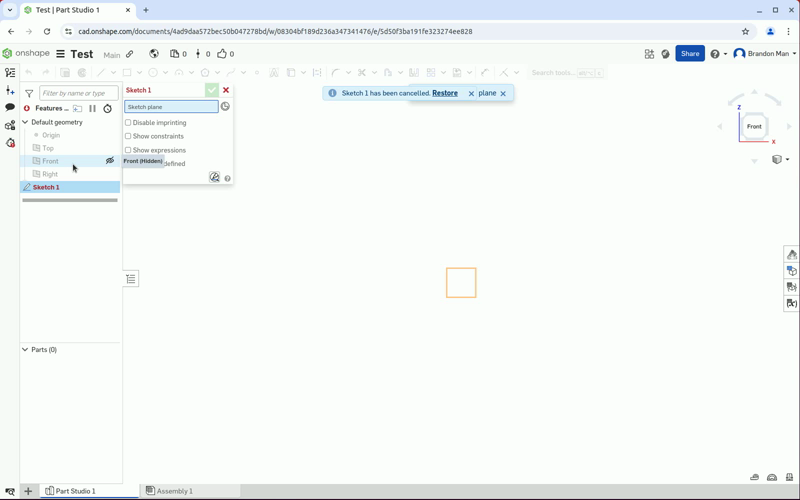
click(73, 163)
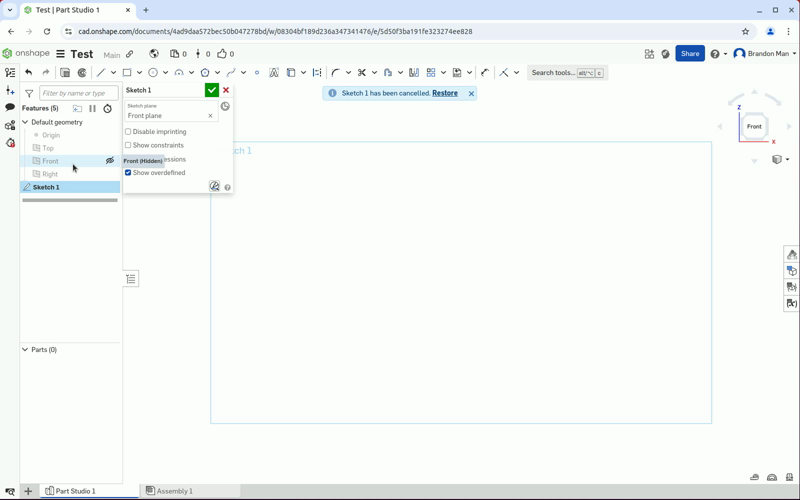
mouse_move(73, 352)
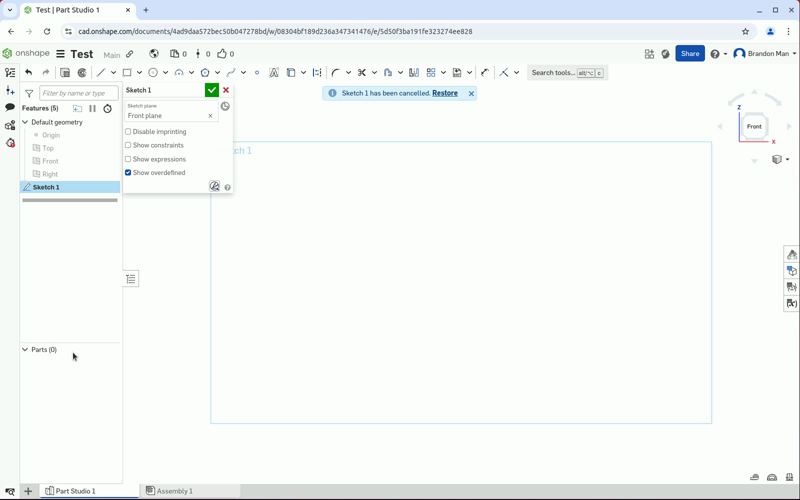
key(y)
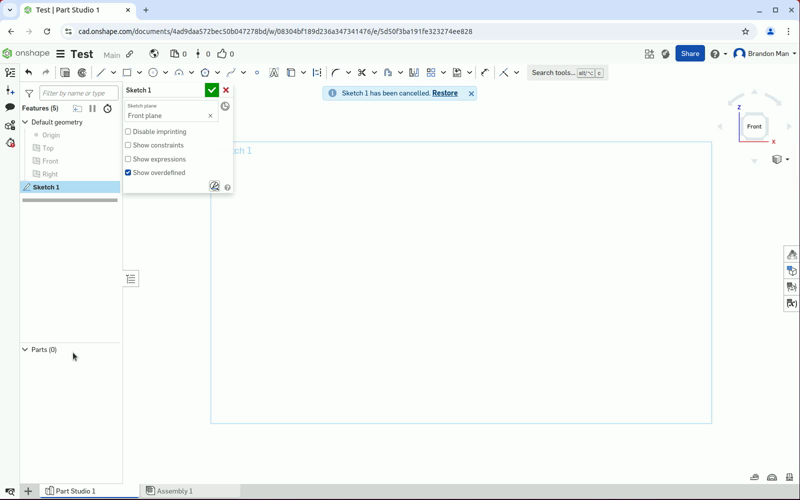
key(a)
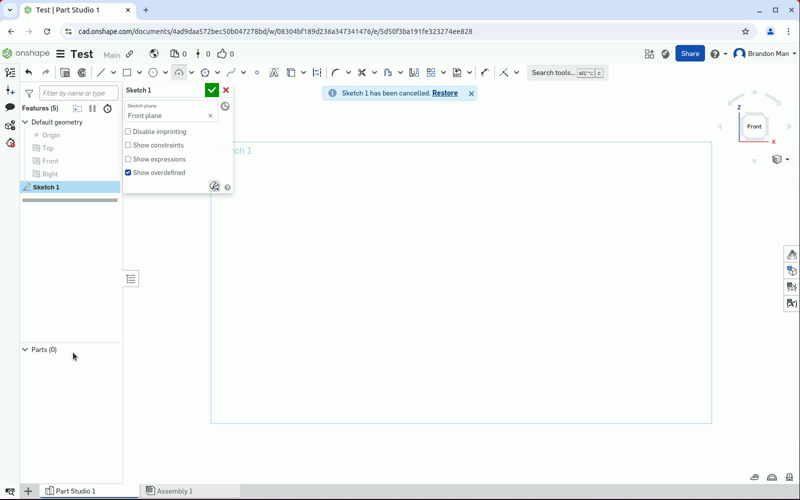
key_down(shift)
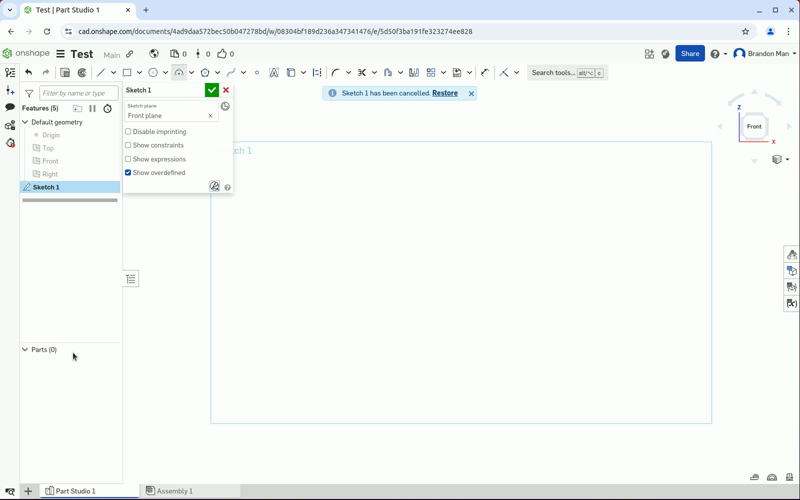
mouse_move(391, 294)
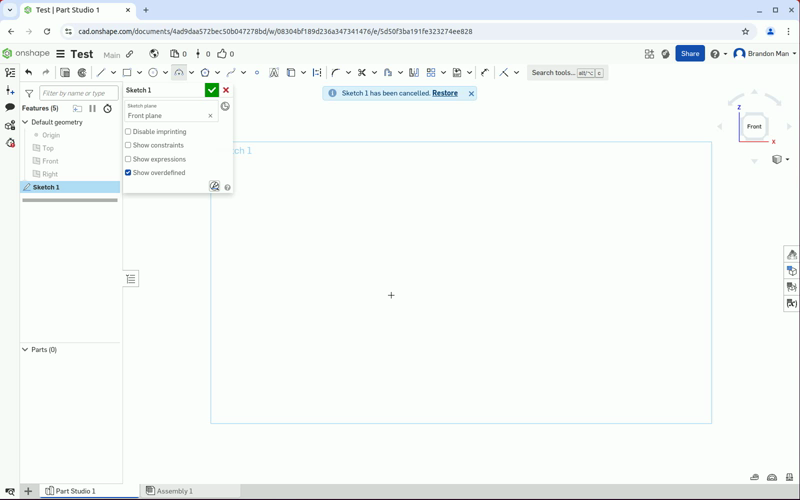
click(391, 294)
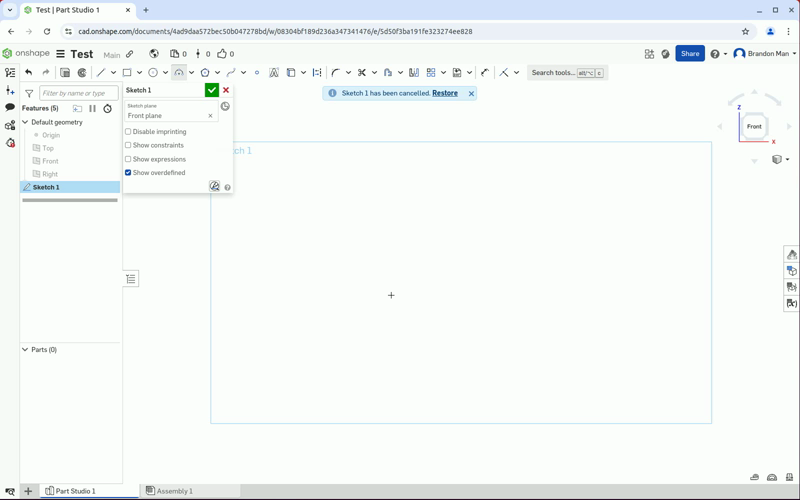
key_up(shift)
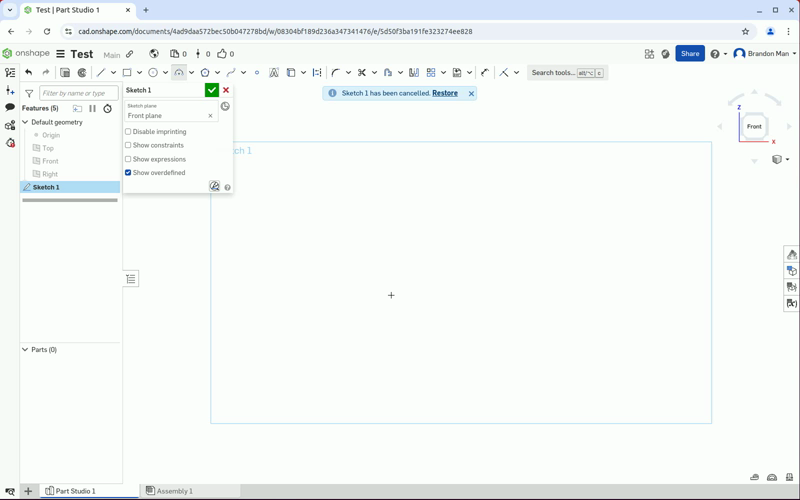
key_down(shift)
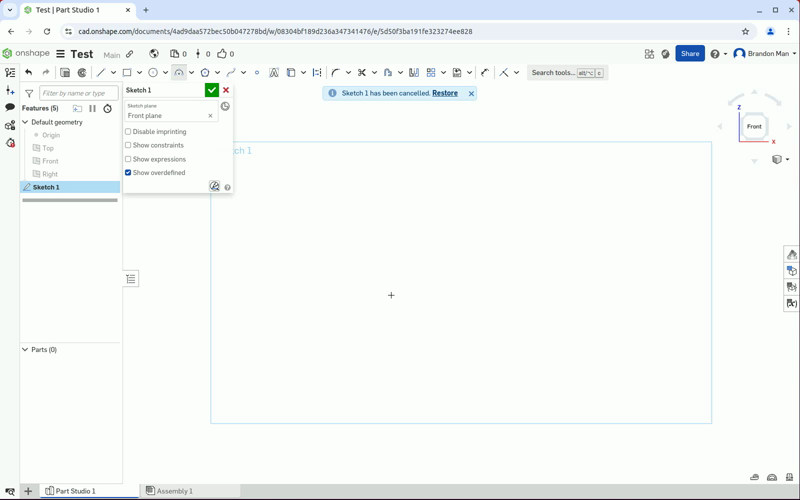
mouse_move(398, 301)
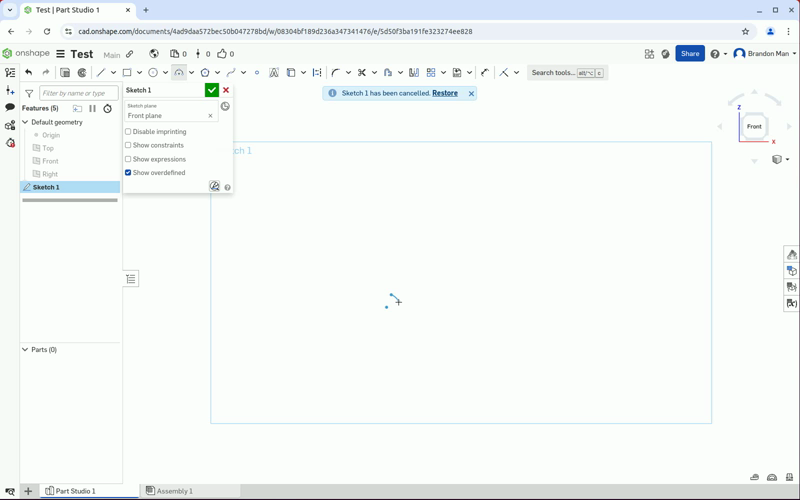
click(398, 301)
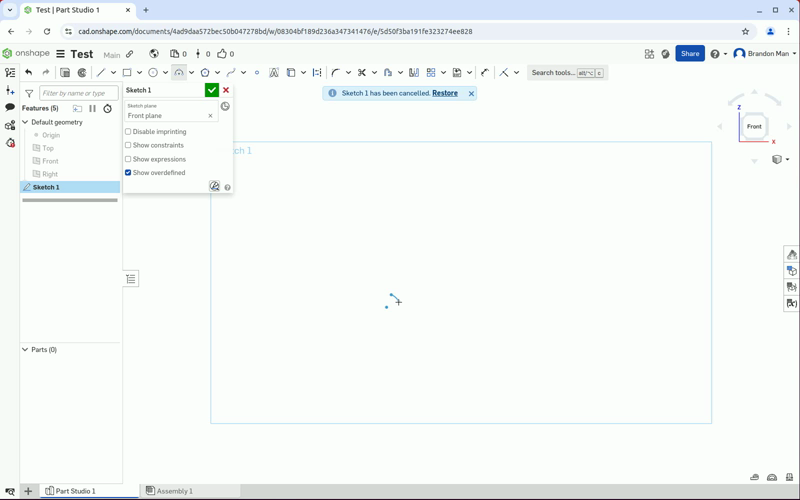
mouse_move(393, 299)
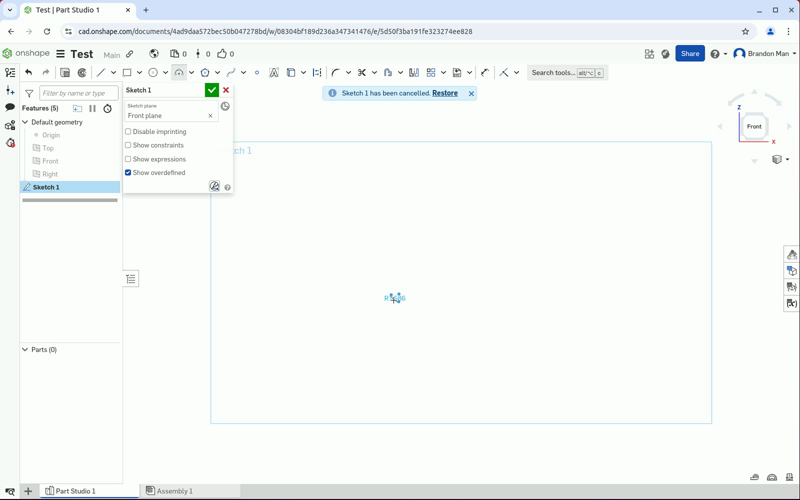
click(393, 299)
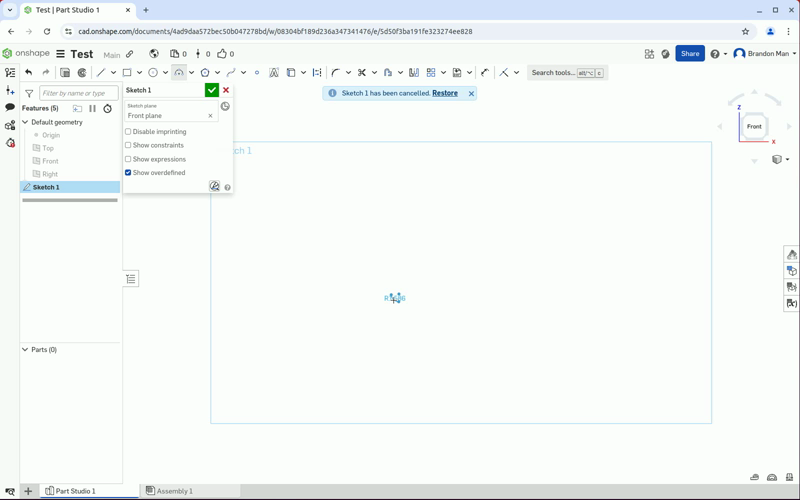
key_up(shift)
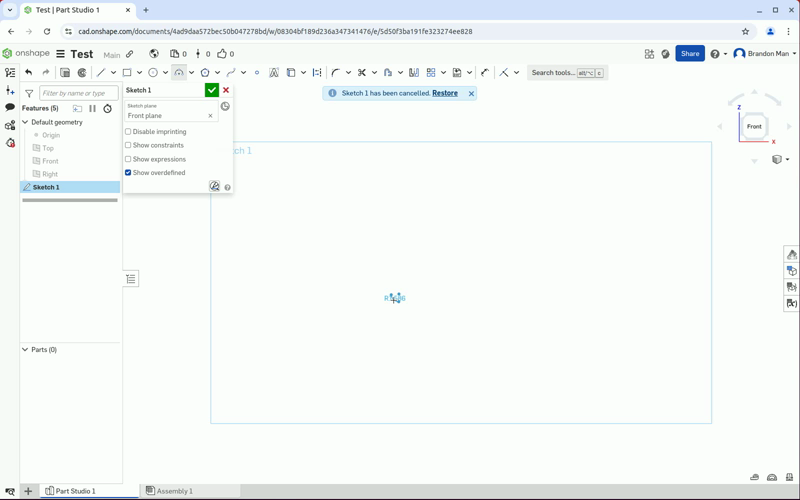
key(esc)
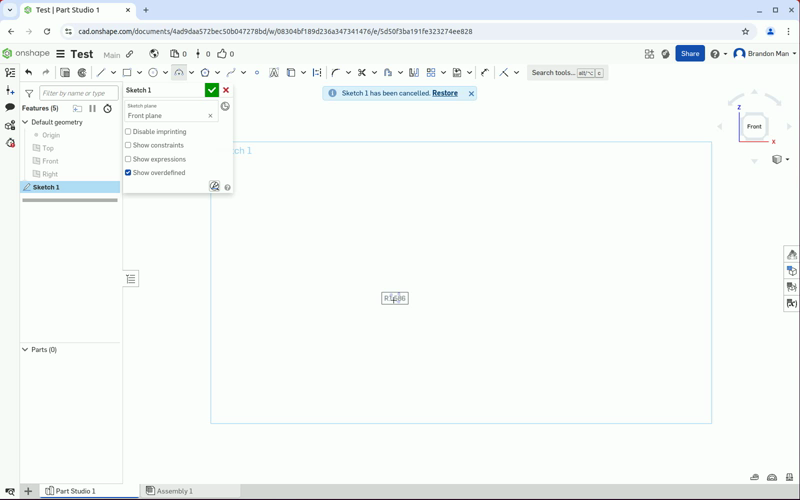
key(l)
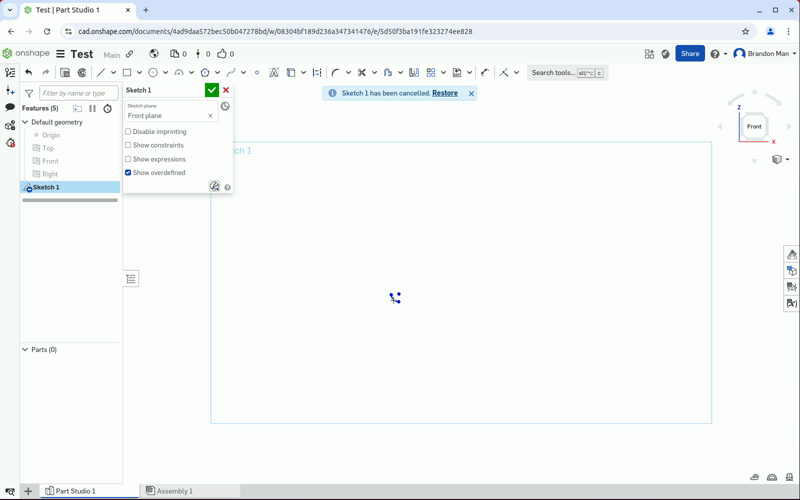
mouse_move(398, 301)
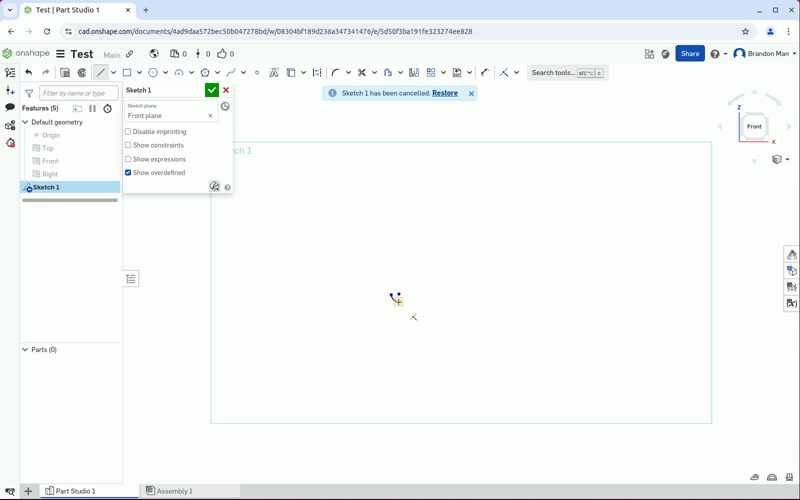
click(398, 301)
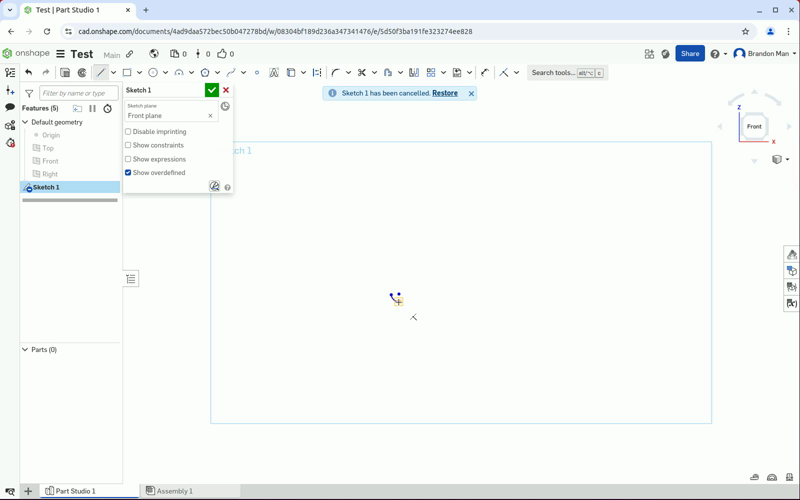
key_down(shift)
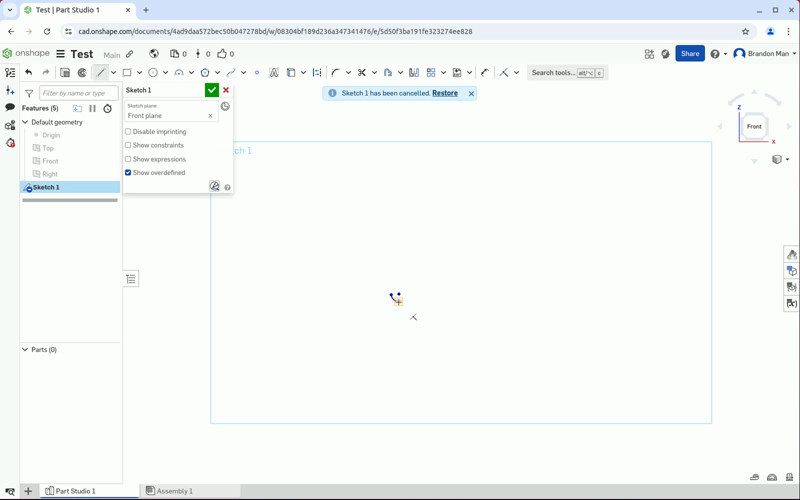
mouse_move(523, 301)
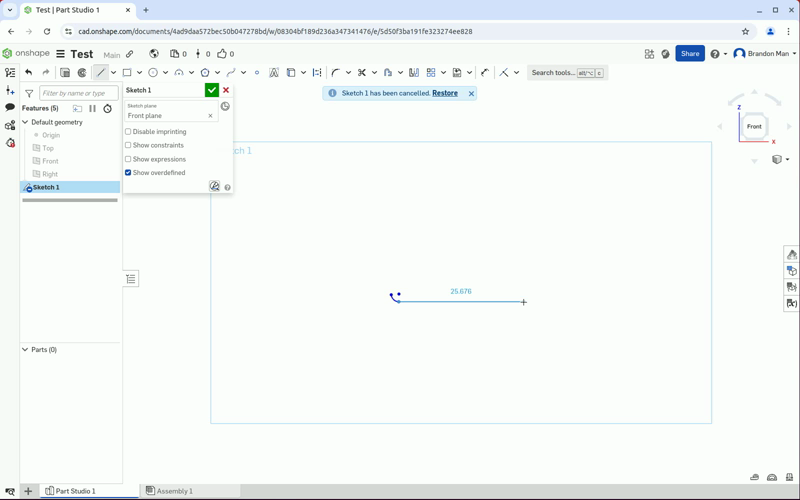
click(523, 301)
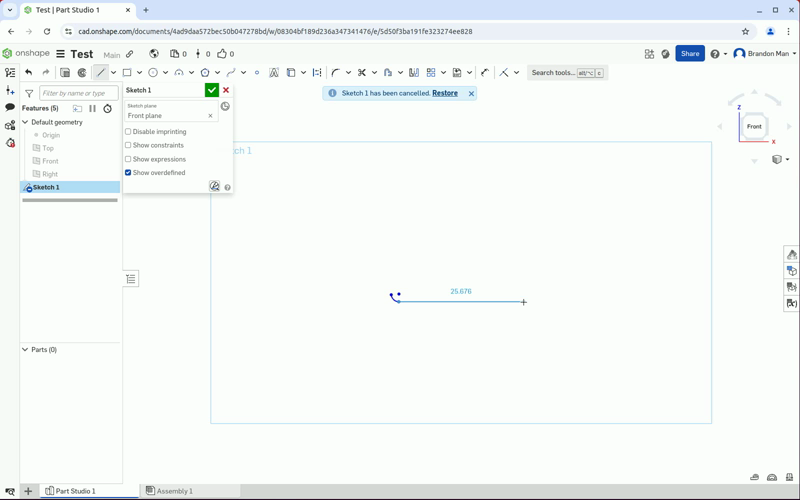
key_up(shift)
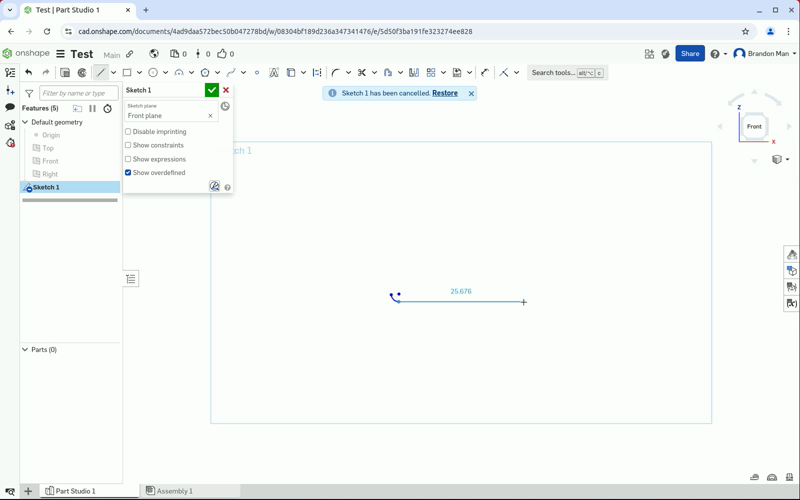
key(esc)
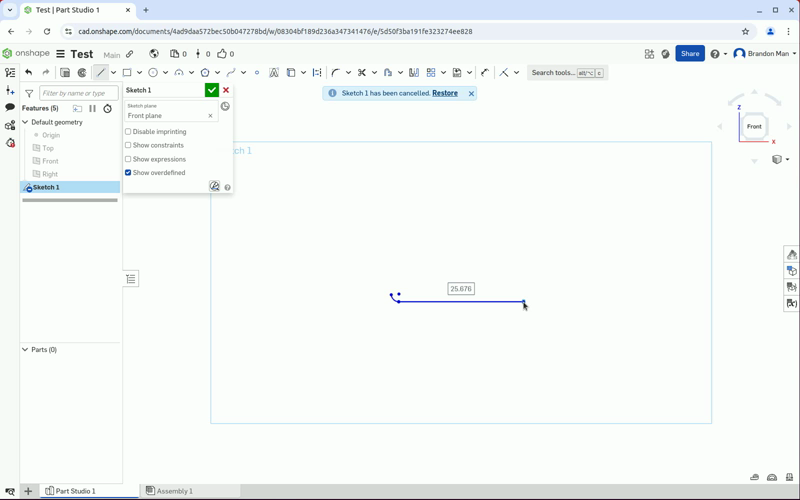
key(a)
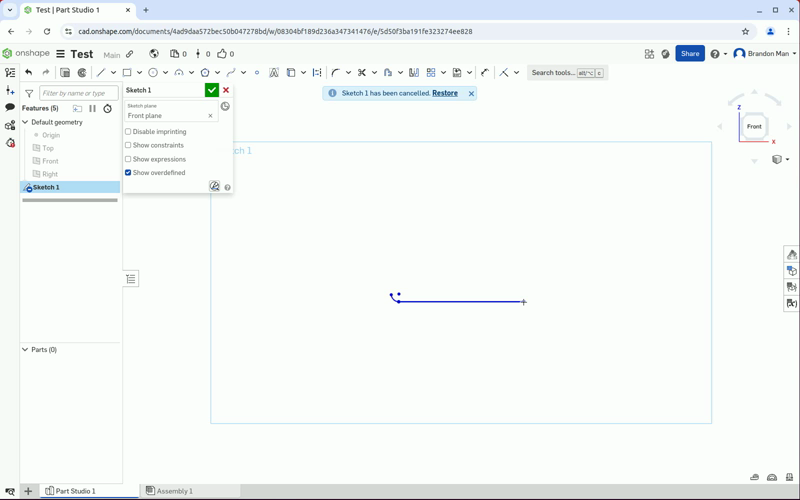
mouse_move(523, 301)
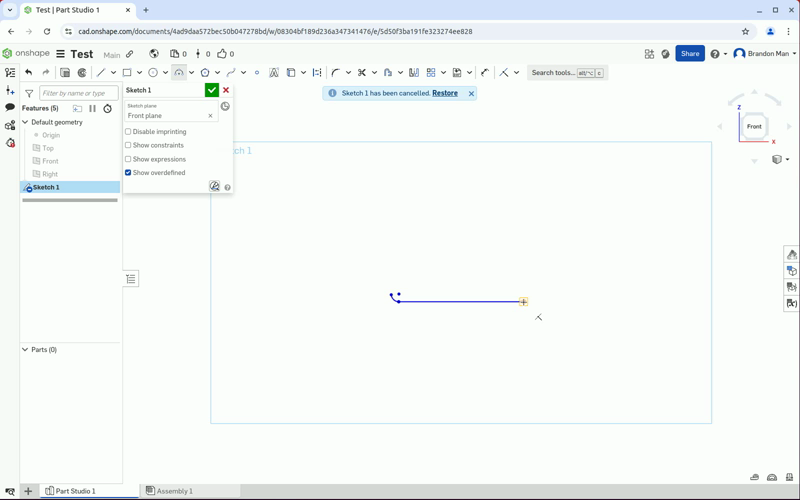
click(523, 301)
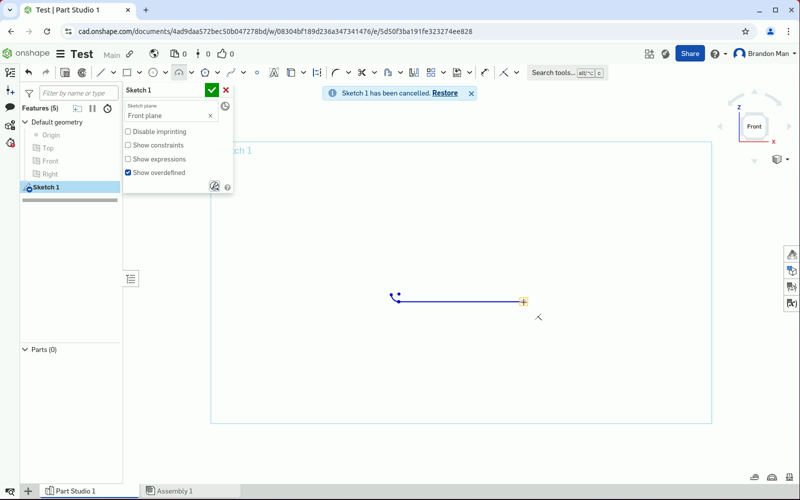
key_down(shift)
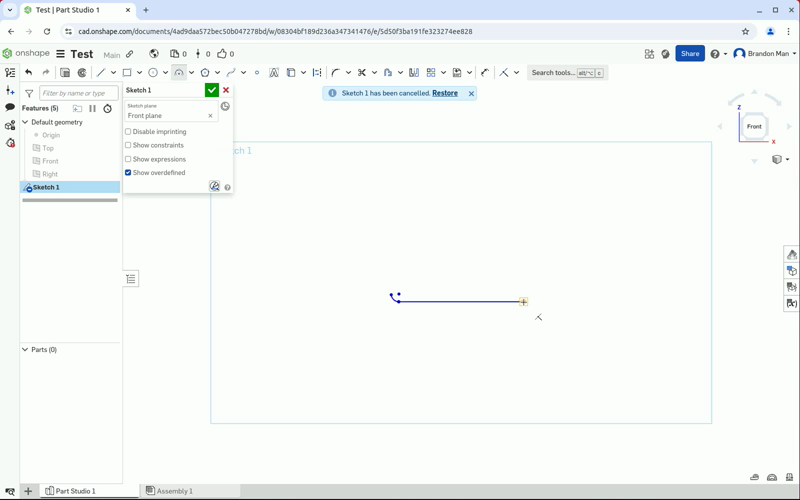
mouse_move(530, 294)
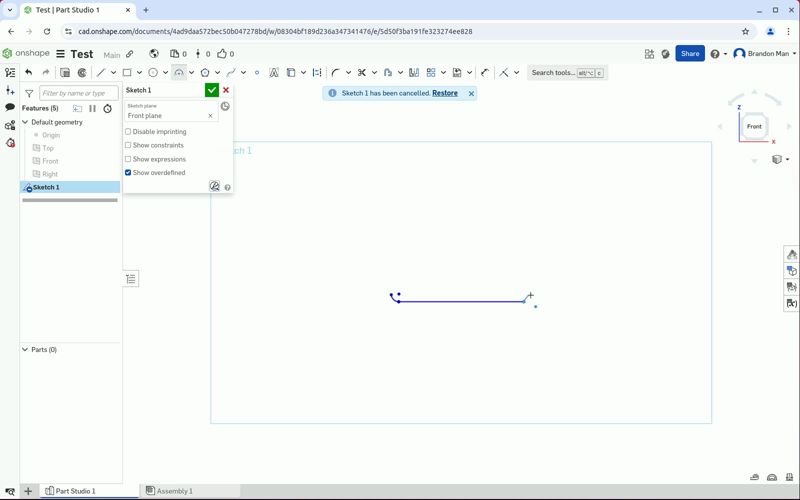
click(530, 294)
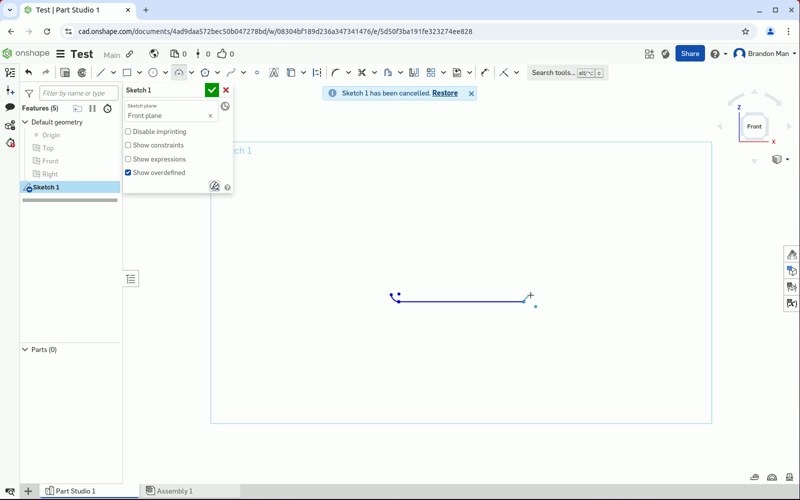
mouse_move(528, 299)
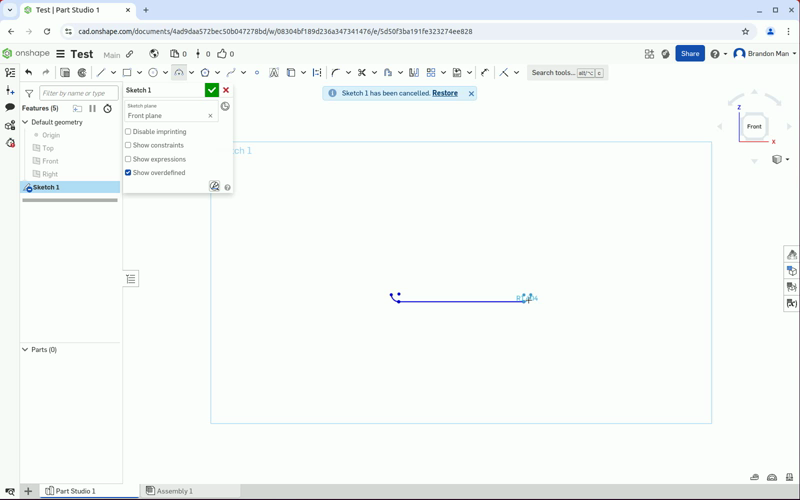
click(528, 299)
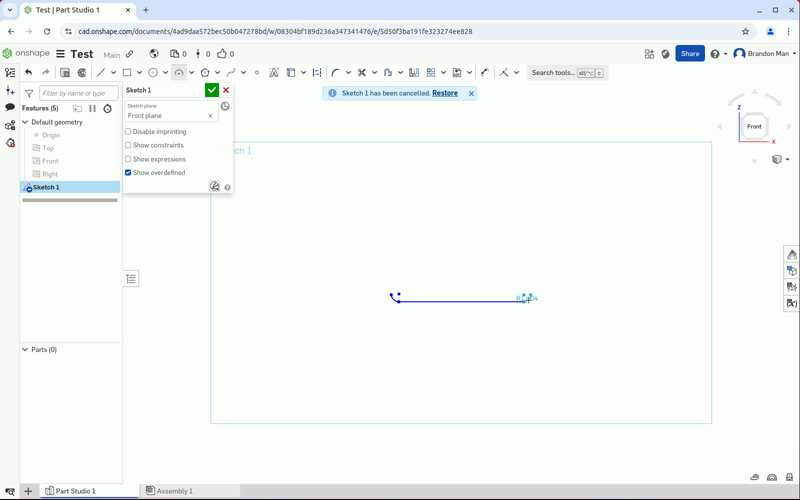
key_up(shift)
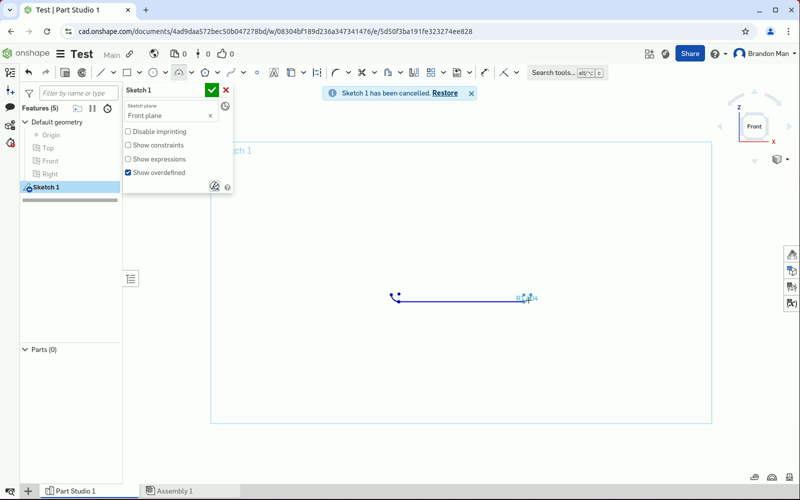
key(esc)
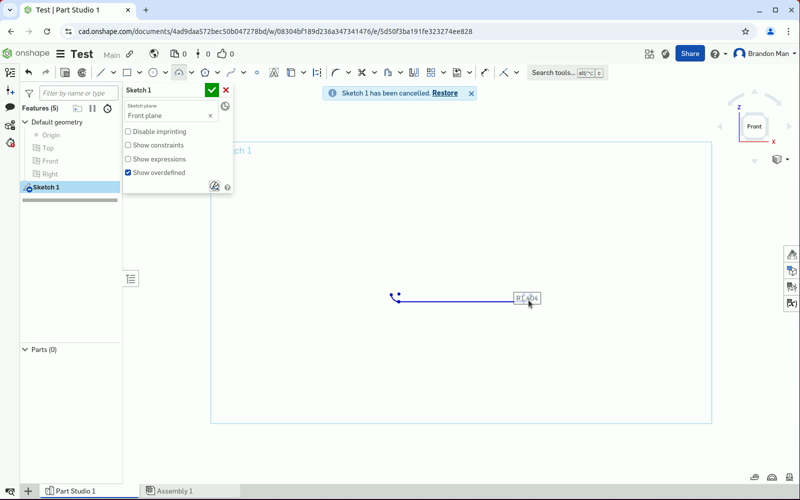
key(l)
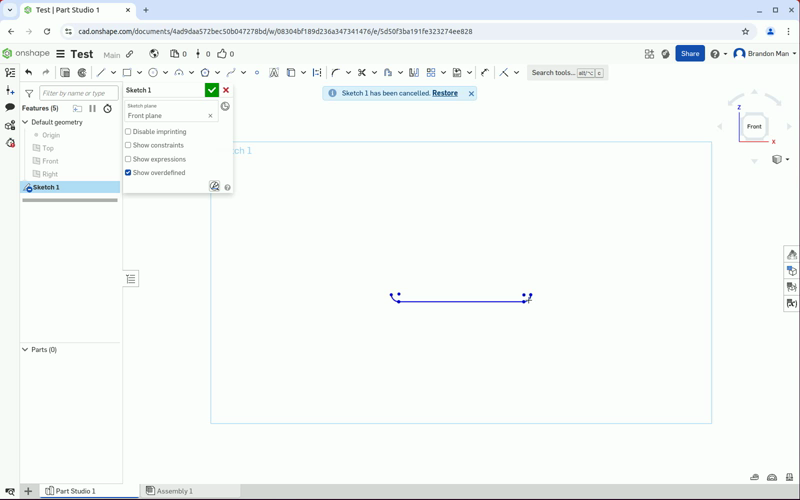
mouse_move(530, 294)
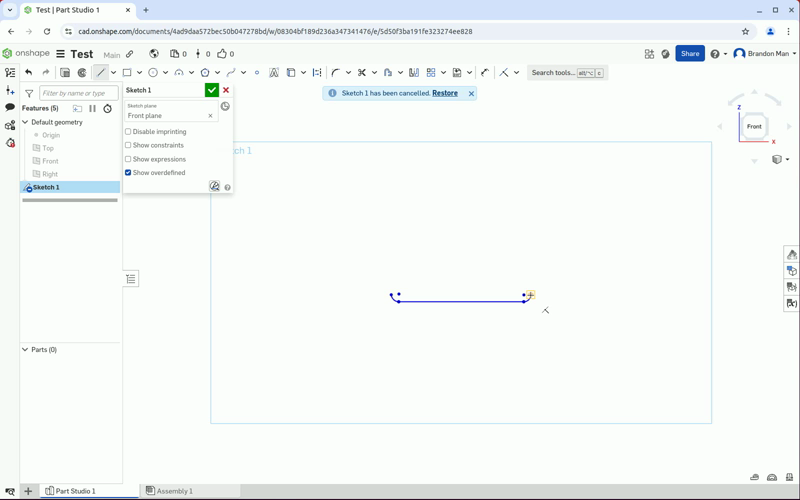
click(530, 294)
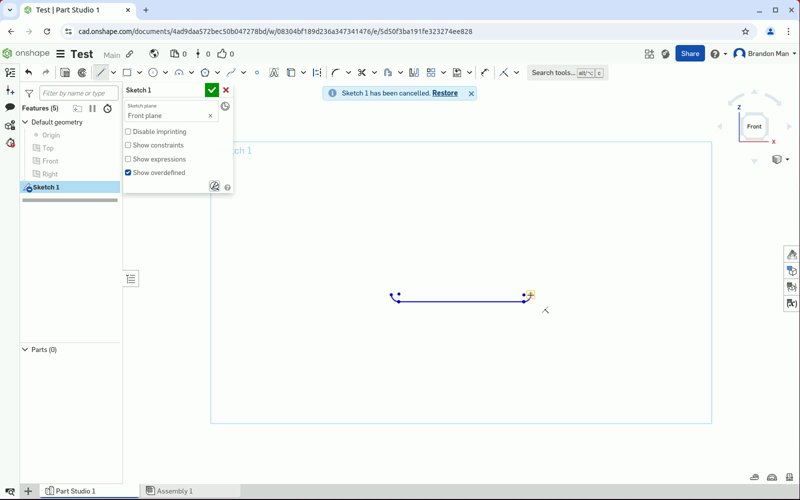
key_down(shift)
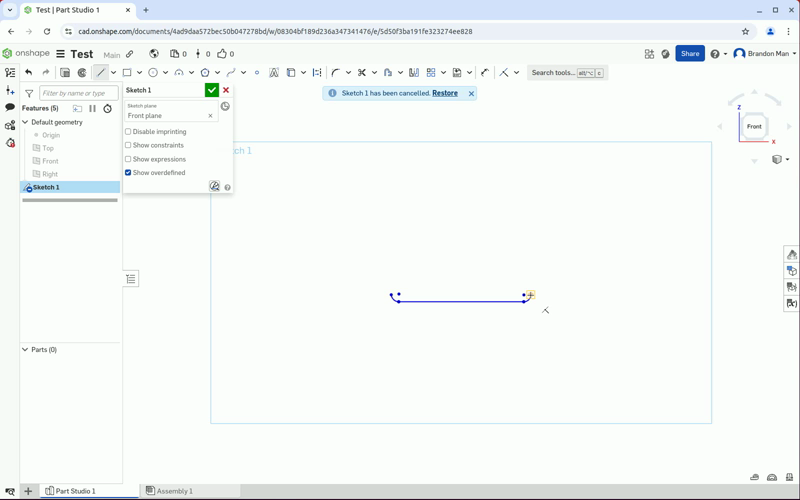
mouse_move(560, 294)
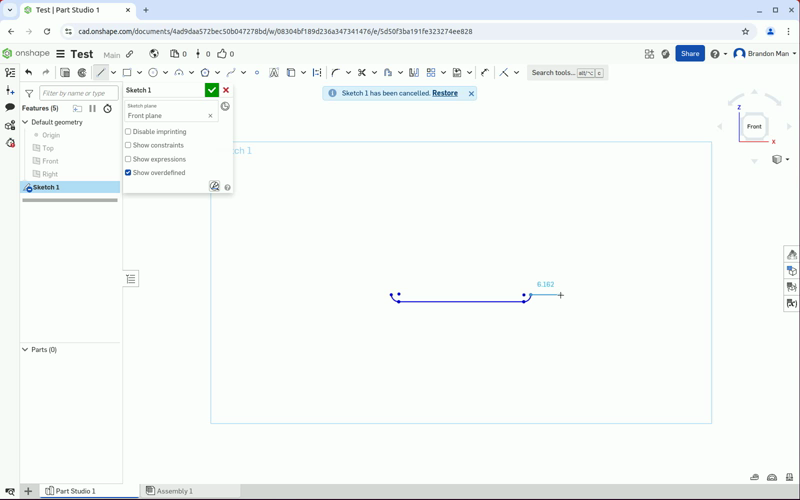
mouse_move(530, 262)
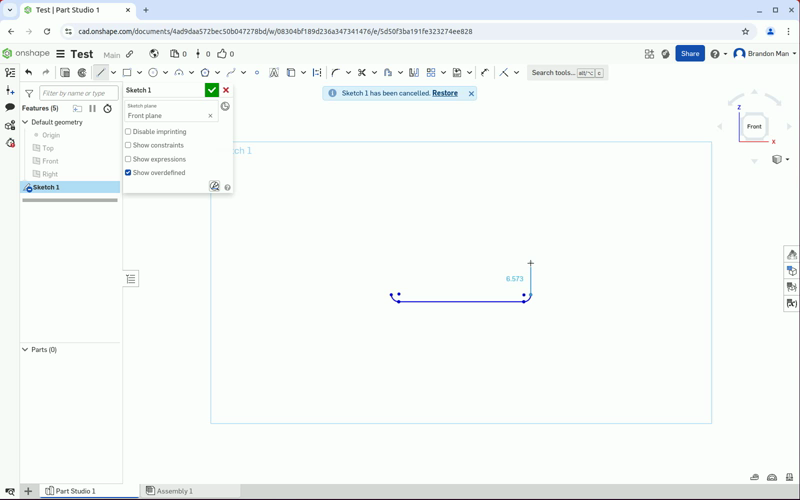
click(530, 262)
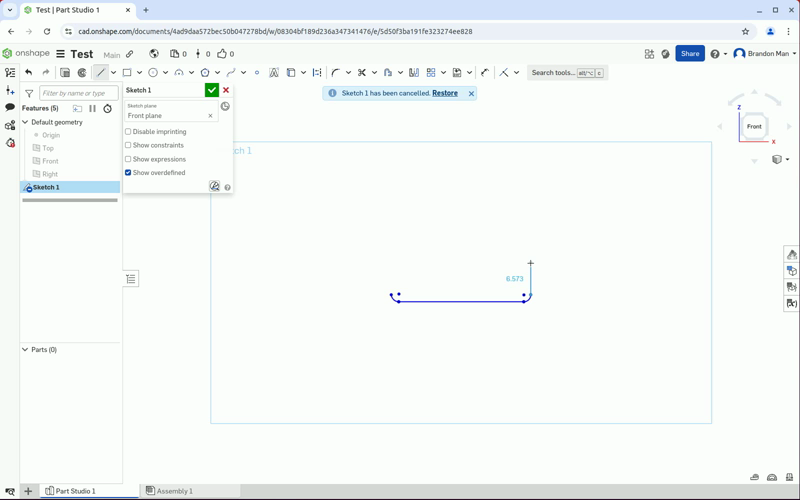
key_up(shift)
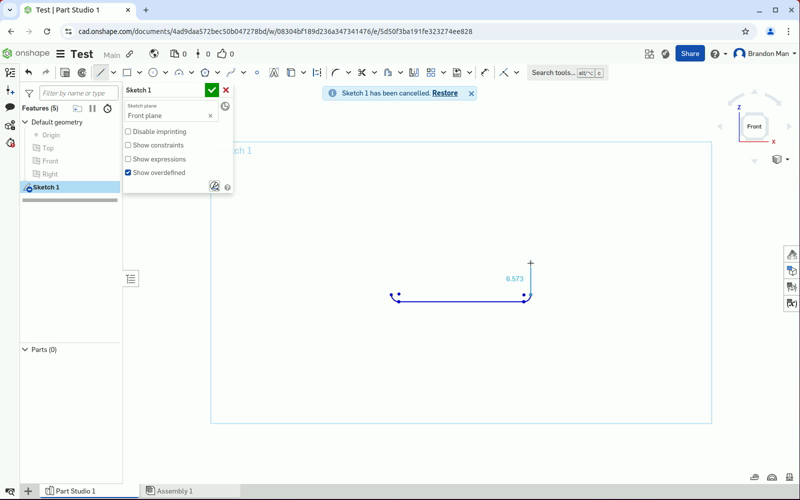
key_down(shift)
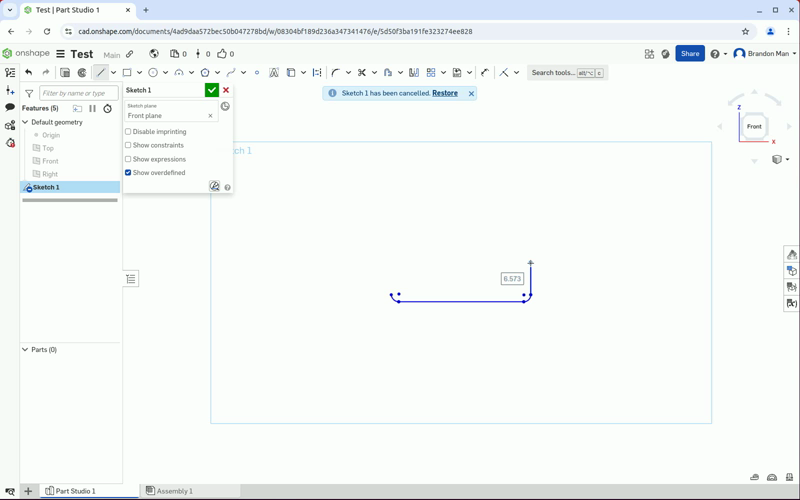
mouse_move(398, 262)
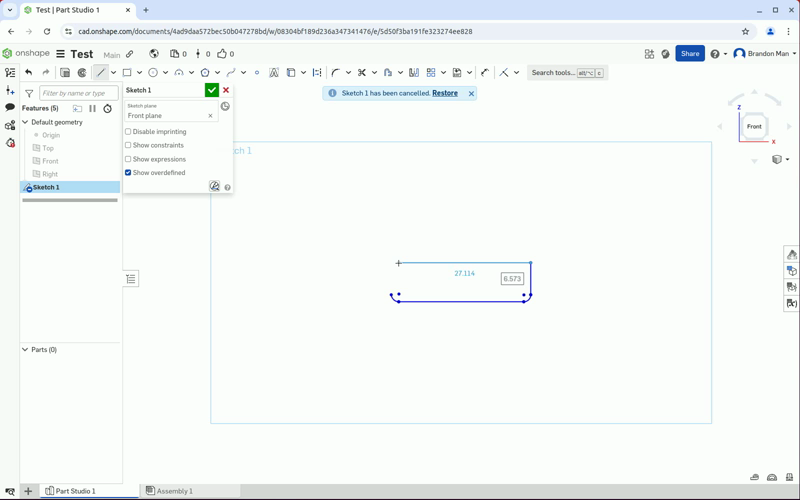
click(398, 262)
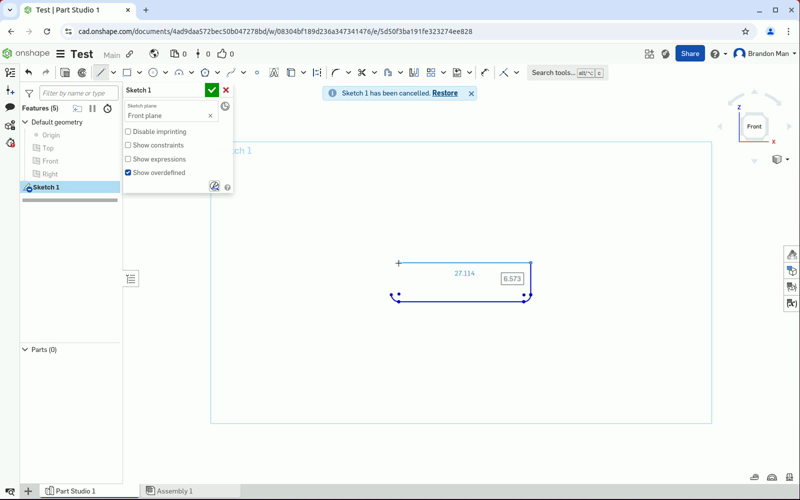
key_up(shift)
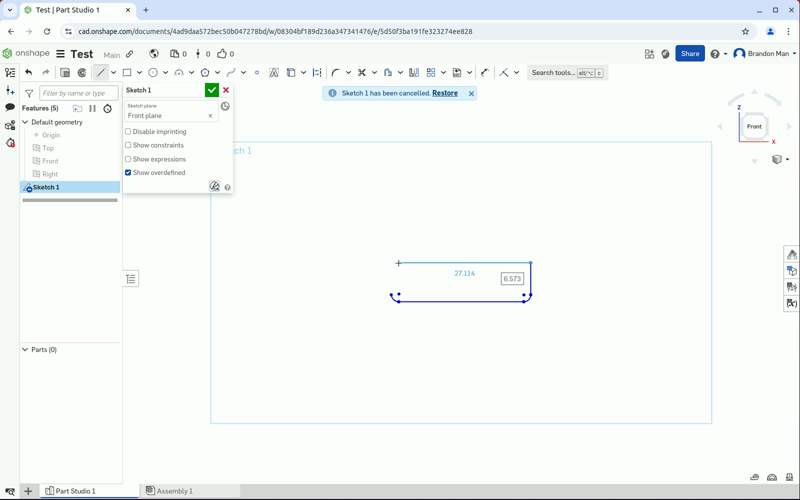
key(esc)
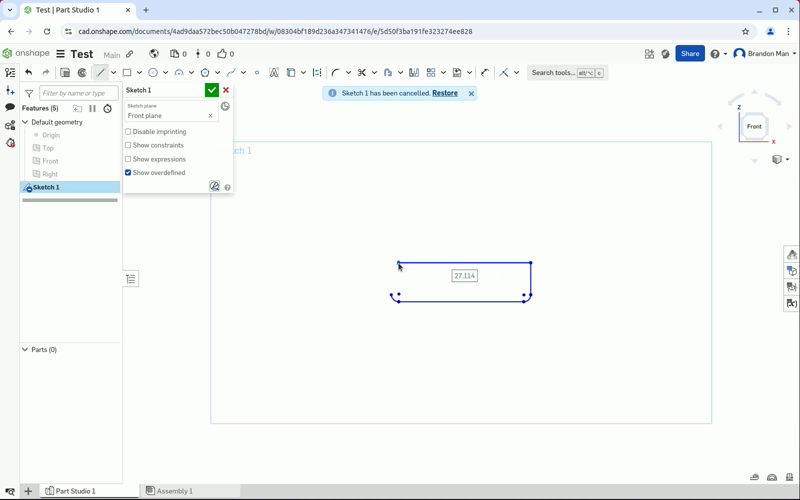
key(a)
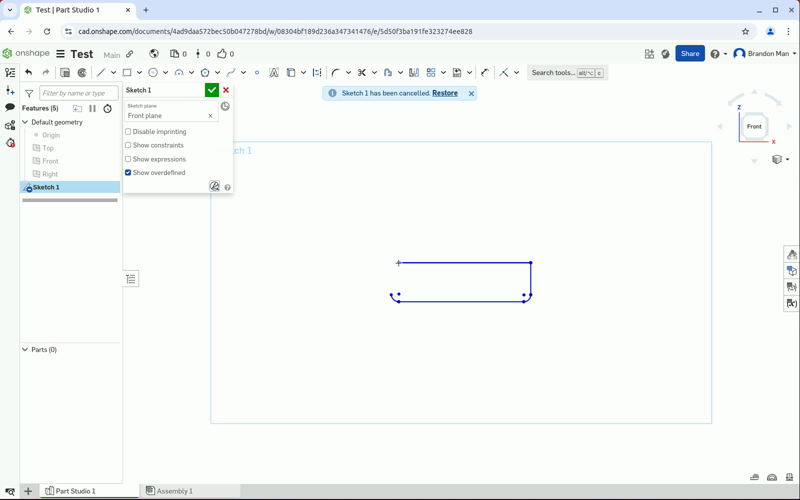
mouse_move(398, 262)
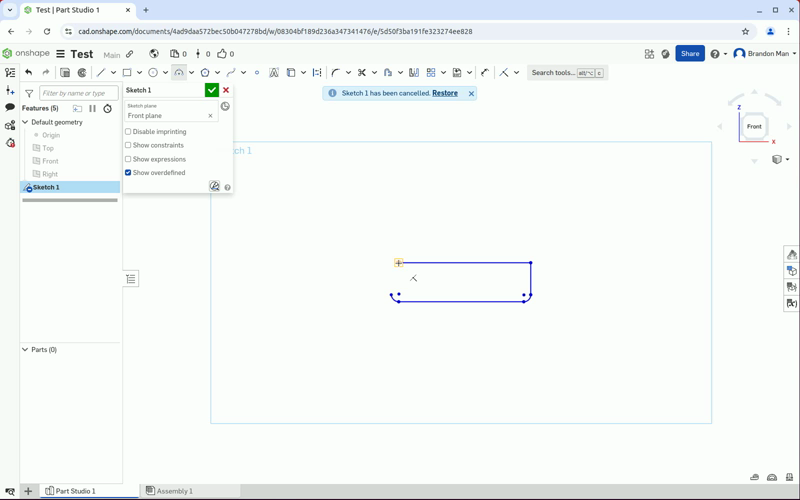
click(398, 262)
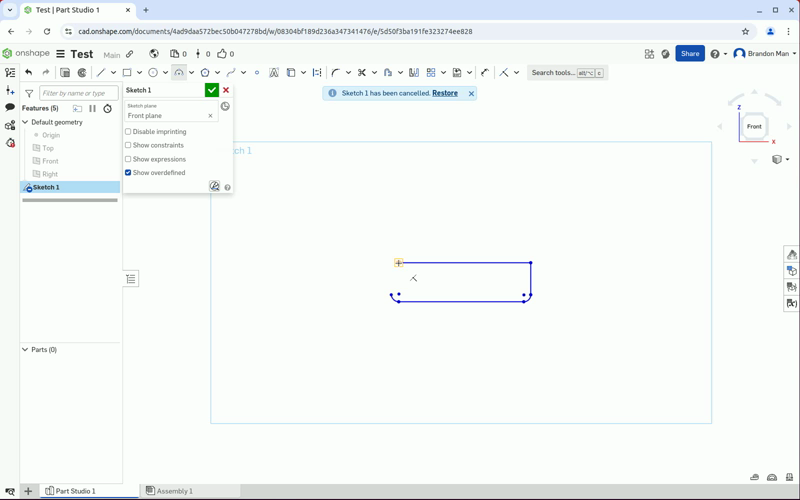
key_down(shift)
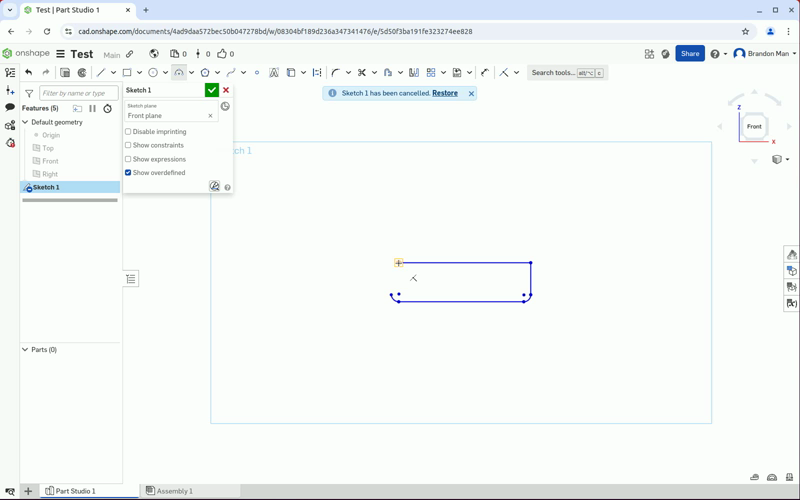
mouse_move(391, 271)
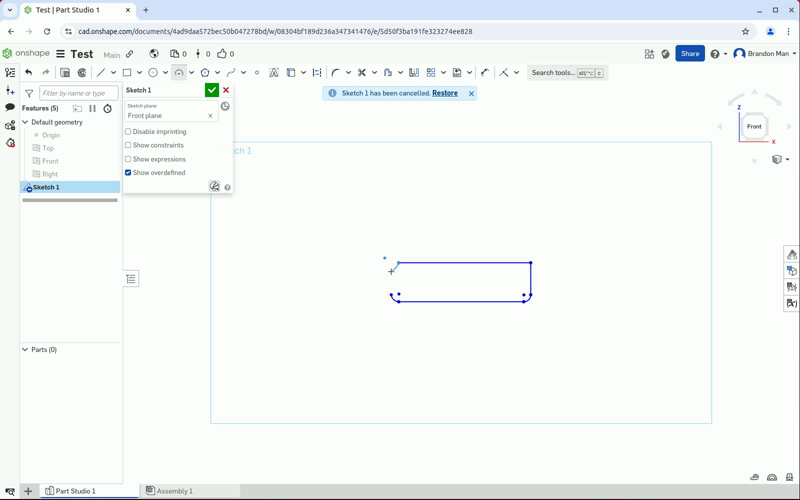
click(391, 271)
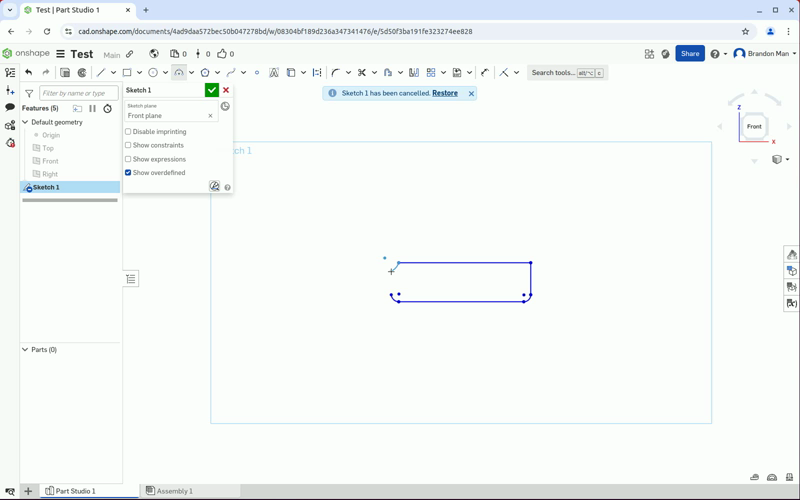
mouse_move(393, 265)
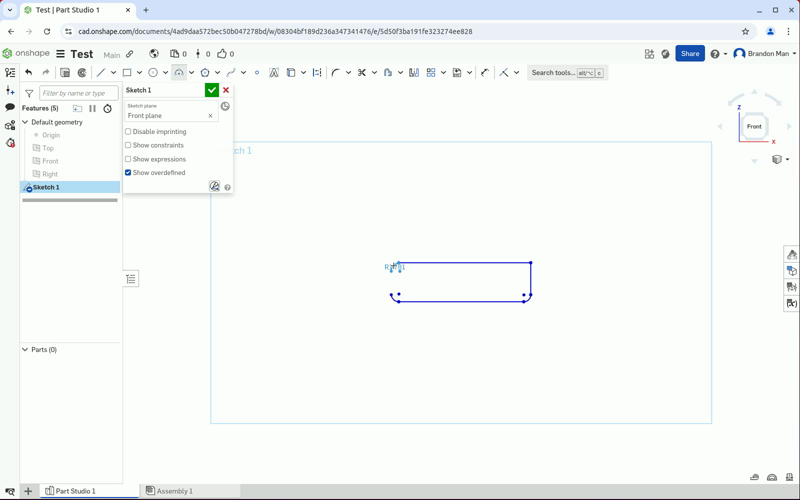
click(393, 265)
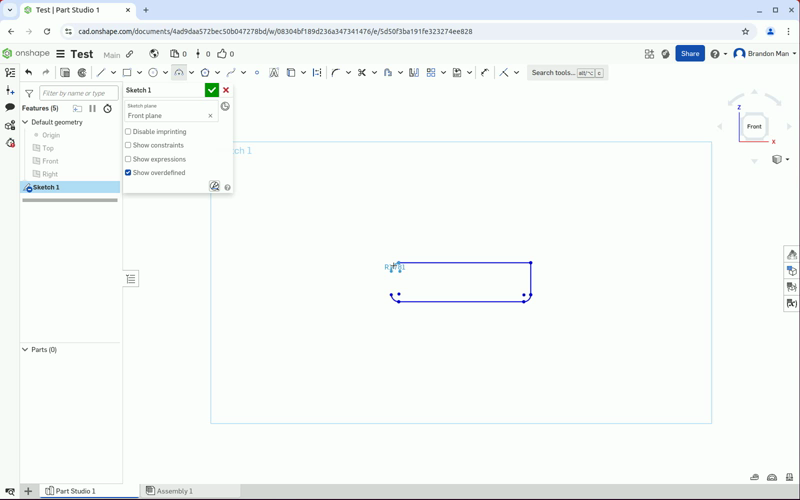
key_up(shift)
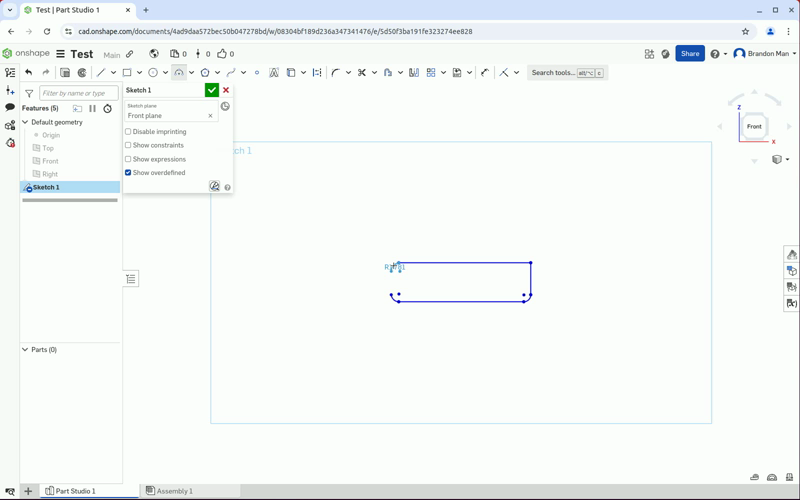
key(esc)
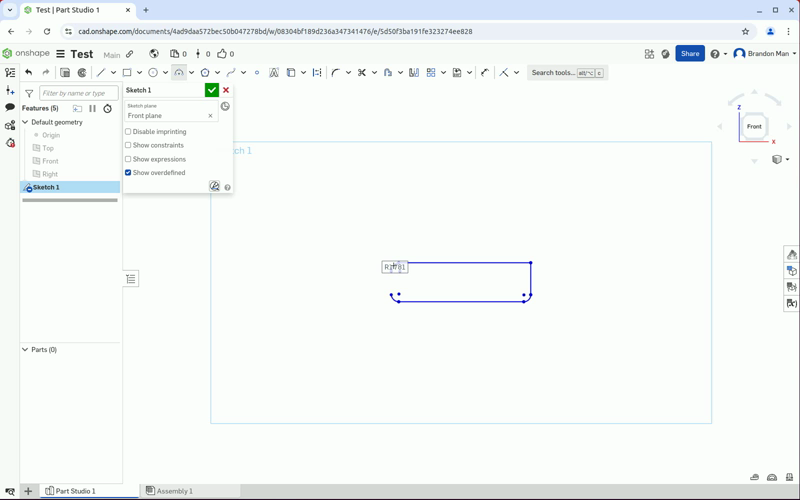
key(l)
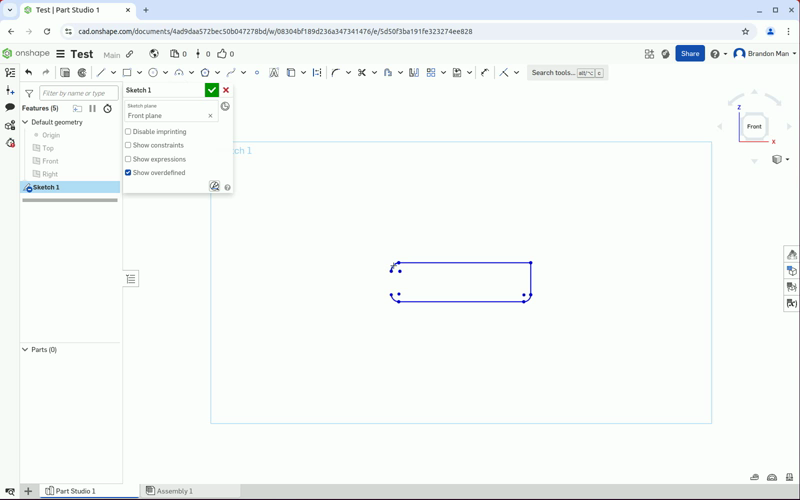
mouse_move(391, 271)
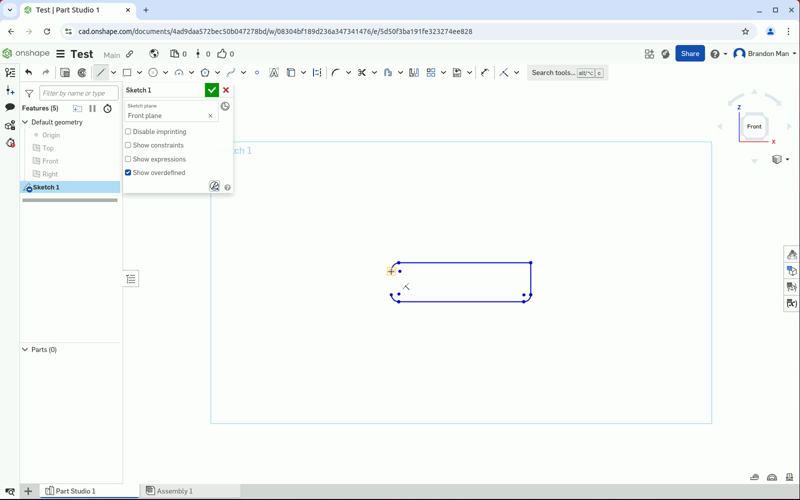
click(391, 271)
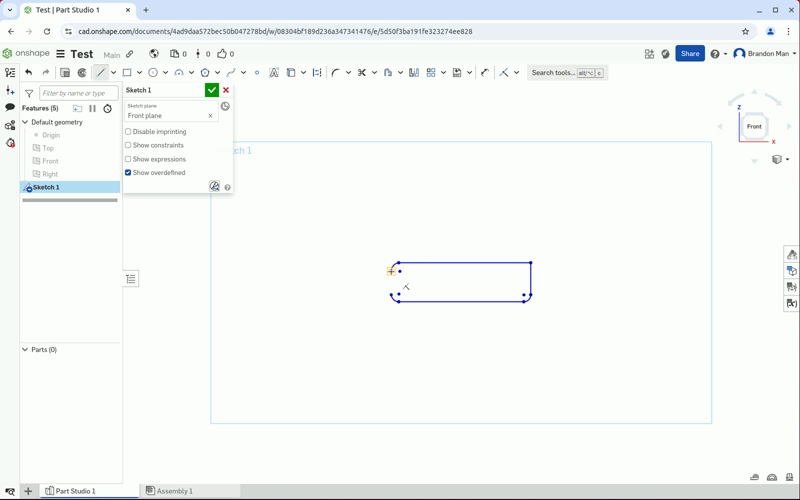
mouse_move(421, 271)
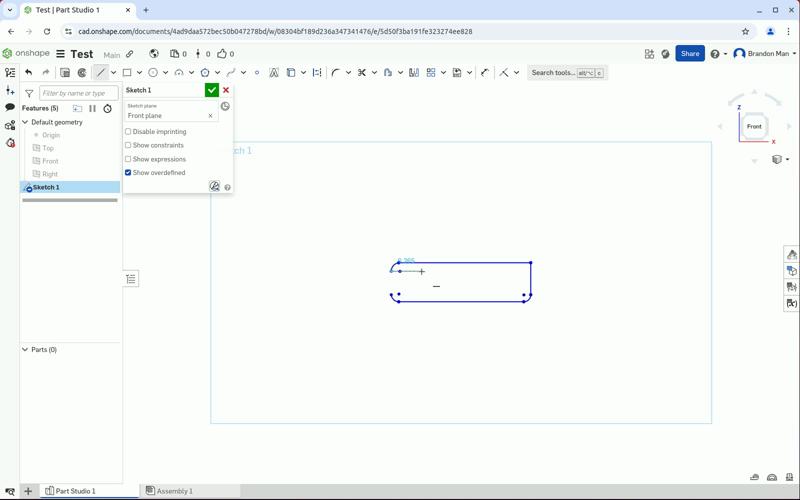
key_down(shift)
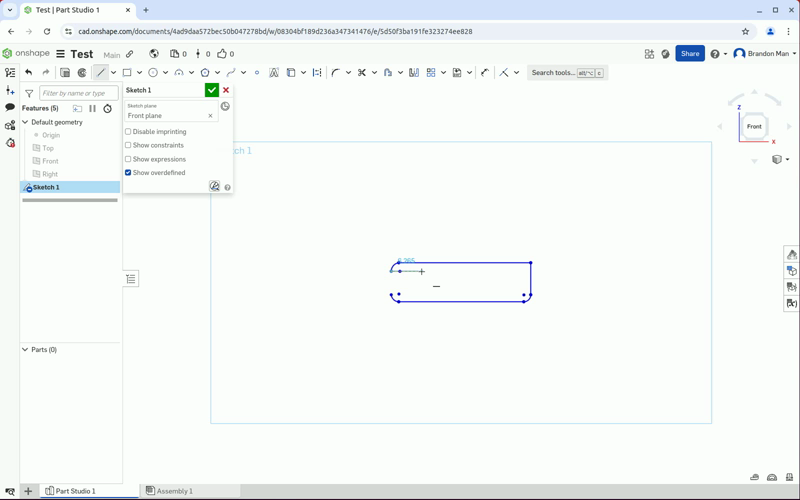
mouse_move(391, 294)
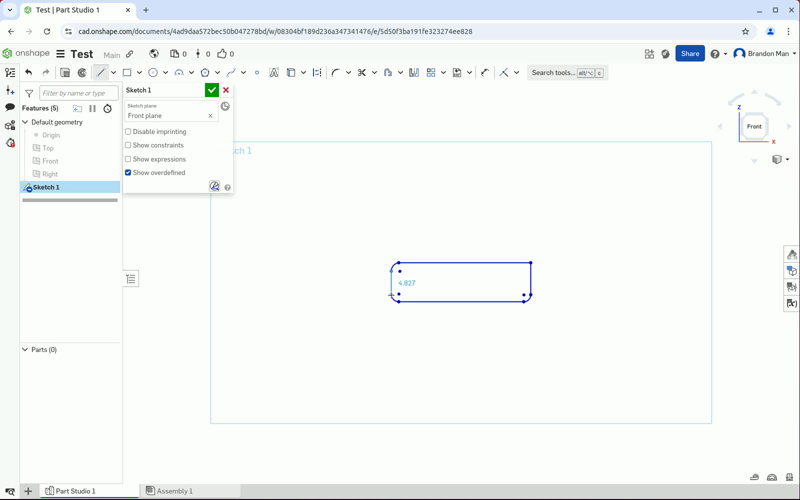
key_up(shift)
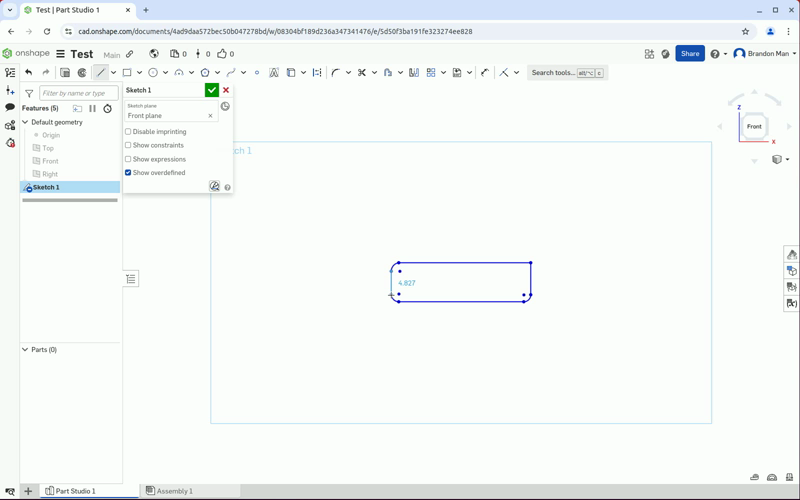
click(391, 294)
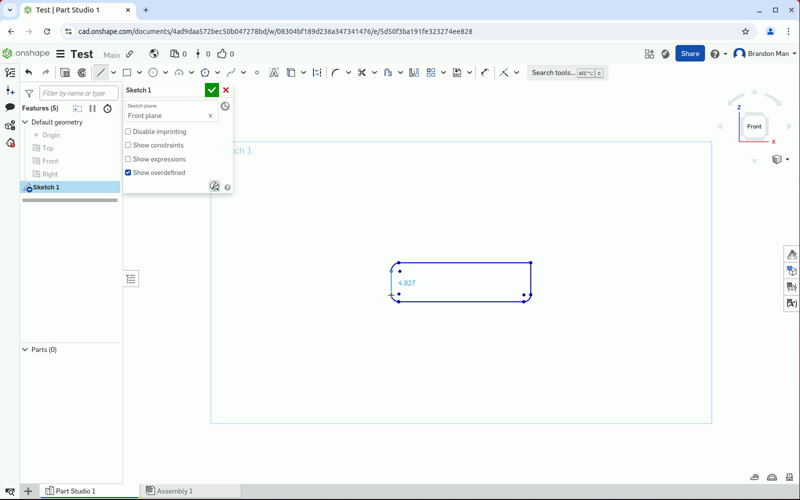
key(esc)
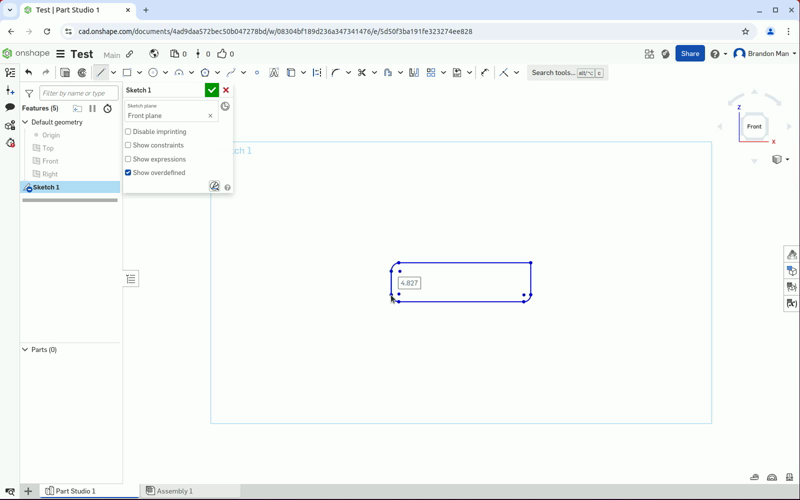
key(c)
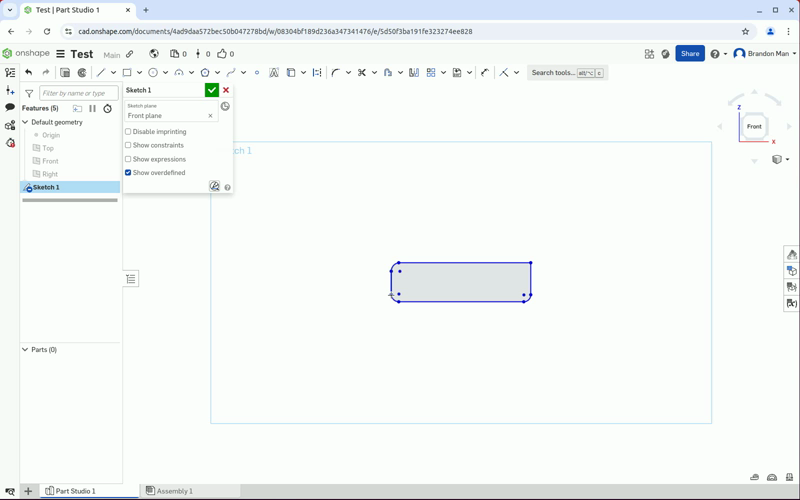
key_down(shift)
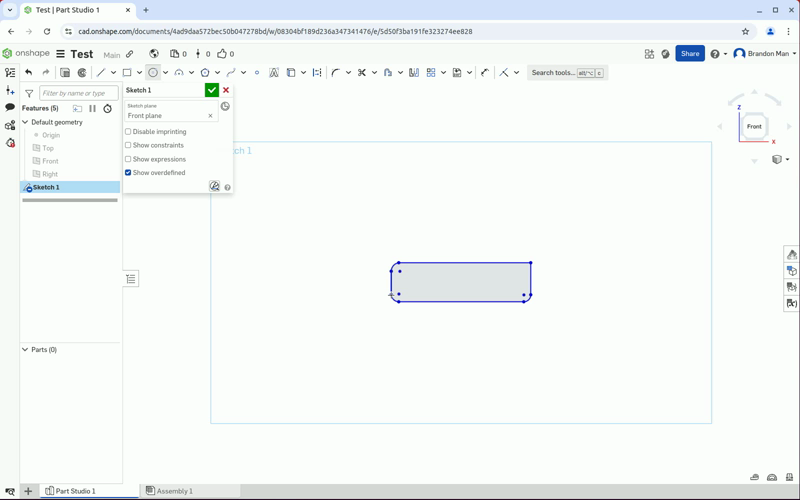
mouse_move(461, 282)
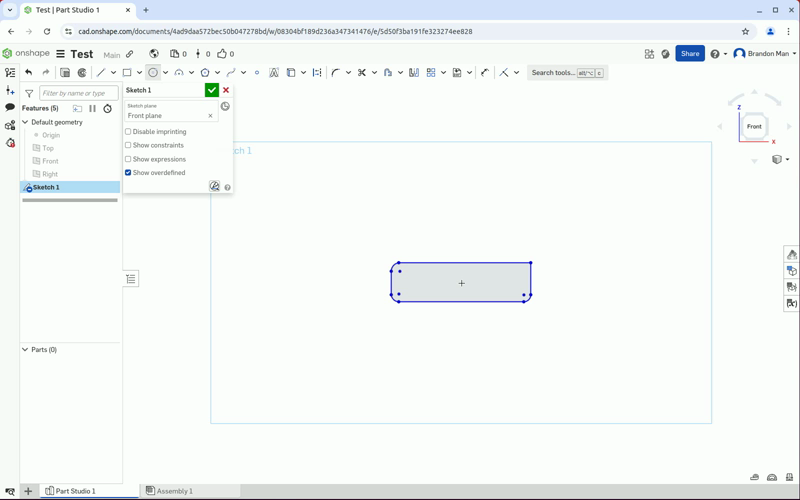
click(461, 282)
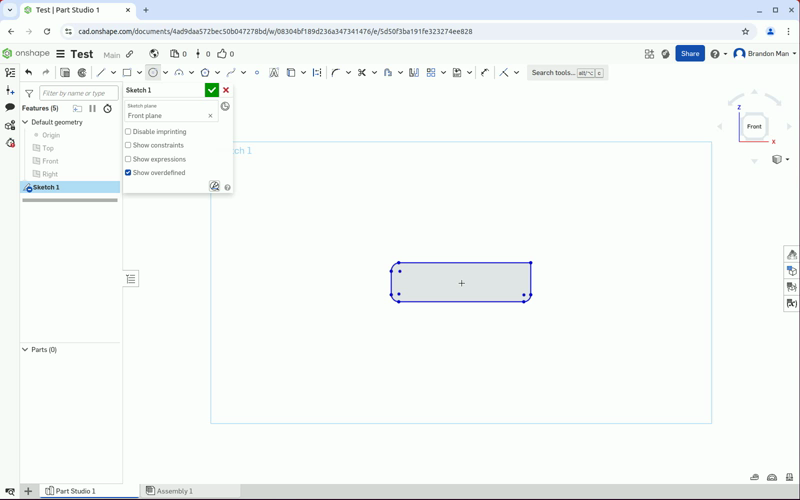
key_up(shift)
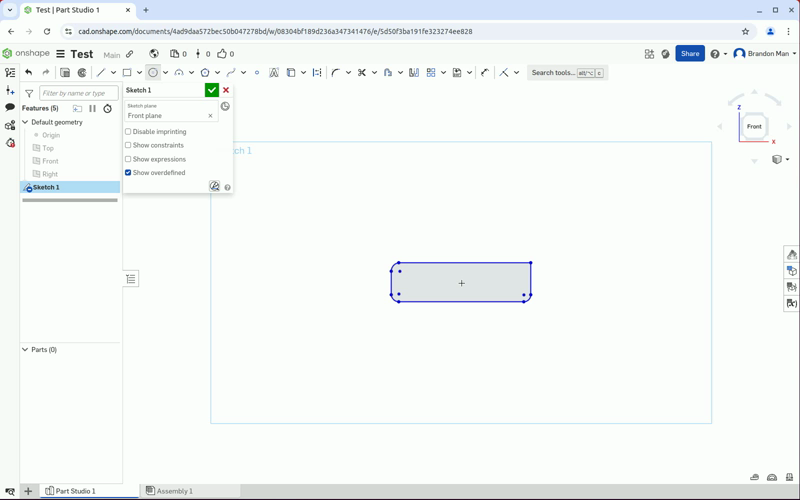
mouse_move(473, 282)
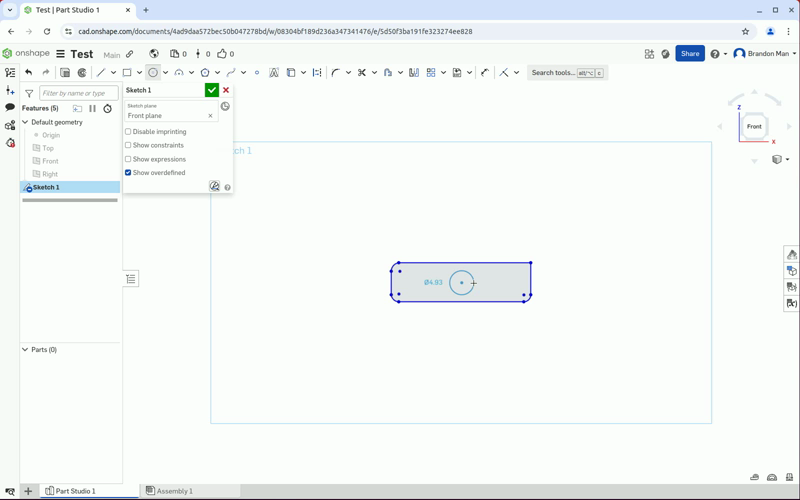
click(473, 282)
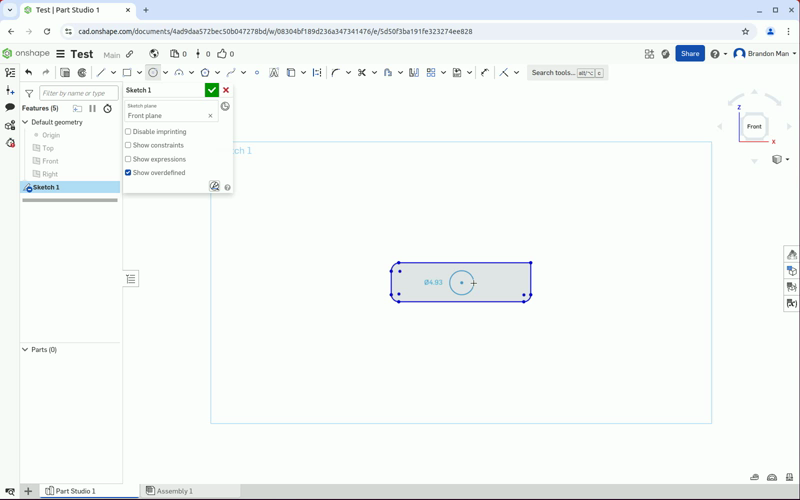
key(esc)
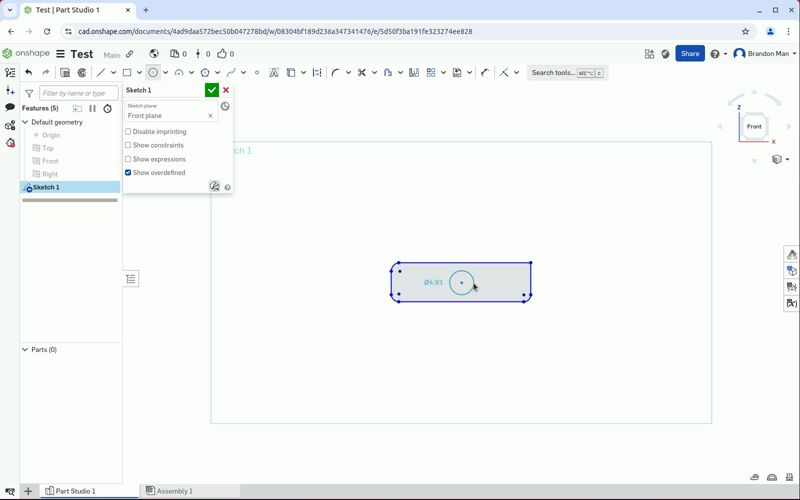
mouse_move(453, 266)
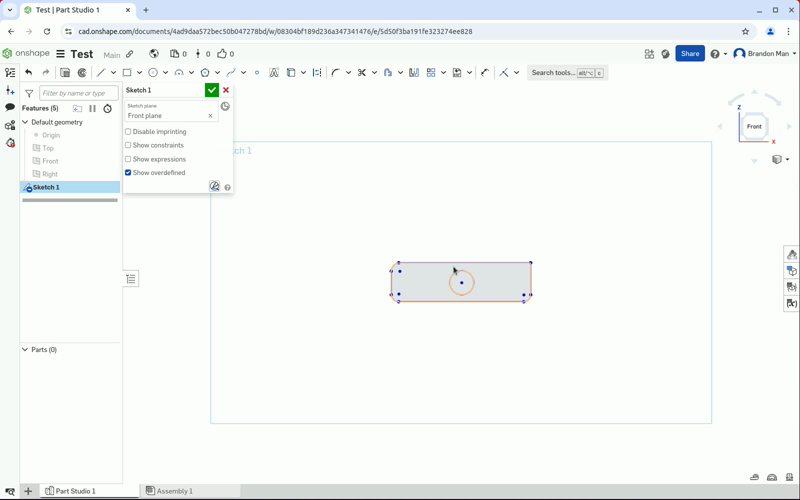
click(453, 266)
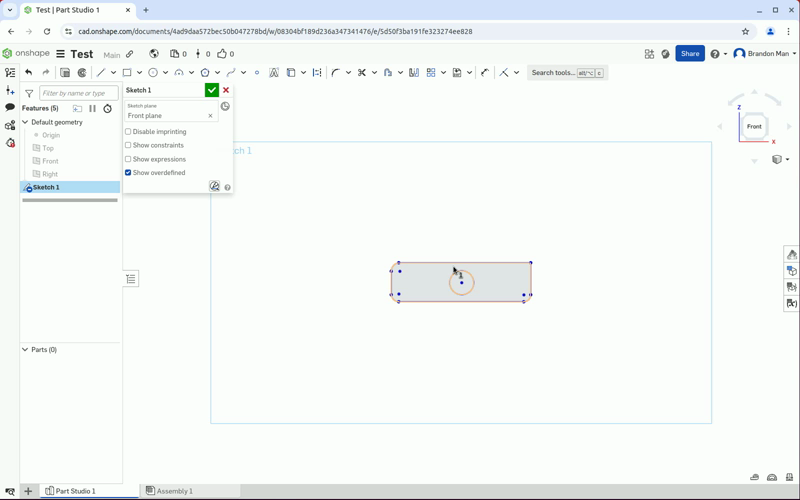
mouse_move(73, 352)
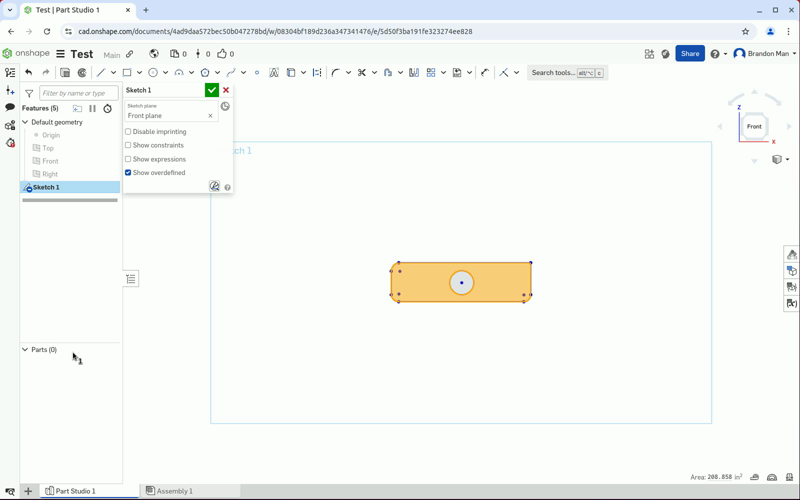
key(shift+y)
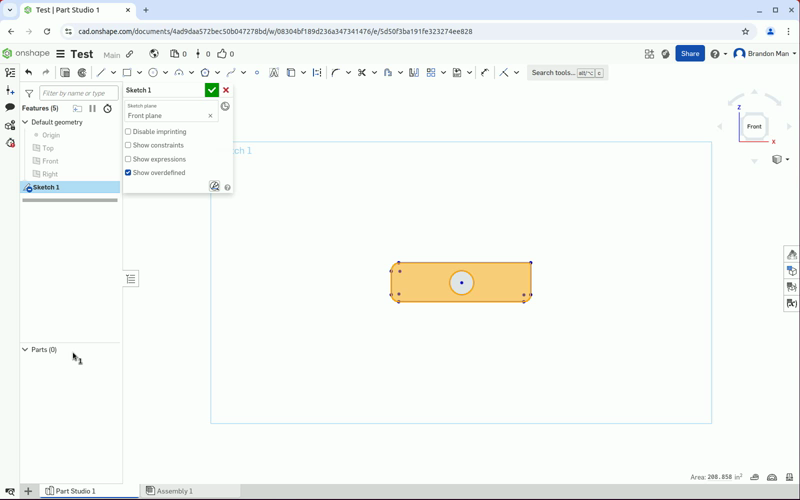
key(shift+e)
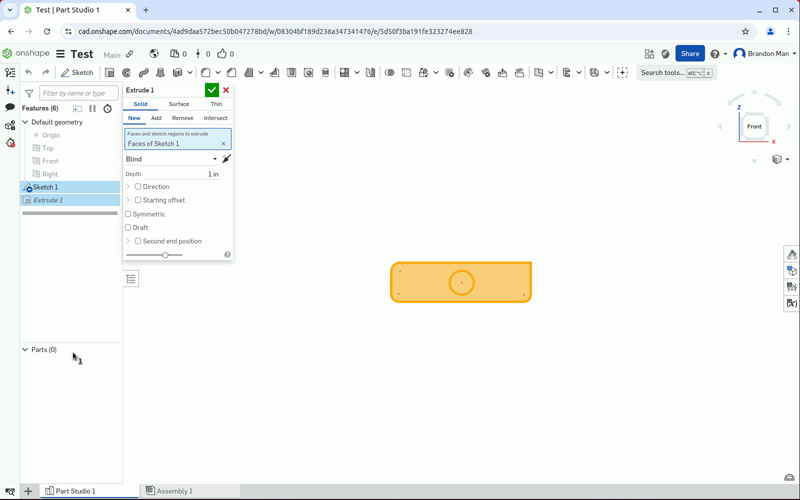
mouse_move(143, 106)
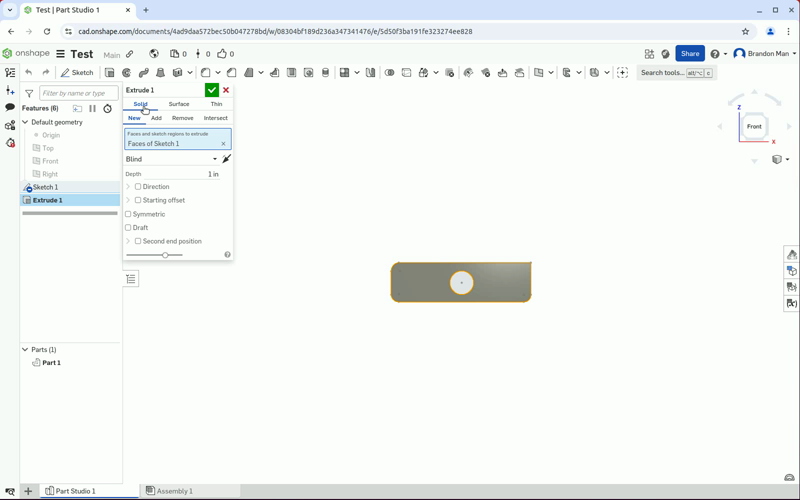
click(143, 106)
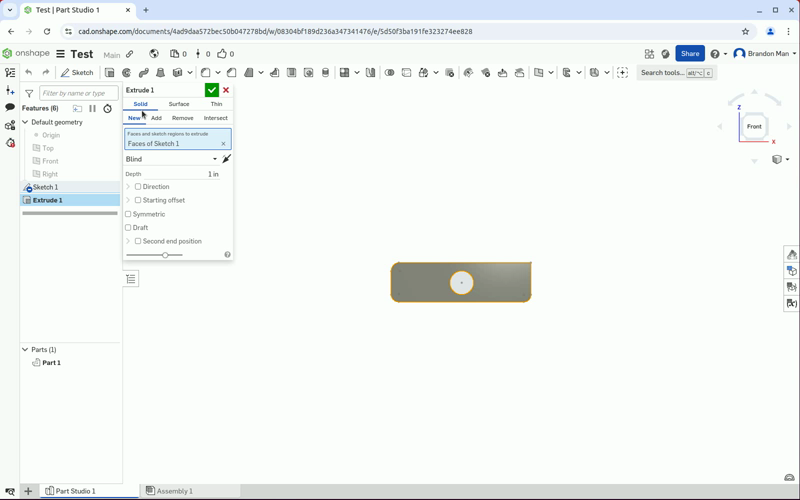
mouse_move(137, 120)
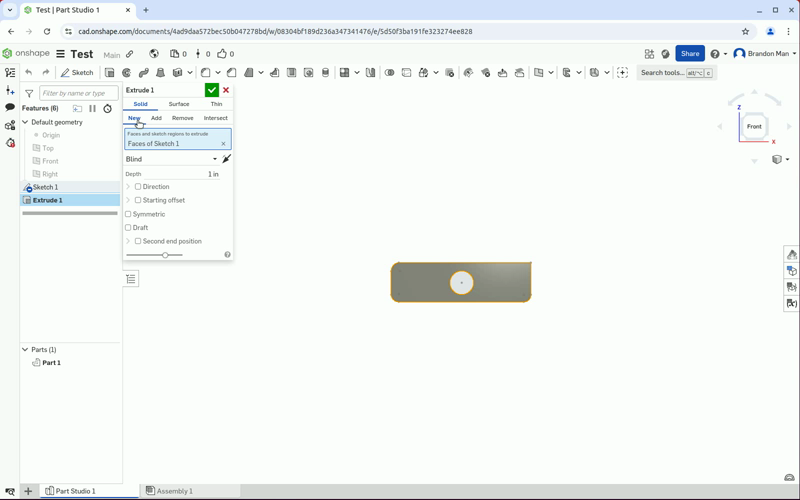
click(137, 120)
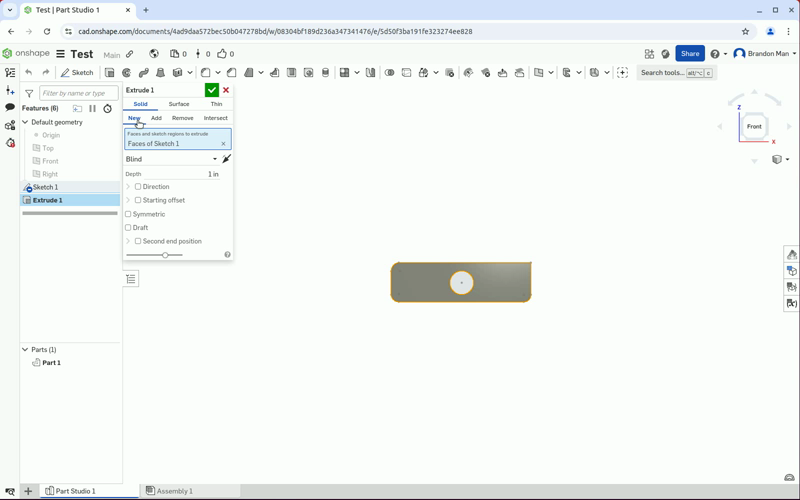
key(tab, 4)
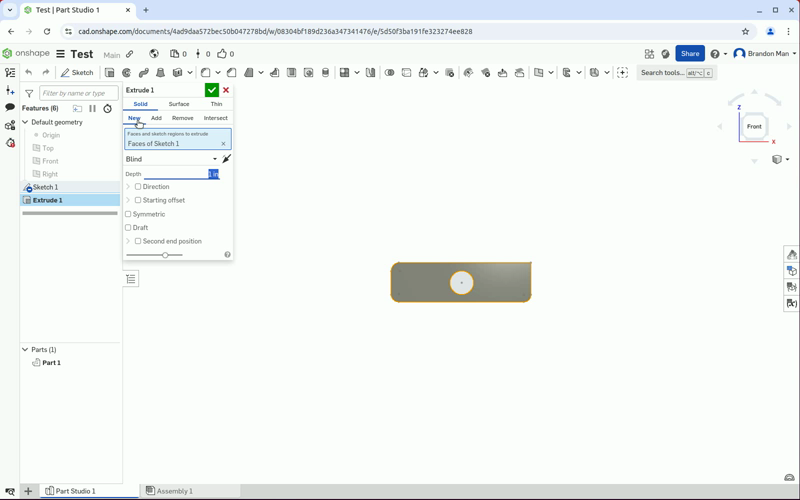
text(24.552)
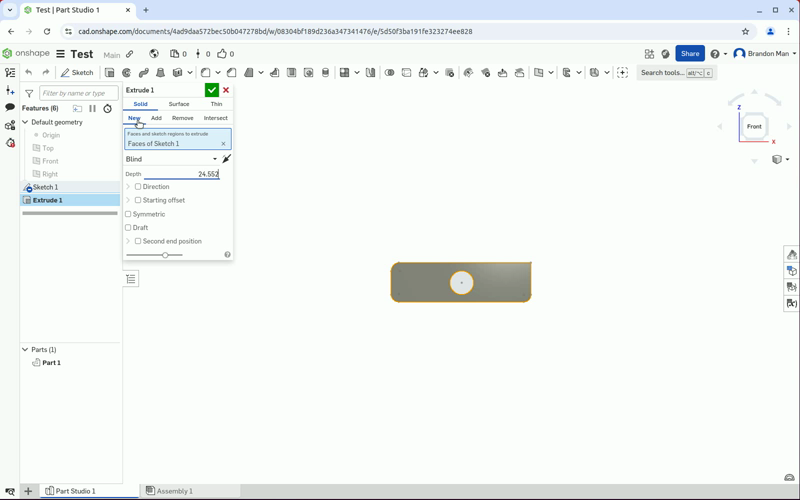
key(tab, 3)
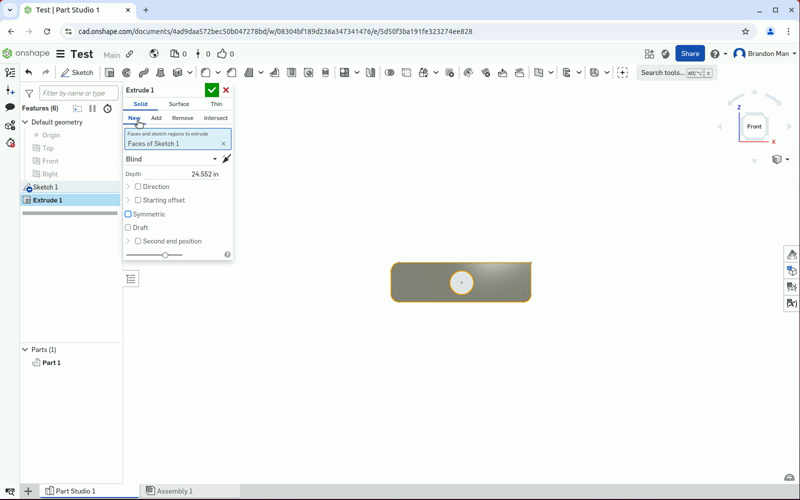
key(space)
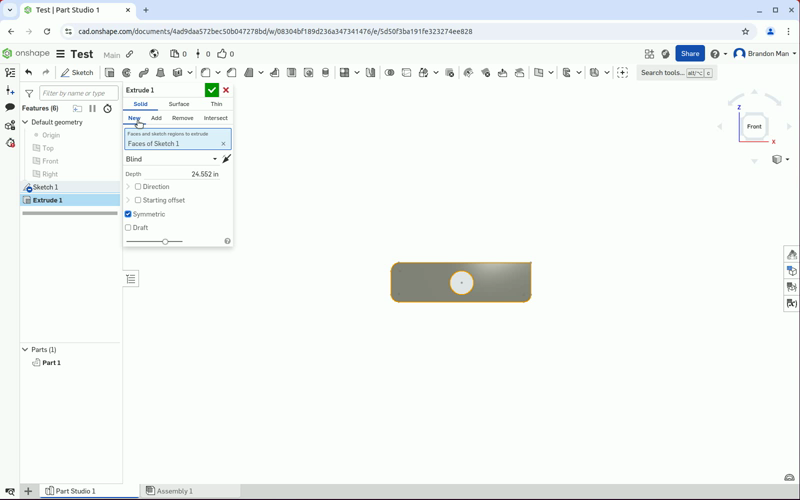
key(enter)
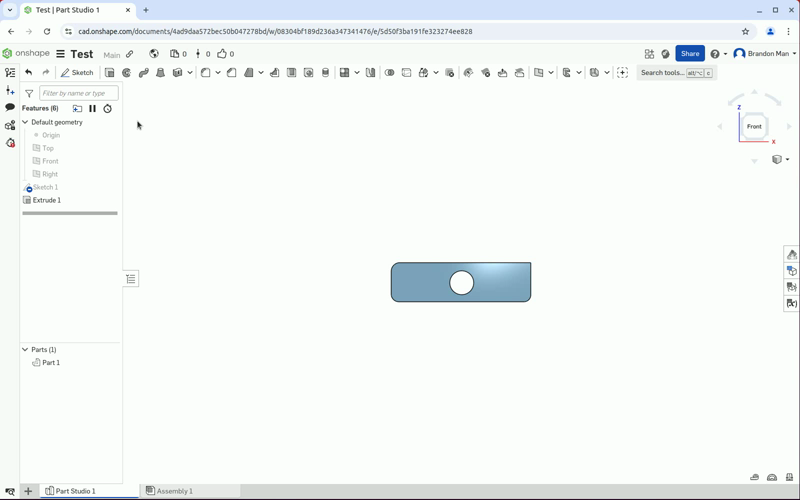
key(shift+h)
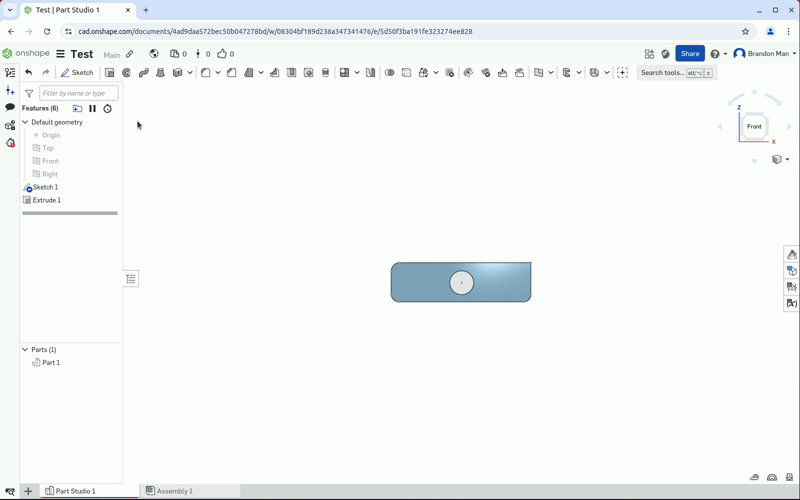
key(shift+h)
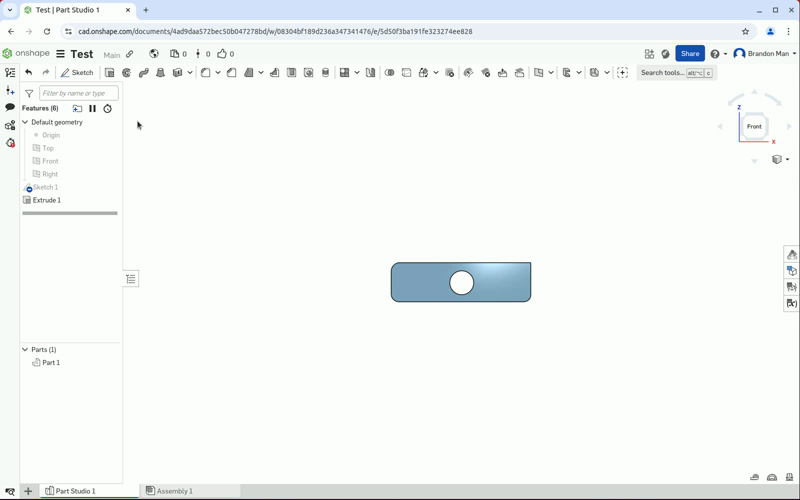
mouse_move(73, 189)
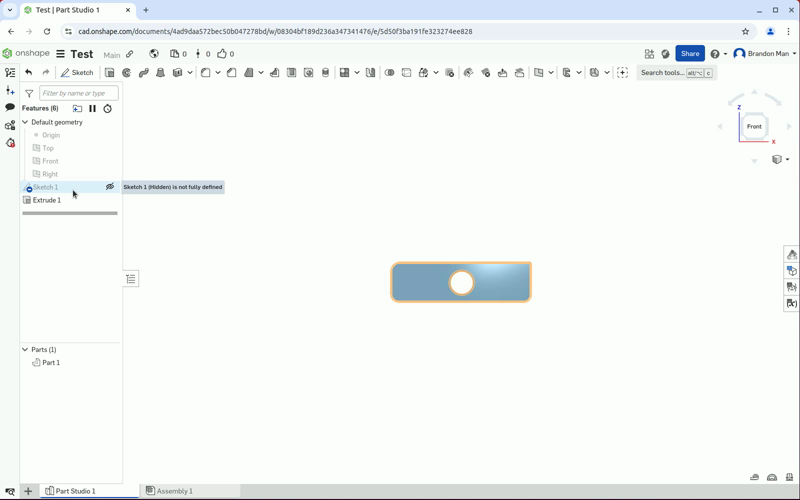
click(73, 189)
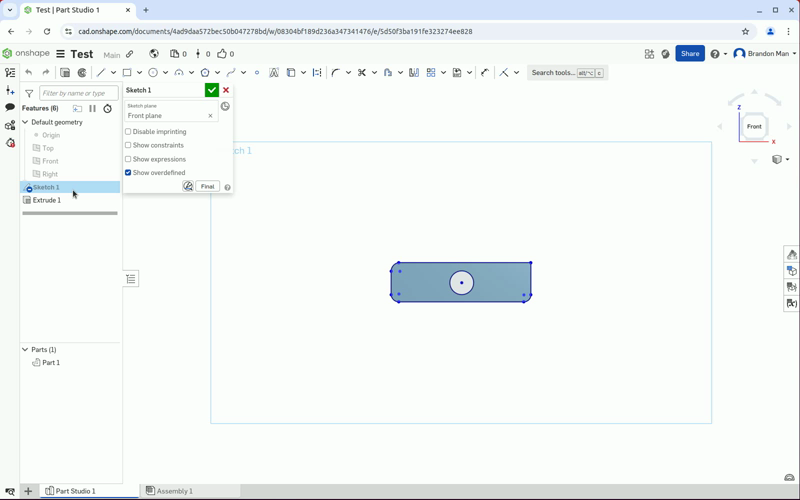
mouse_move(229, 92)
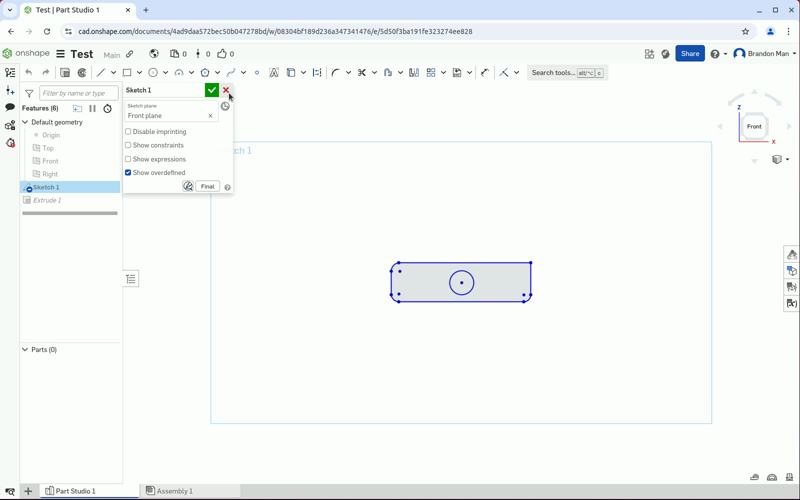
click(229, 92)
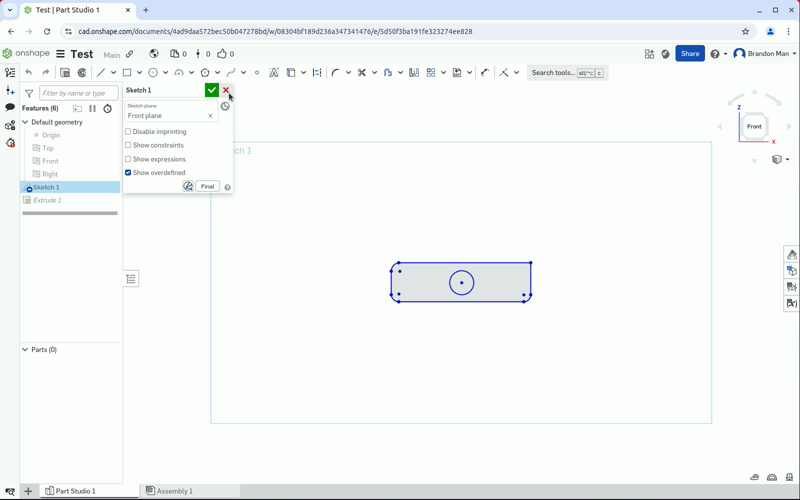
key(shift+s)
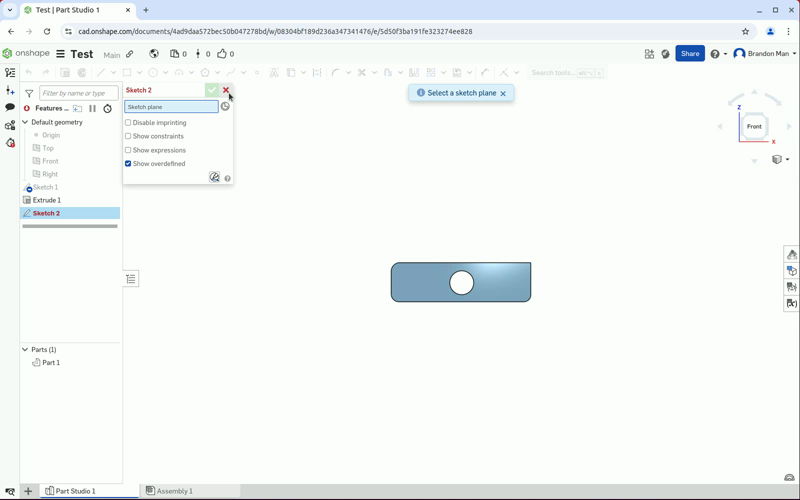
mouse_move(73, 163)
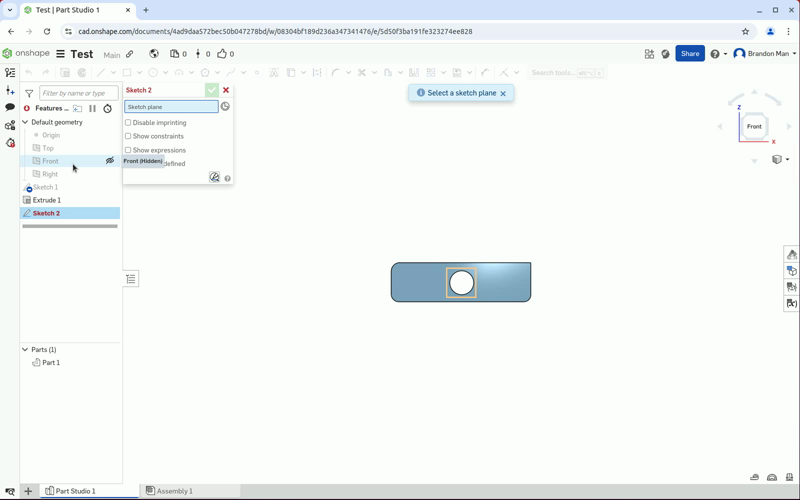
click(73, 163)
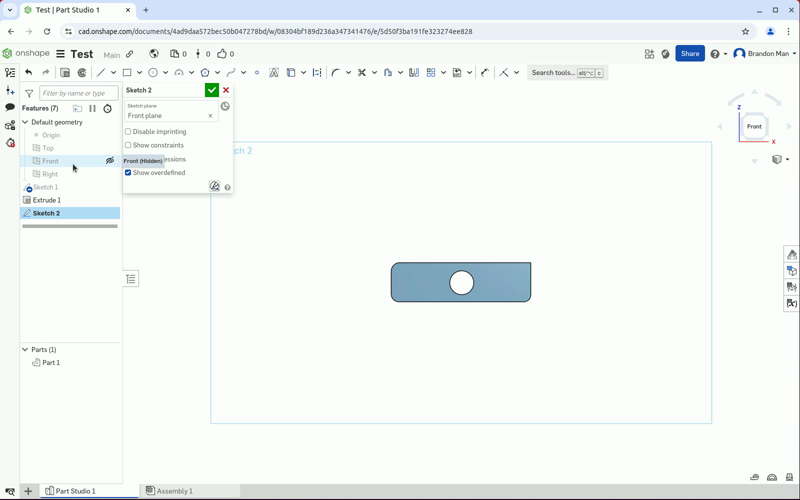
mouse_move(73, 352)
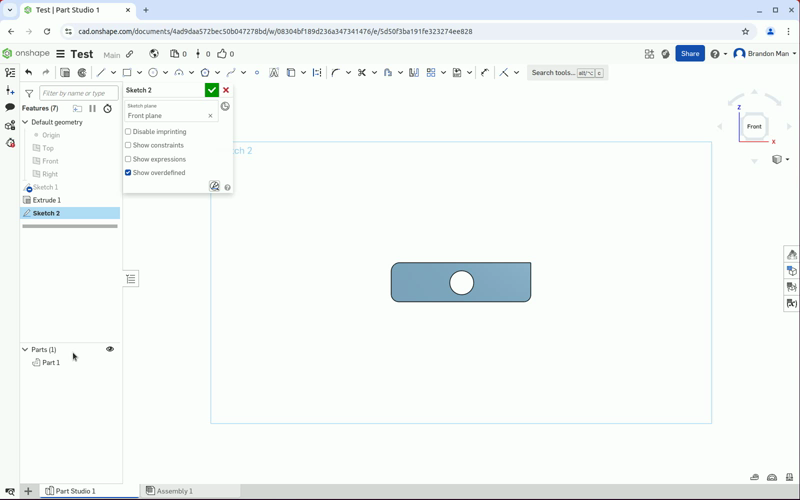
key(y)
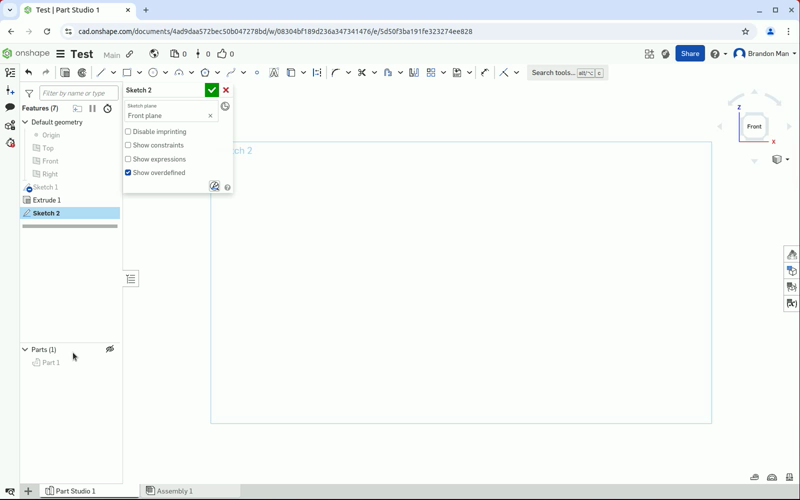
key(l)
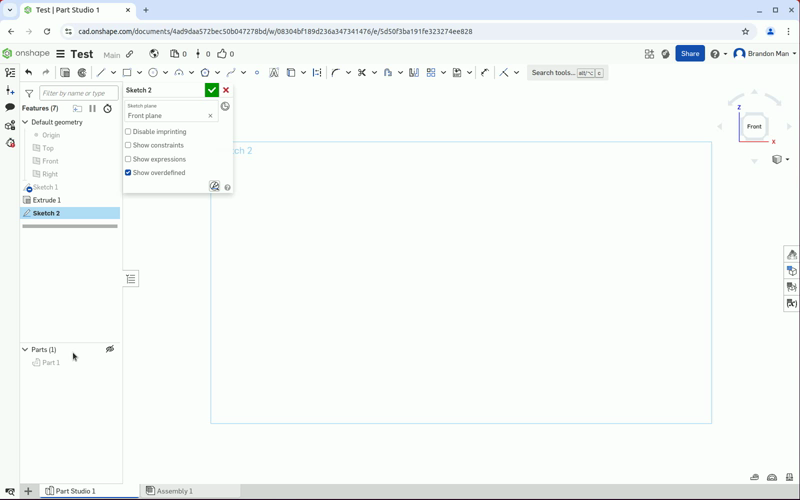
key_down(shift)
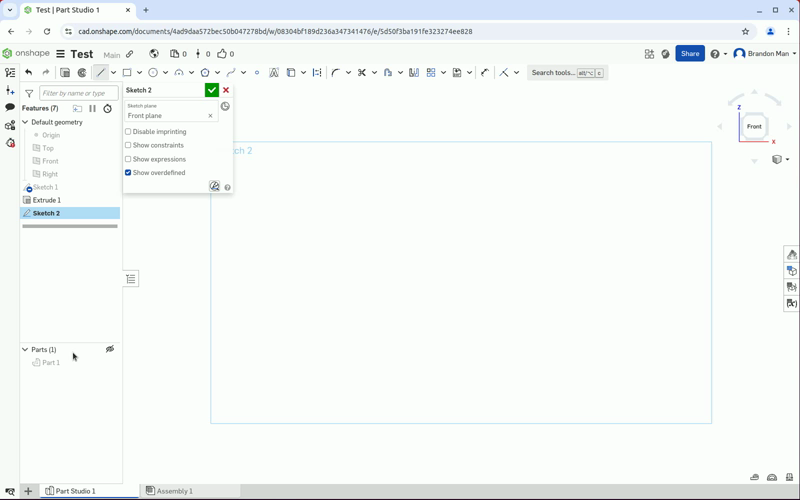
mouse_move(491, 262)
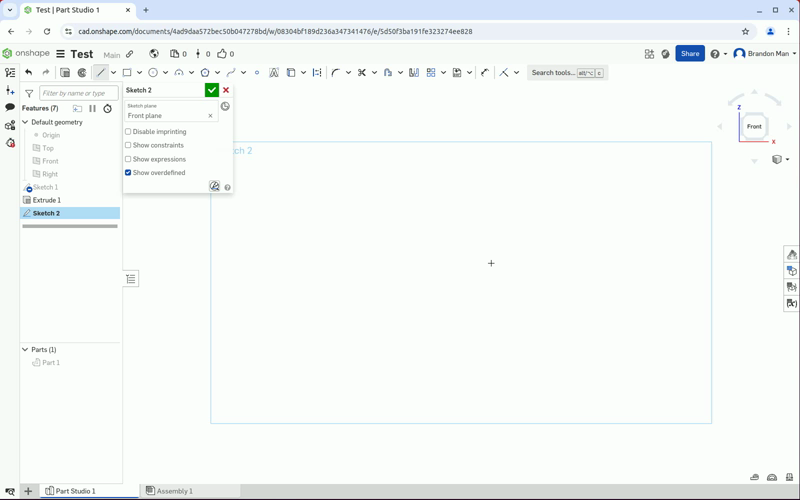
click(491, 262)
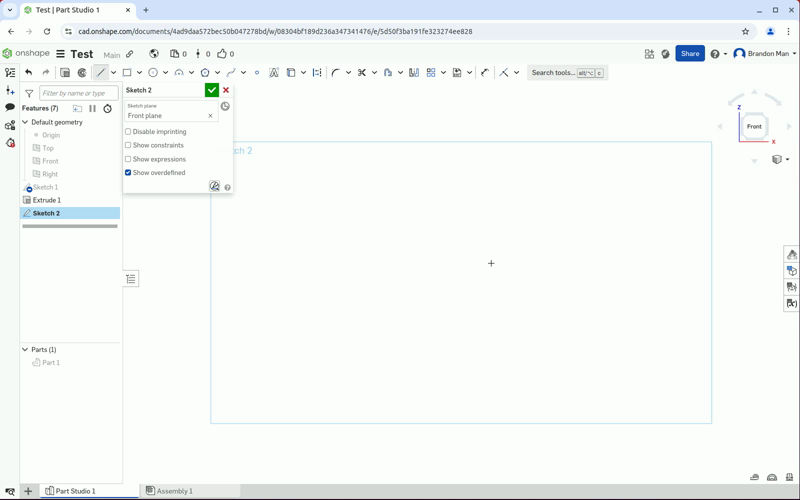
key_up(shift)
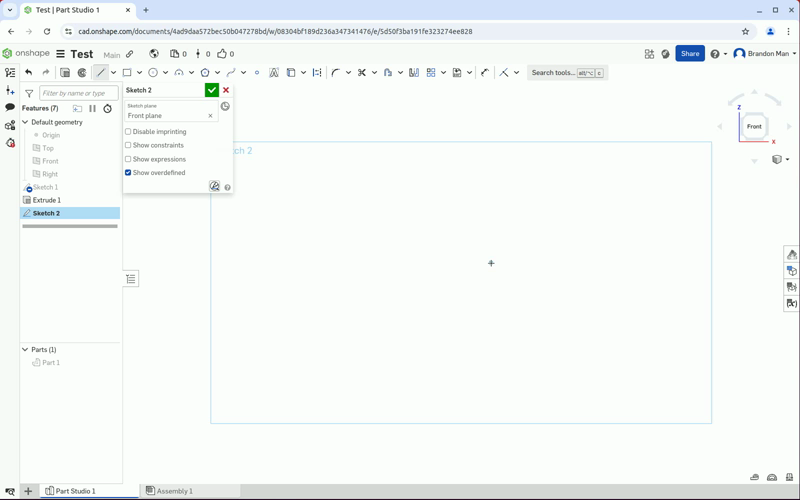
key_down(shift)
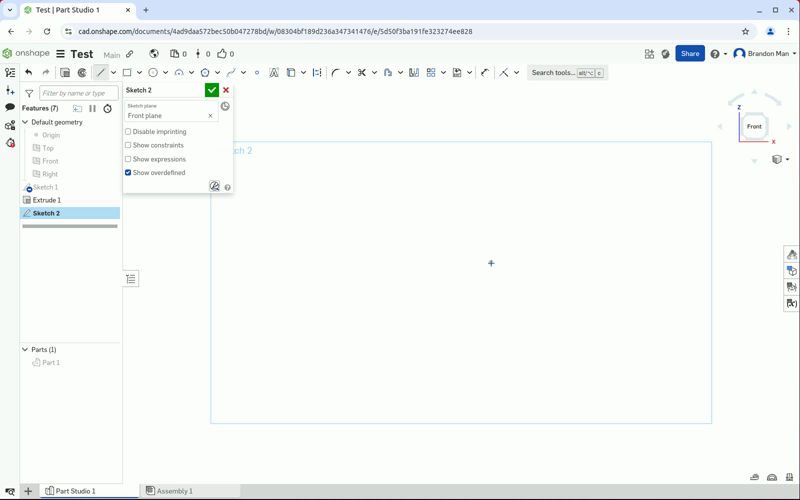
mouse_move(521, 262)
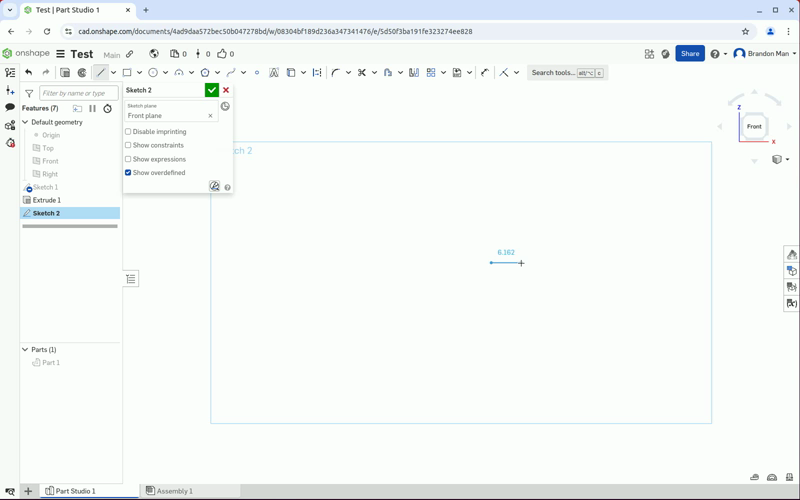
mouse_move(531, 263)
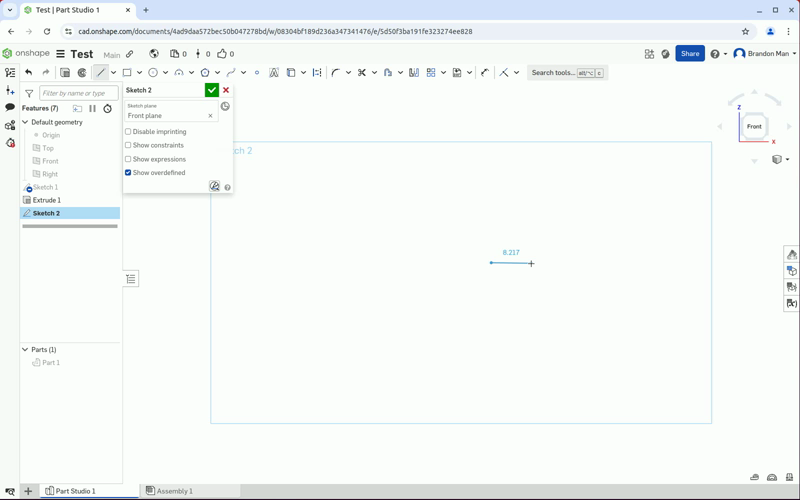
click(531, 263)
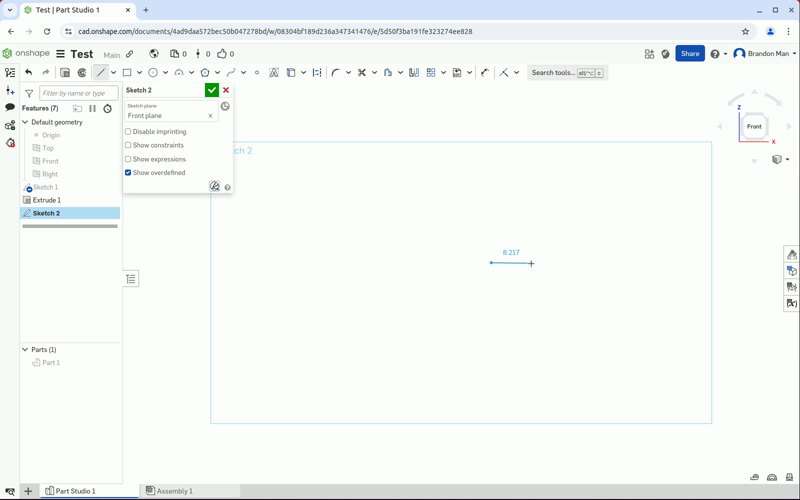
key_up(shift)
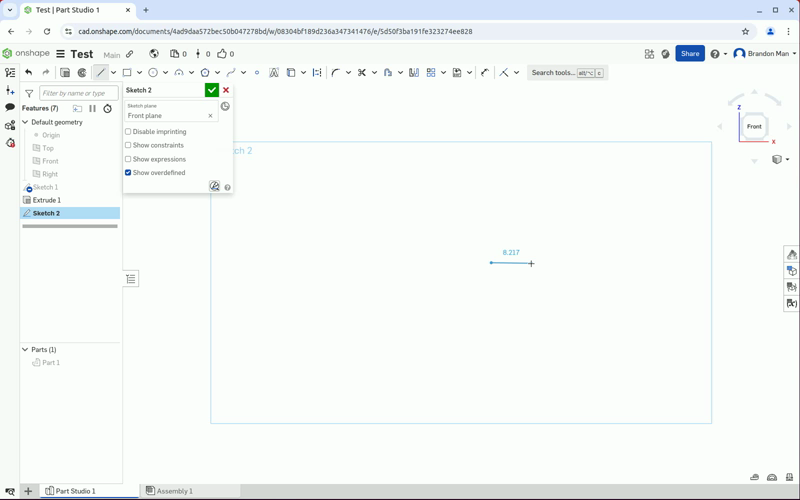
key_down(shift)
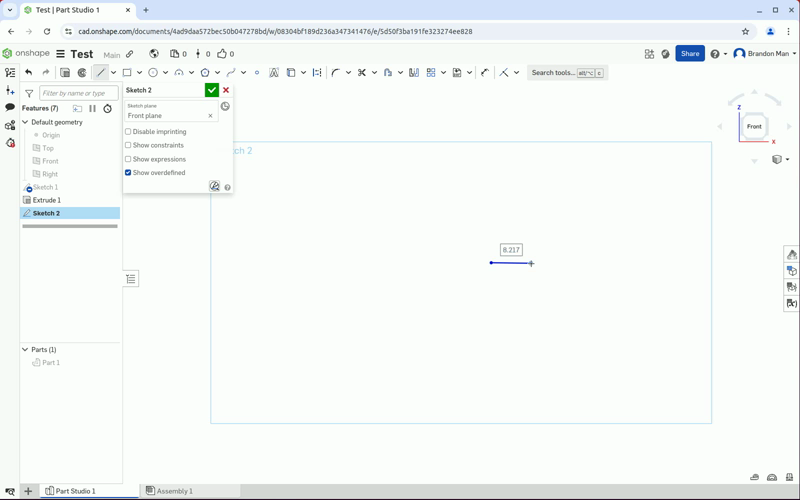
mouse_move(561, 263)
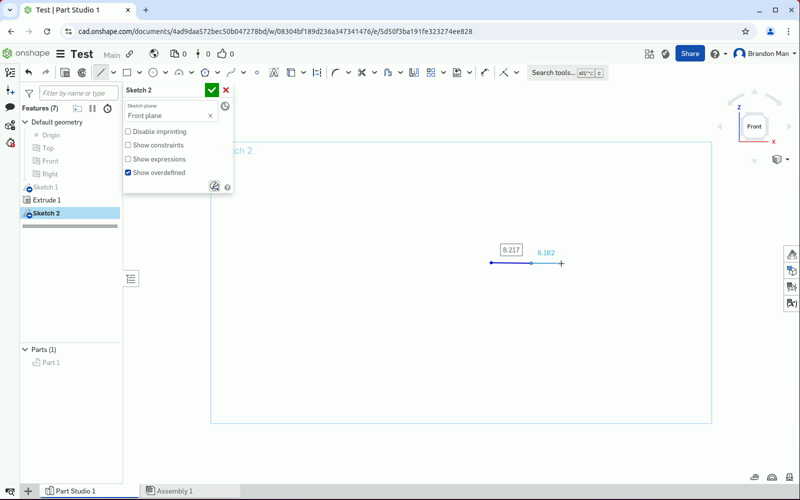
mouse_move(531, 229)
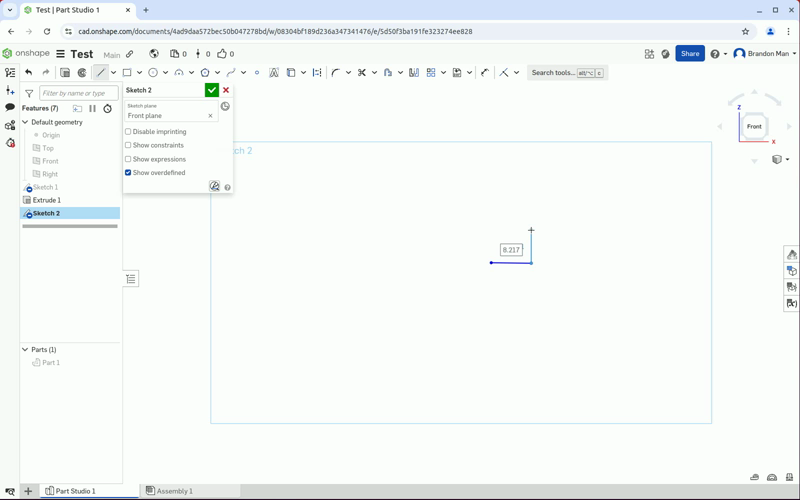
click(531, 229)
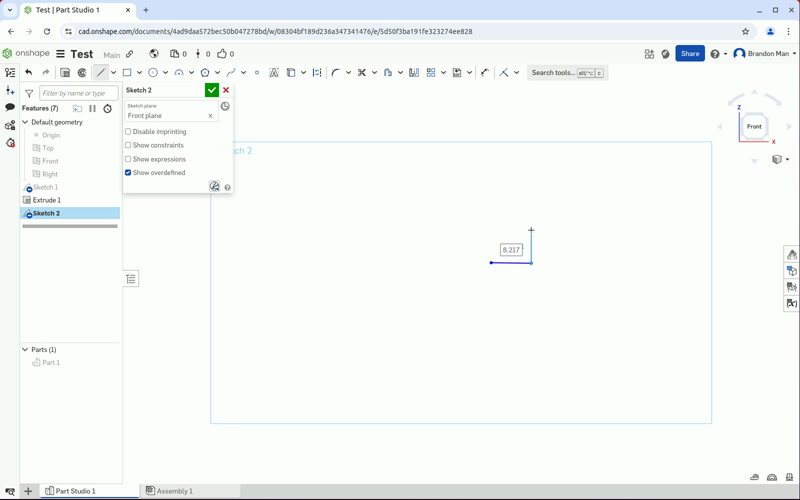
key_up(shift)
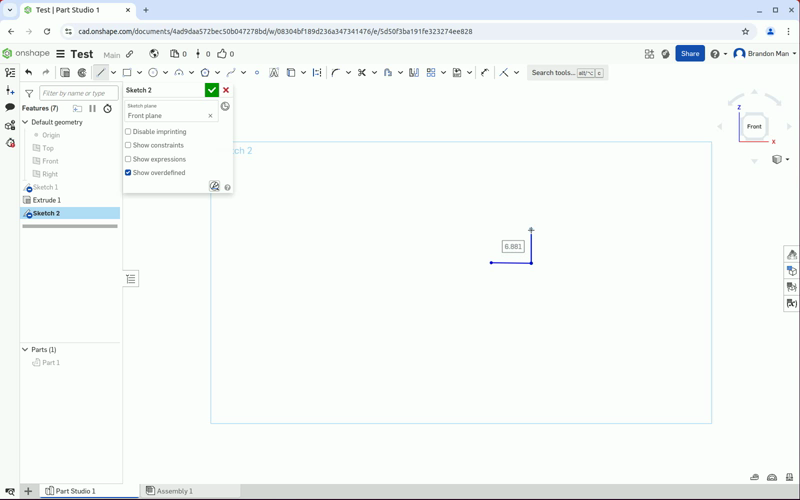
key(esc)
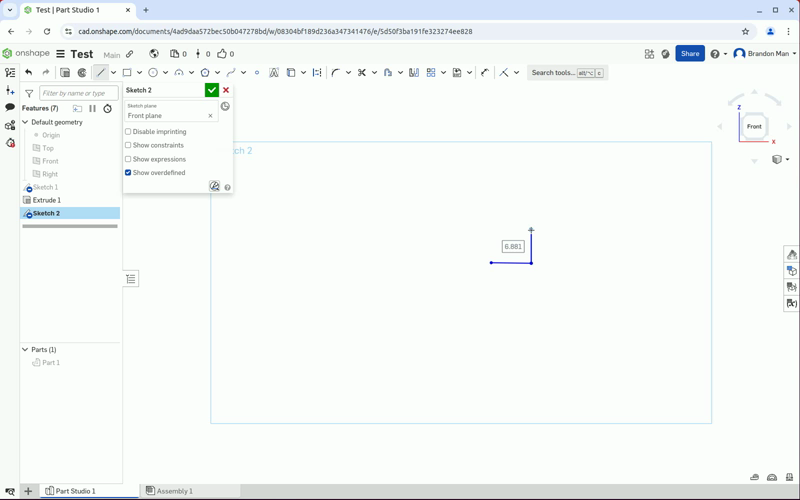
key(a)
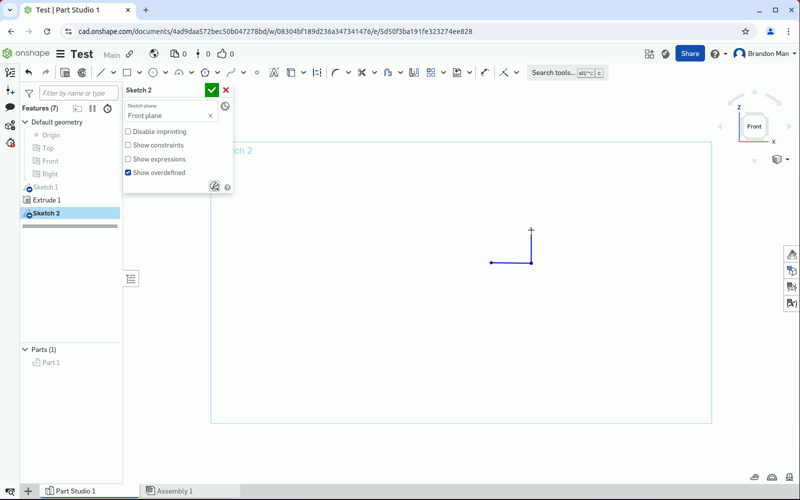
mouse_move(531, 229)
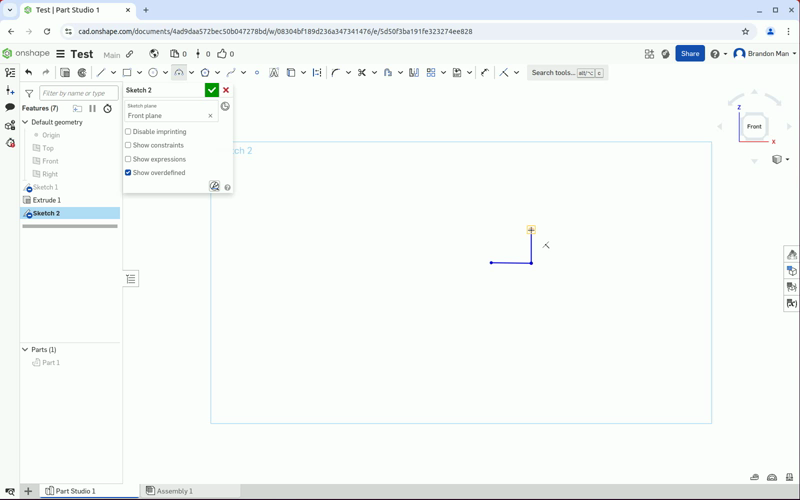
click(531, 229)
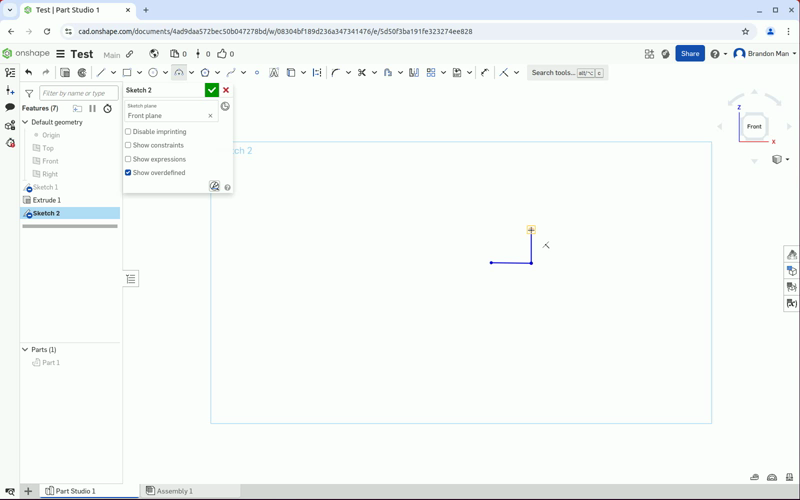
key_down(shift)
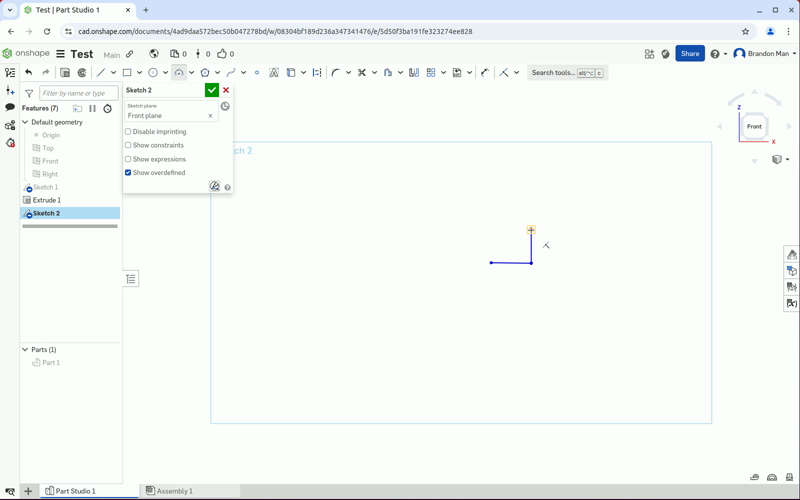
mouse_move(550, 210)
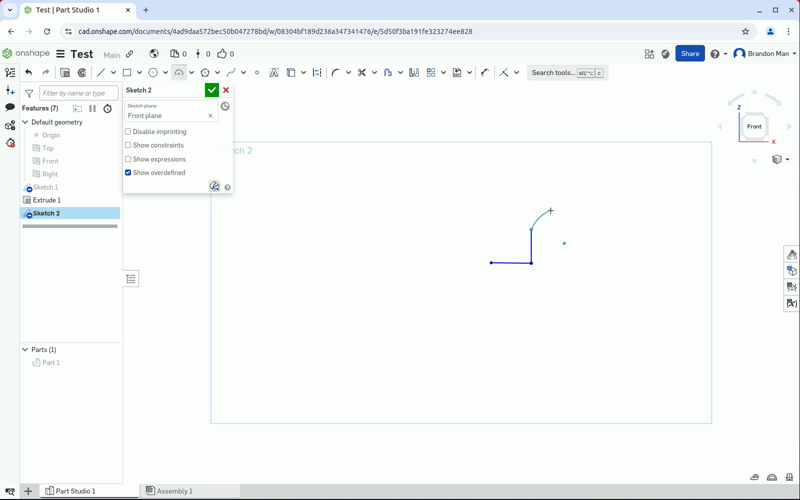
click(550, 210)
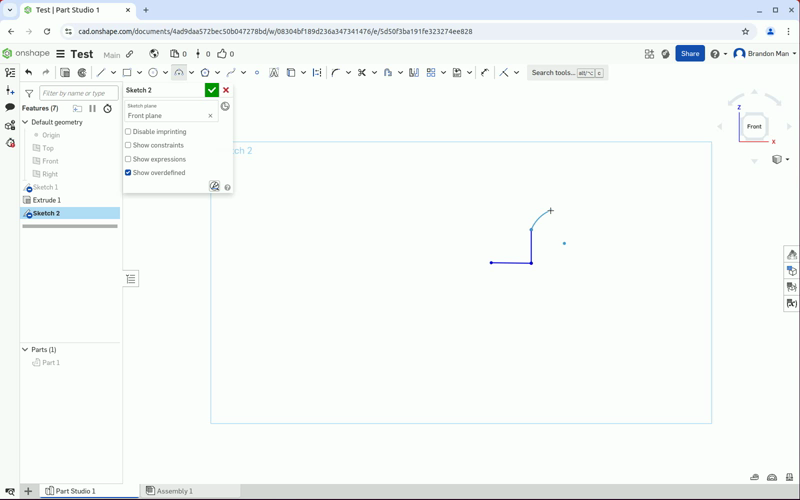
mouse_move(537, 216)
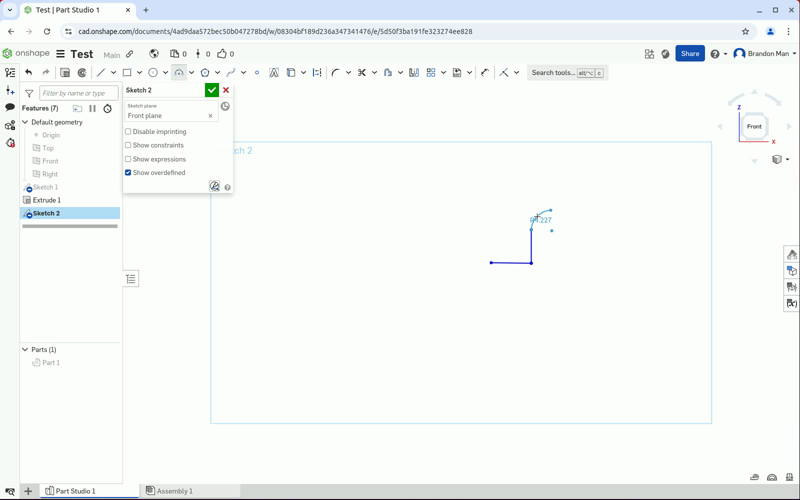
click(537, 216)
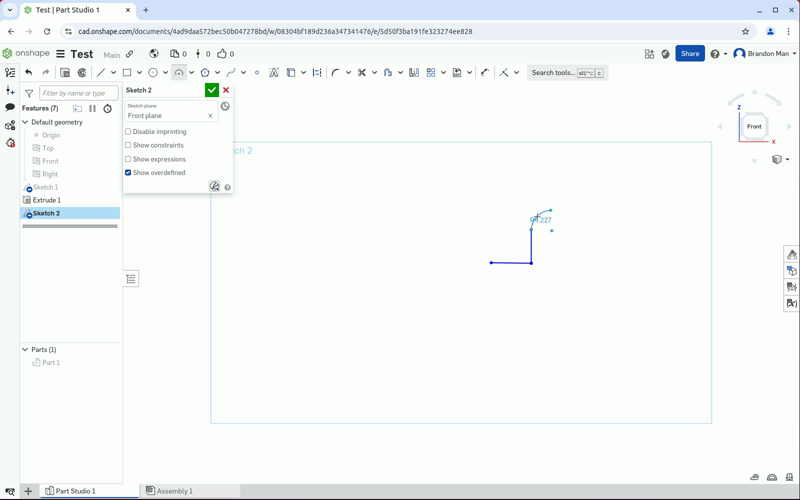
key_up(shift)
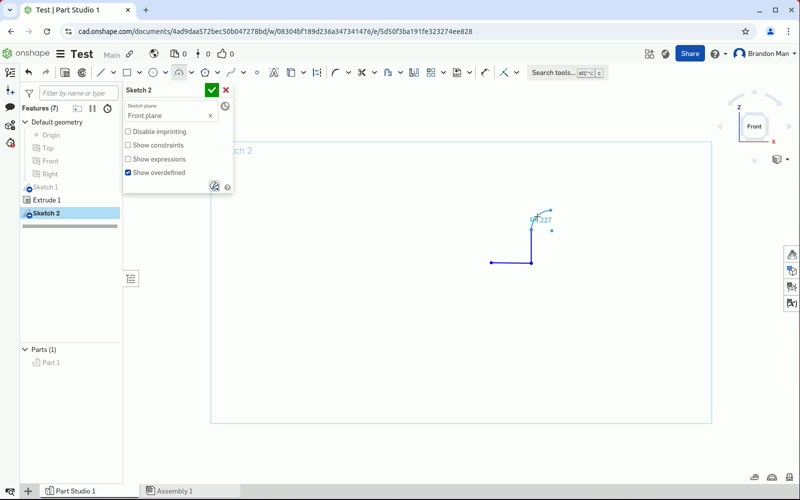
key(esc)
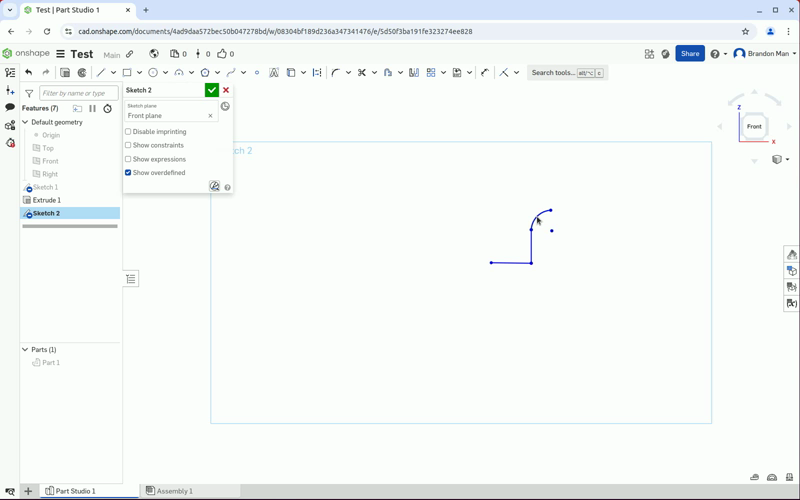
key(l)
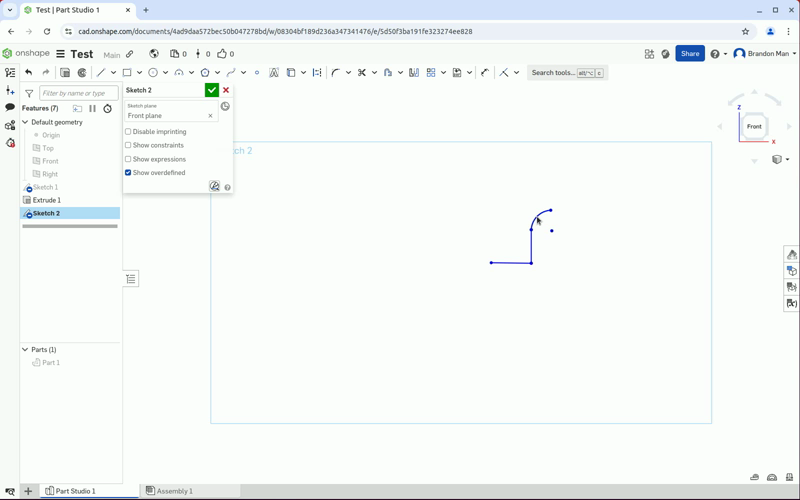
mouse_move(550, 210)
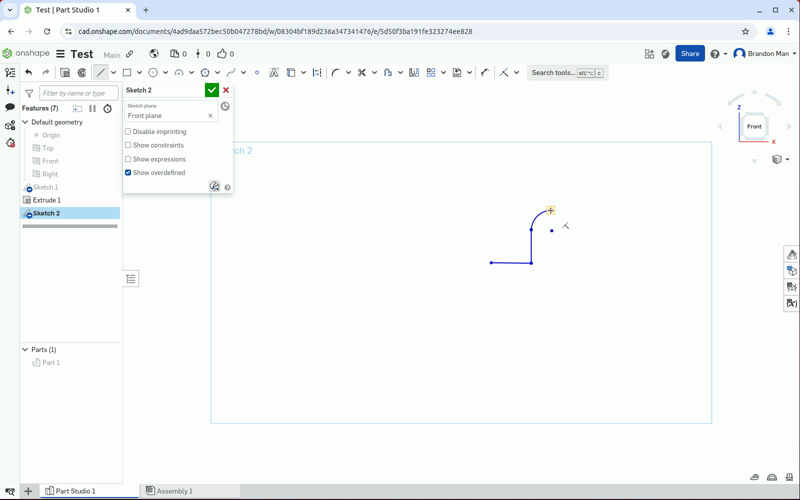
click(550, 210)
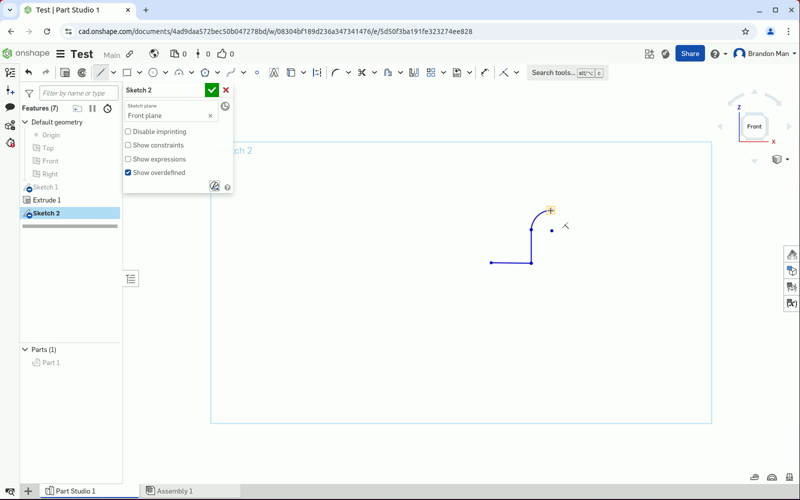
key_down(shift)
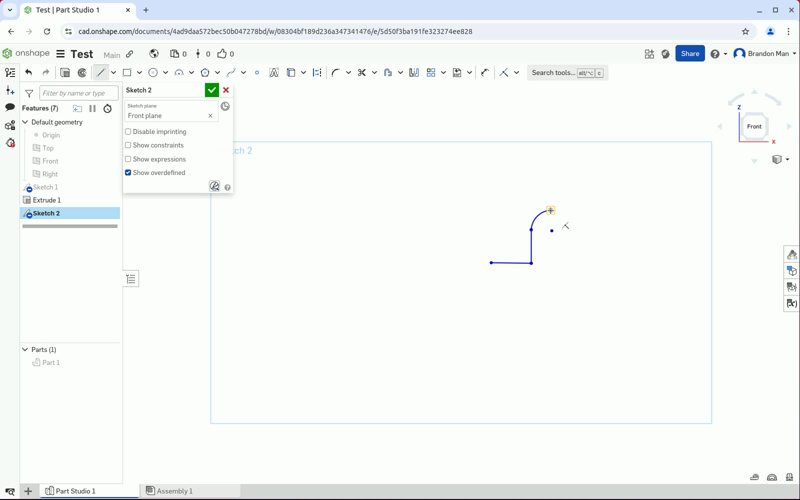
mouse_move(580, 210)
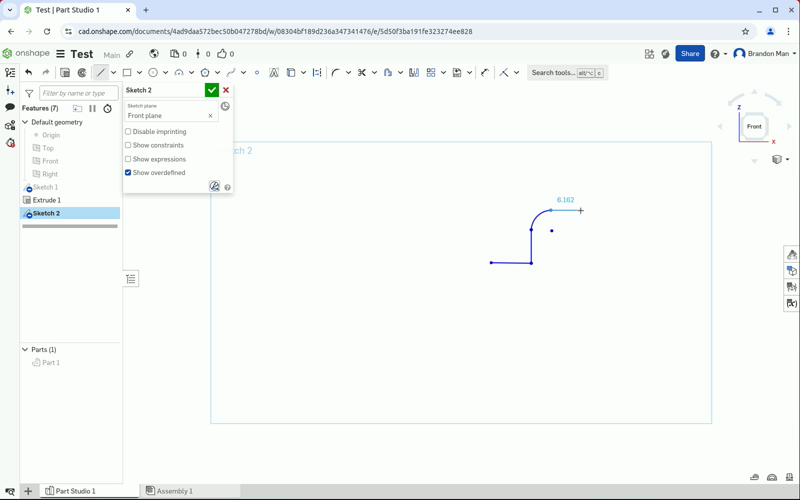
mouse_move(561, 210)
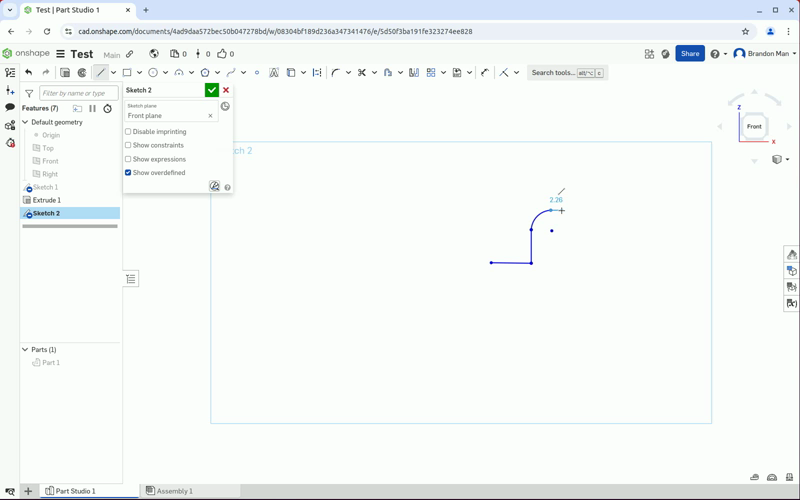
click(561, 210)
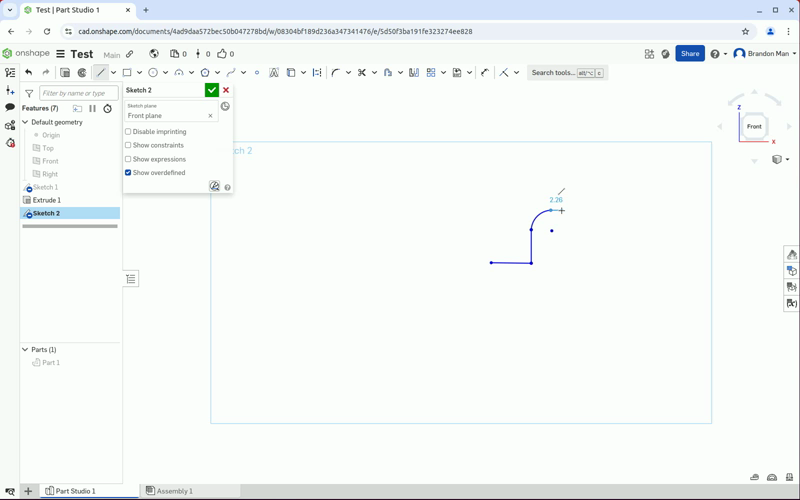
key_up(shift)
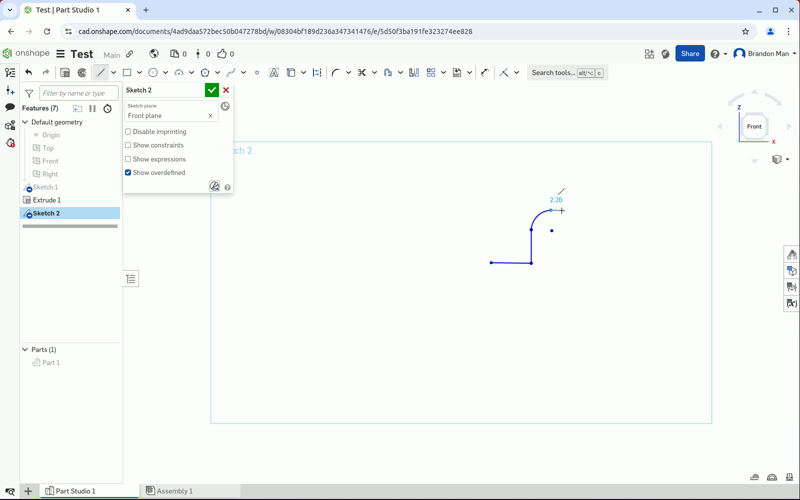
key(esc)
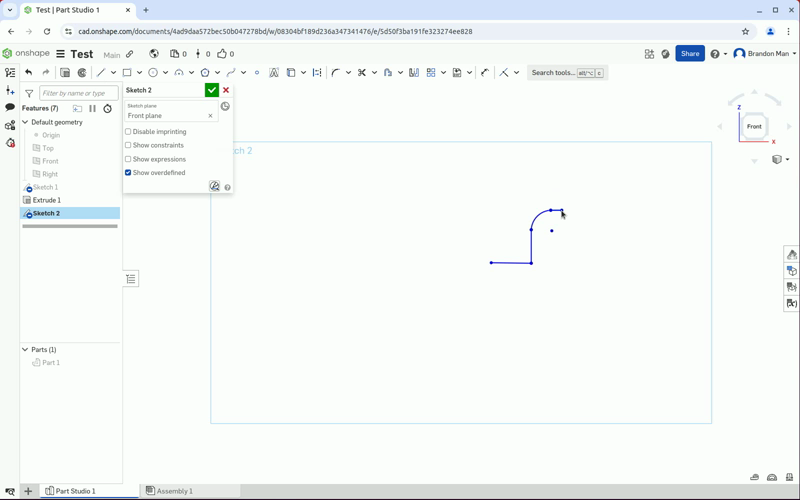
key(a)
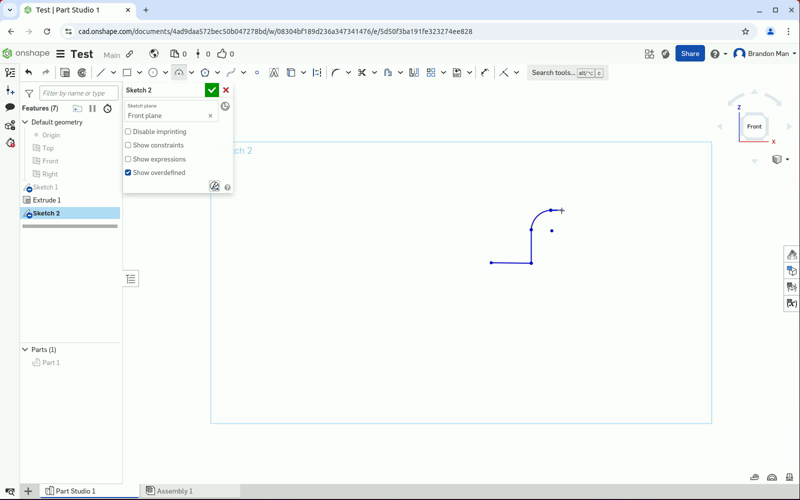
mouse_move(561, 210)
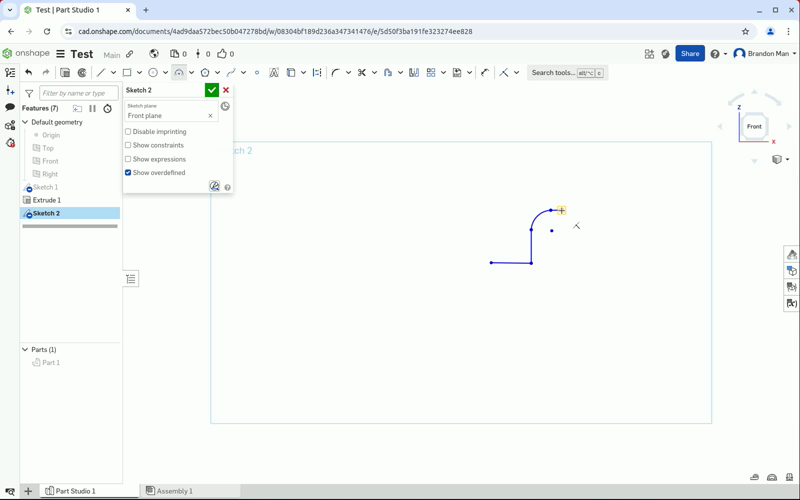
click(561, 210)
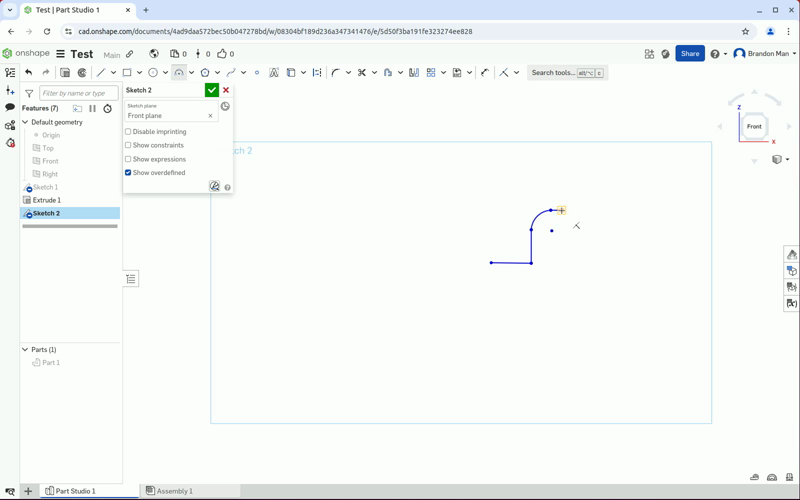
key_down(shift)
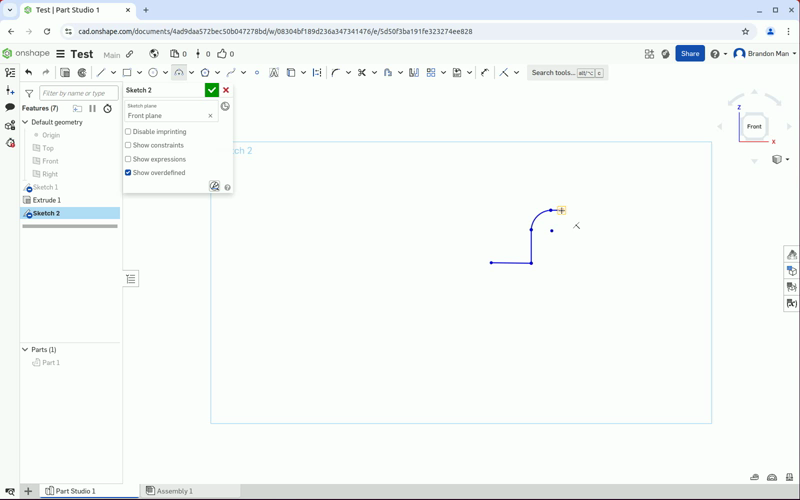
mouse_move(569, 202)
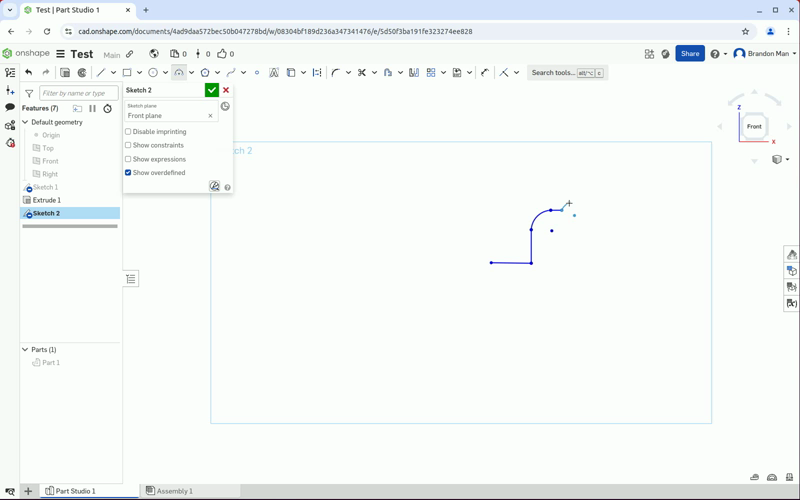
click(569, 202)
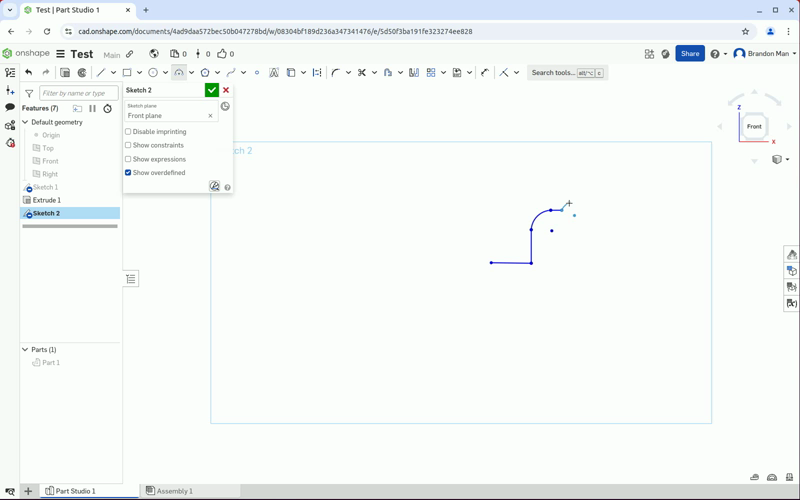
mouse_move(567, 207)
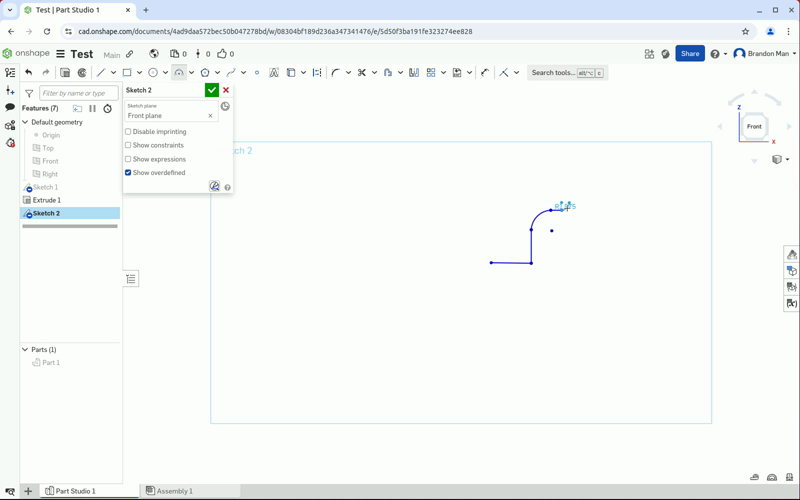
click(567, 207)
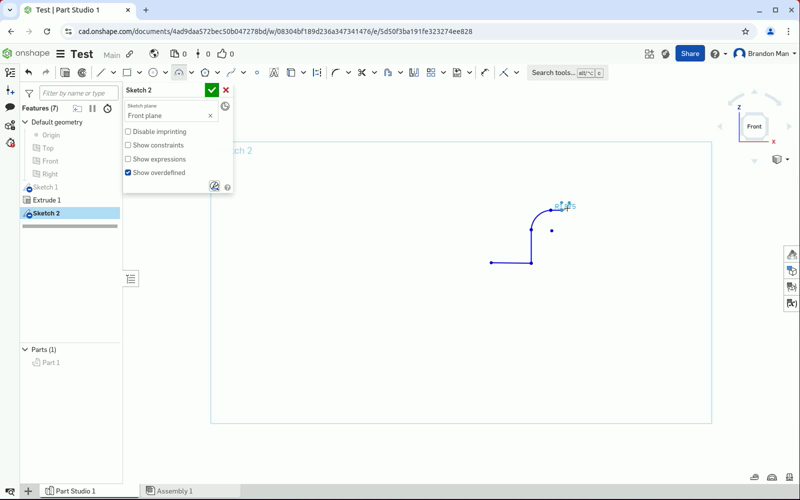
key_up(shift)
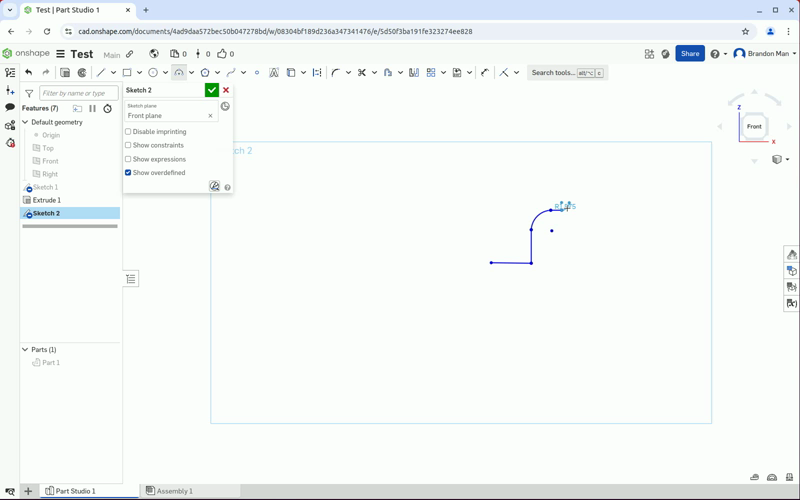
key(esc)
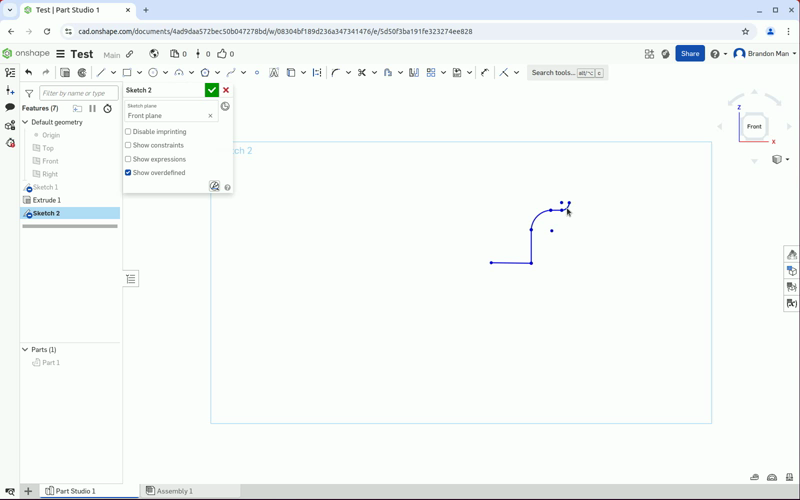
key(l)
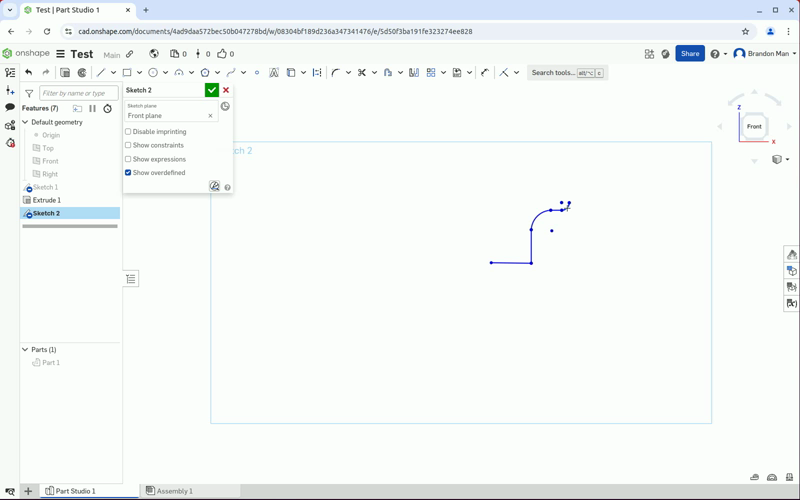
mouse_move(569, 202)
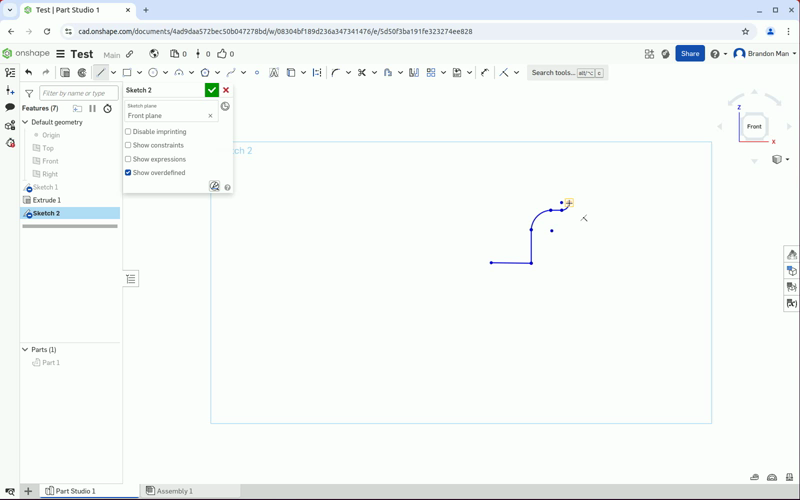
click(569, 202)
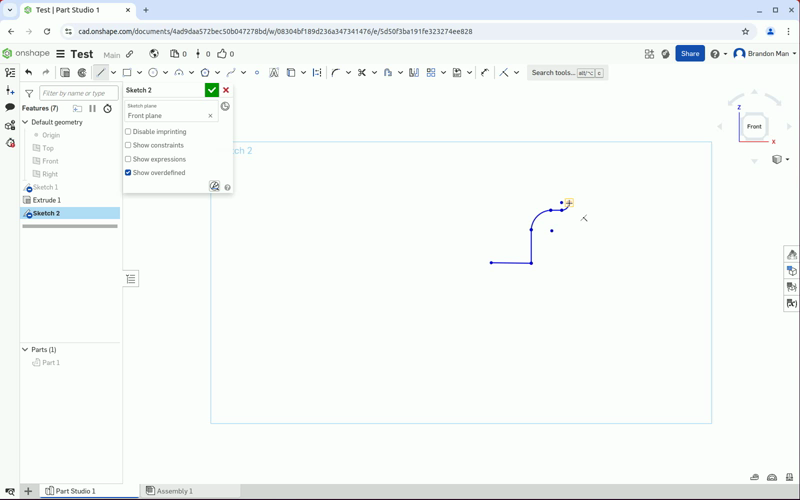
key_down(shift)
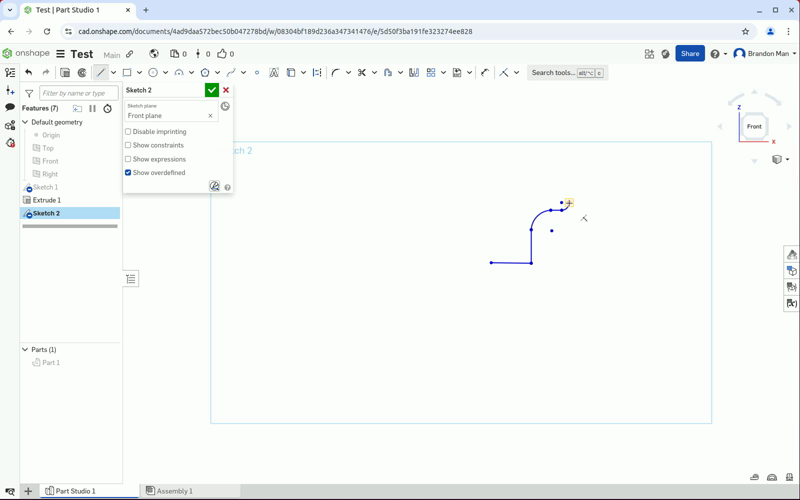
mouse_move(589, 202)
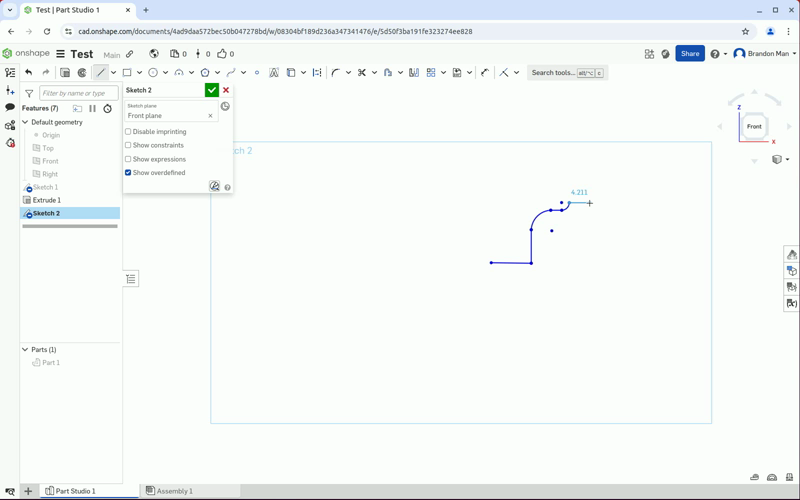
mouse_move(569, 177)
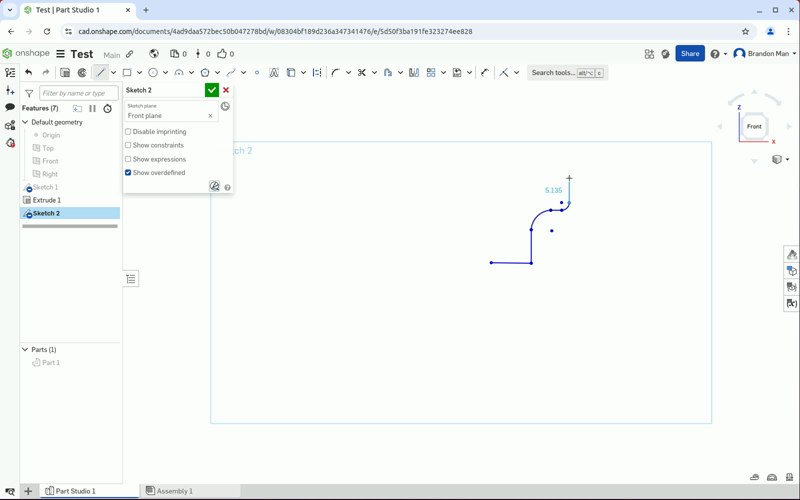
click(569, 177)
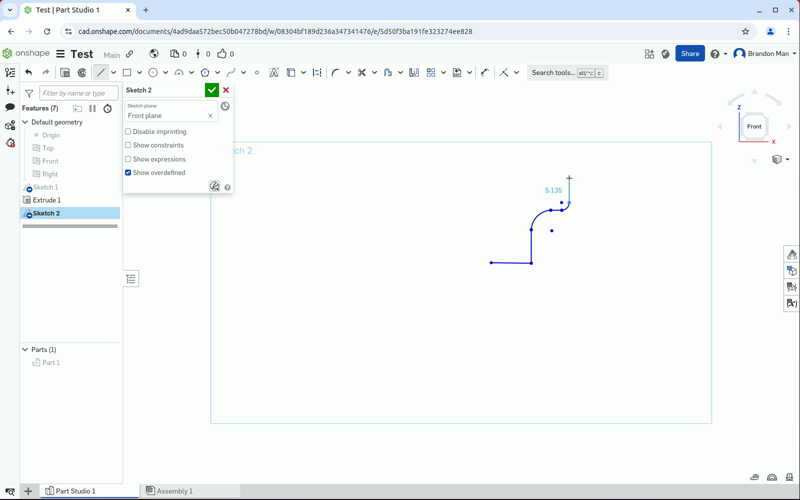
key_up(shift)
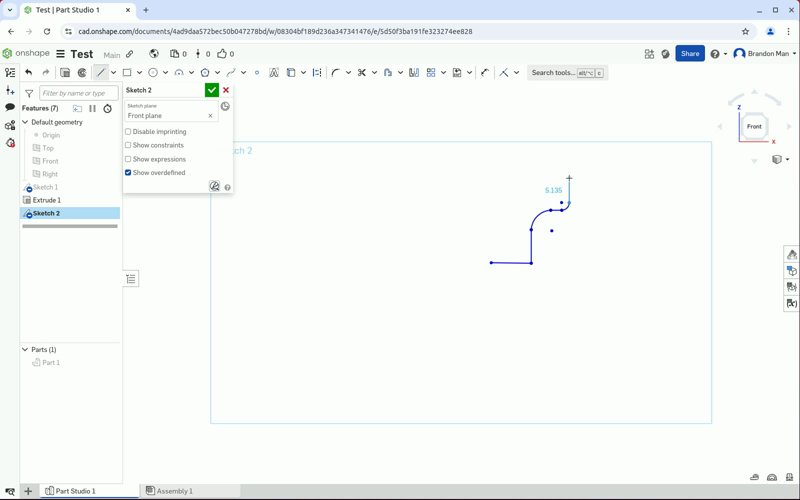
key(esc)
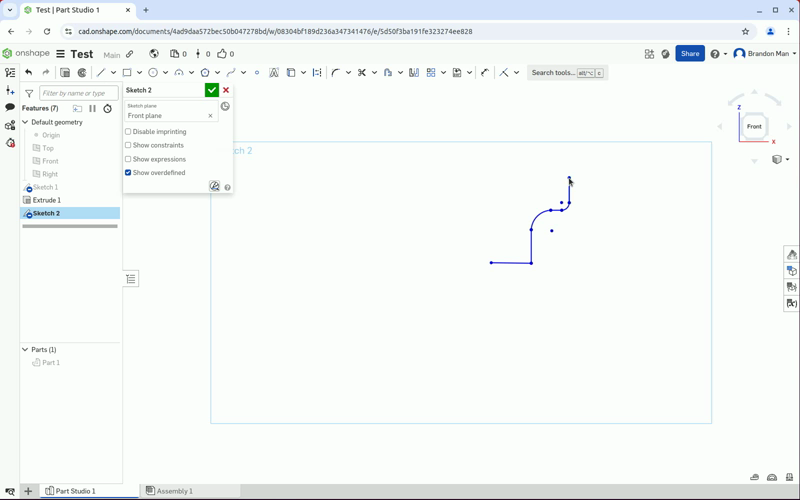
key(a)
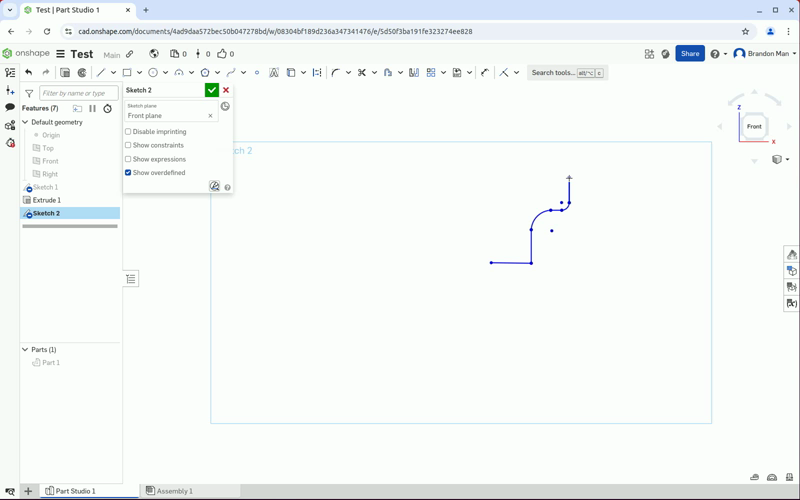
mouse_move(569, 177)
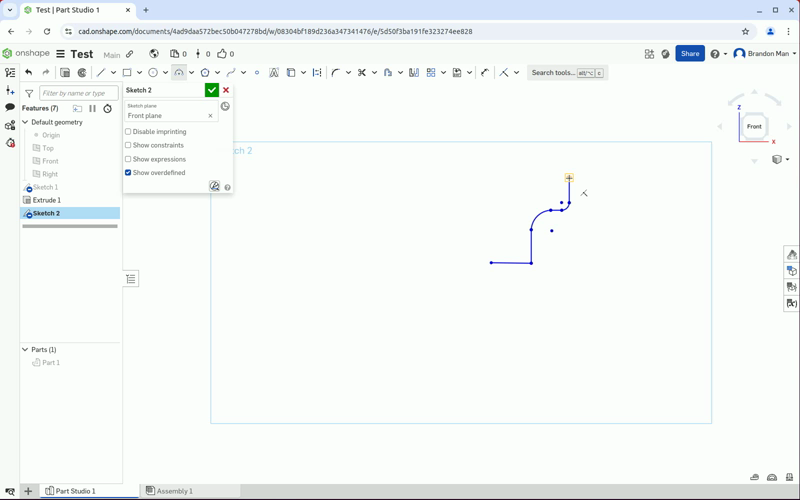
click(569, 177)
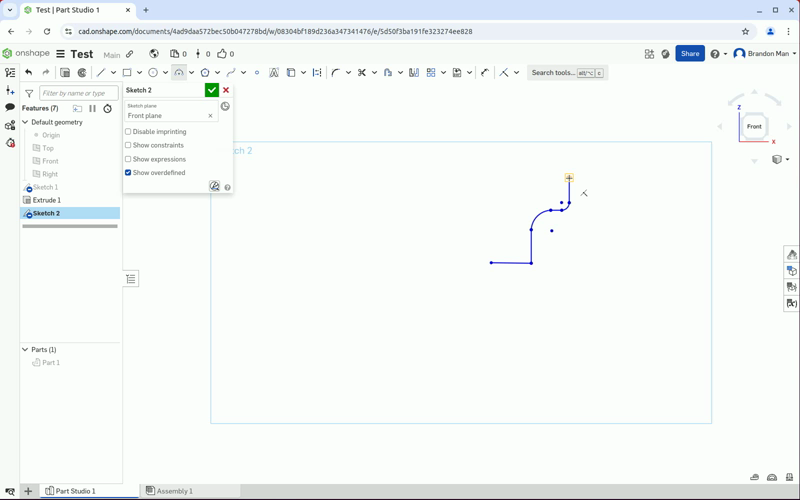
key_down(shift)
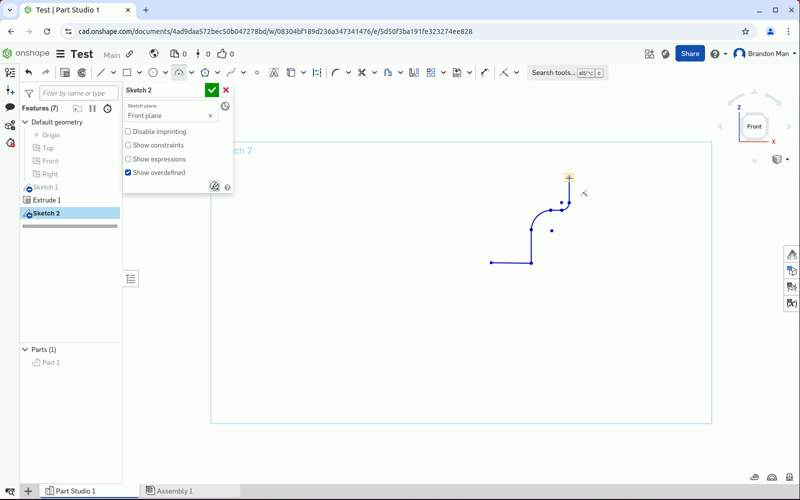
mouse_move(561, 170)
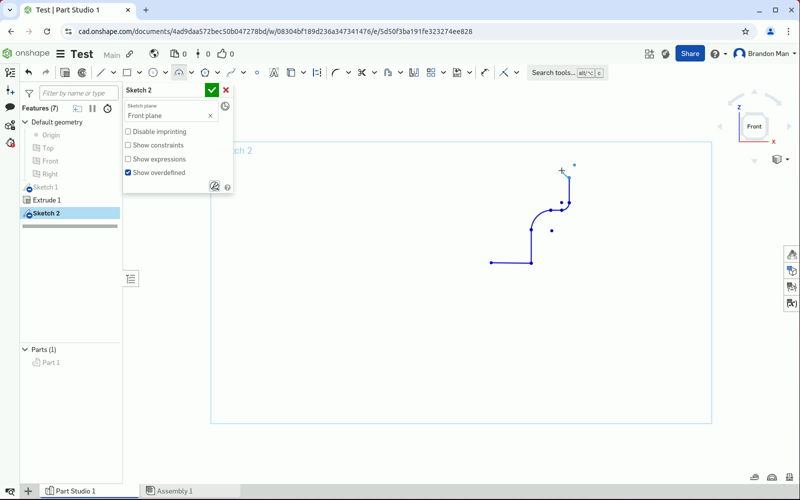
click(561, 170)
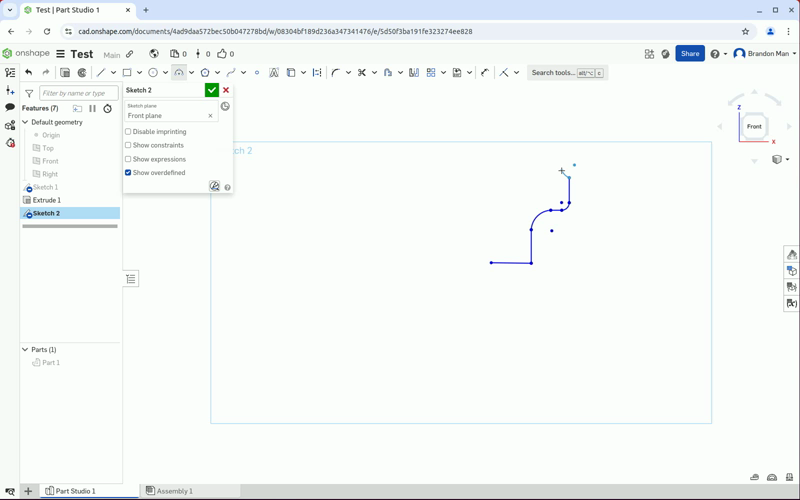
mouse_move(567, 172)
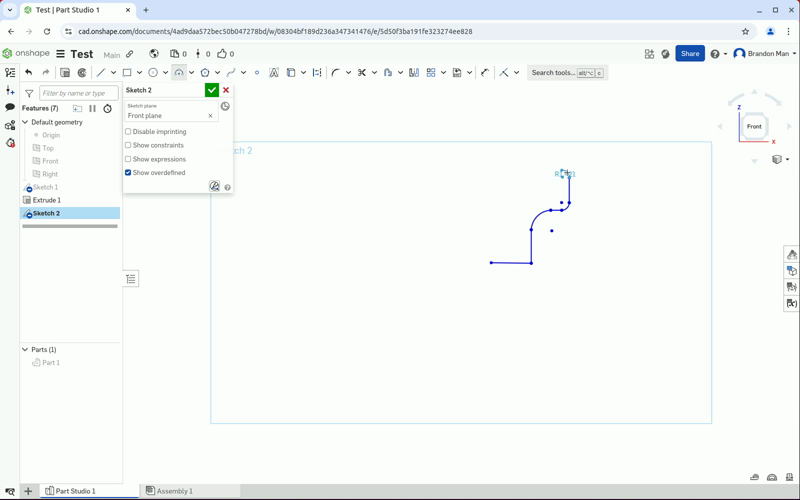
click(567, 172)
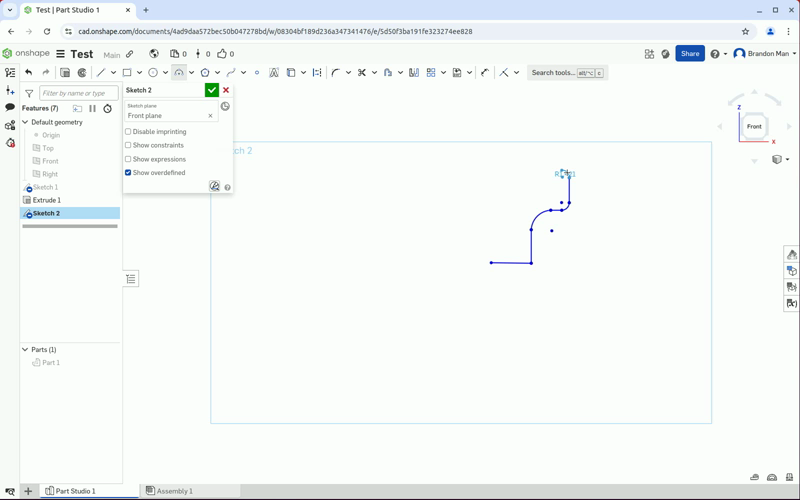
key_up(shift)
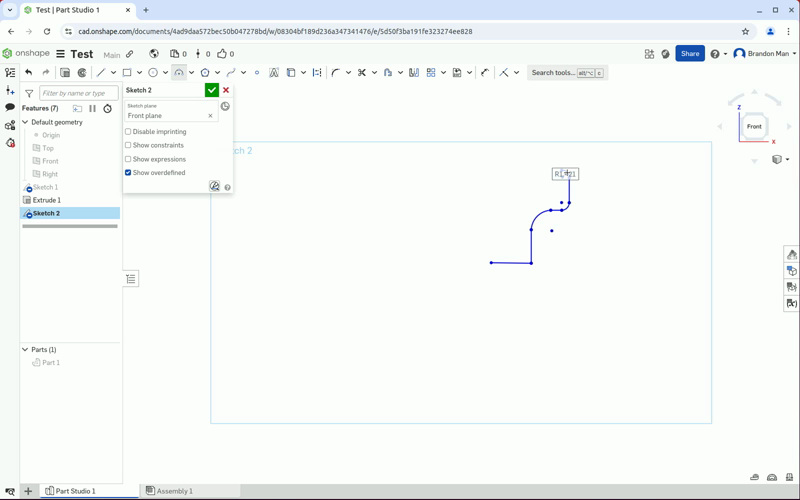
key(esc)
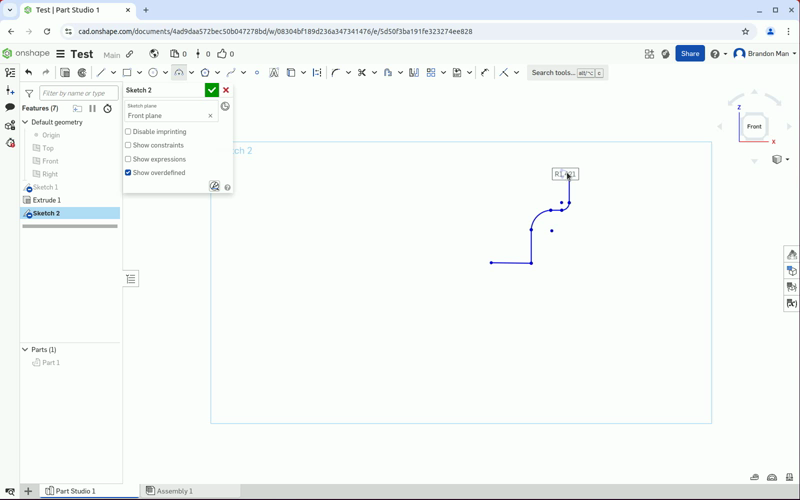
key(l)
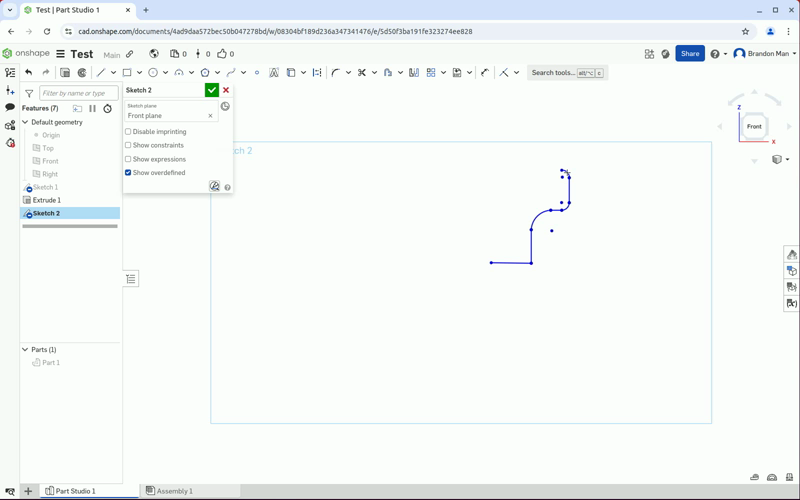
mouse_move(561, 170)
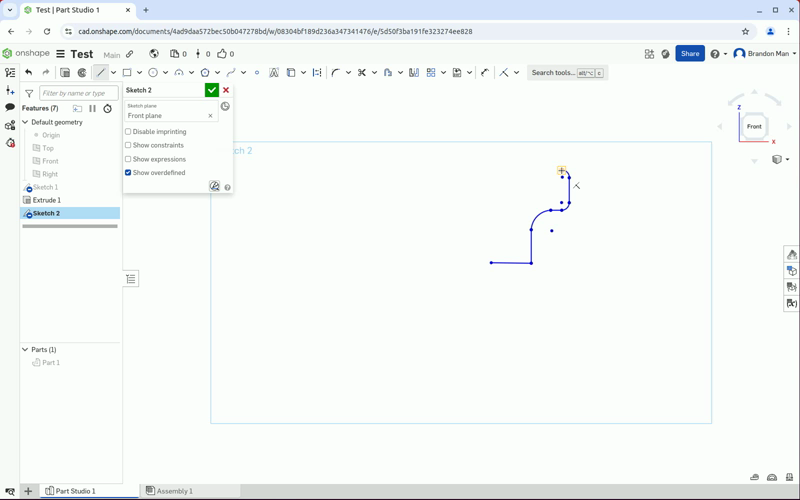
click(561, 170)
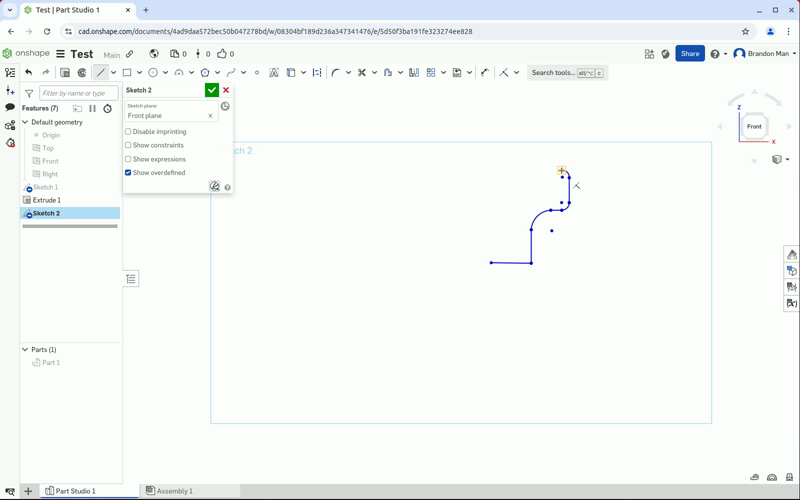
key_down(shift)
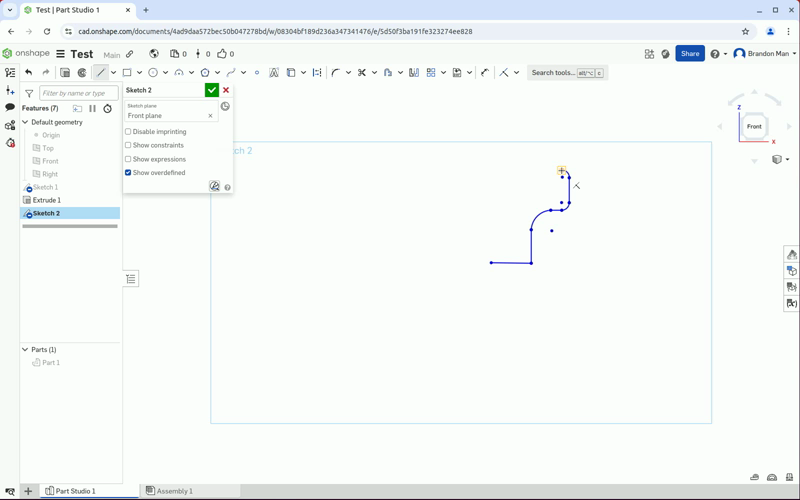
mouse_move(589, 170)
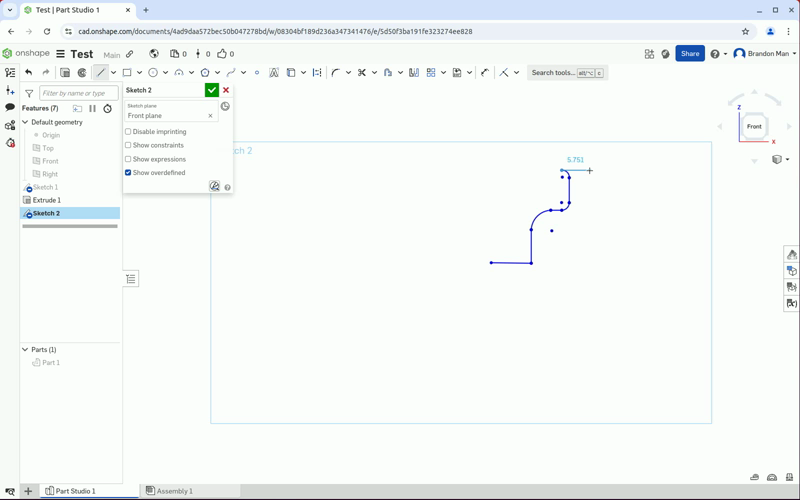
mouse_move(550, 170)
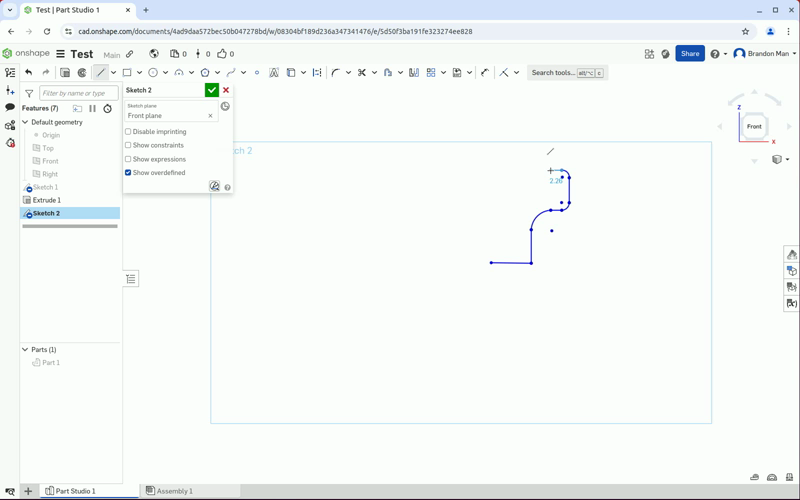
click(550, 170)
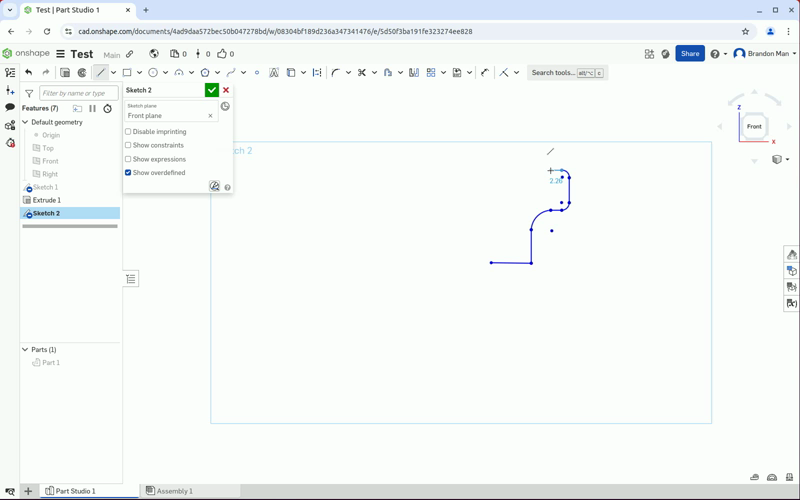
key_up(shift)
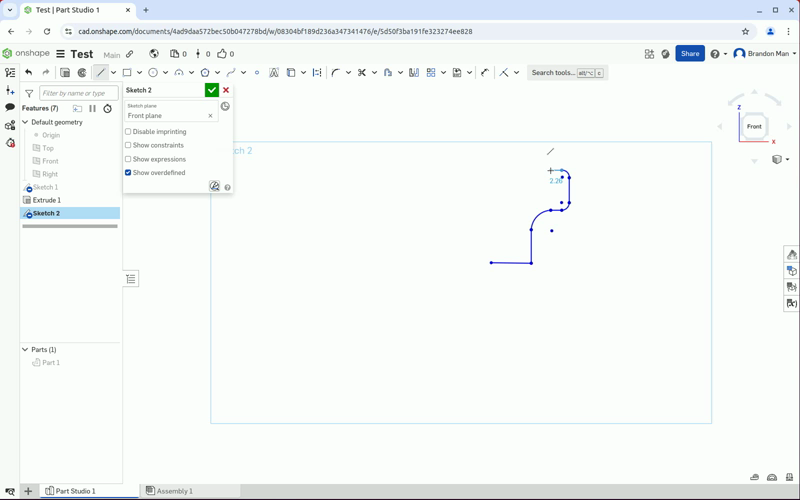
key(esc)
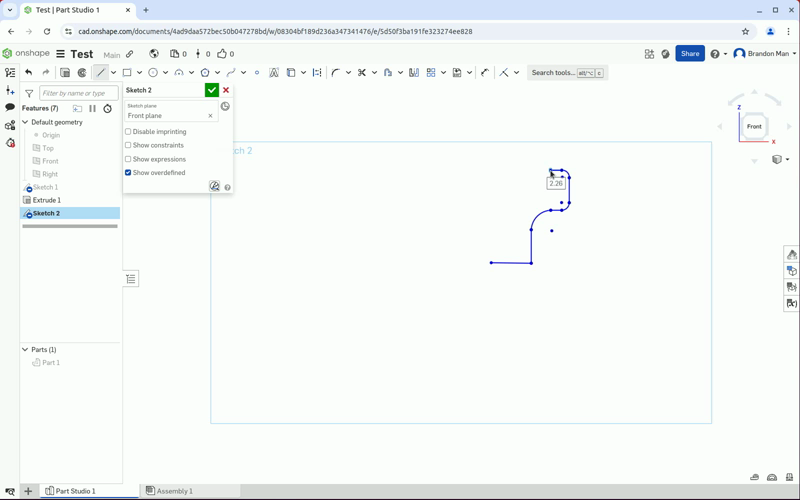
key(a)
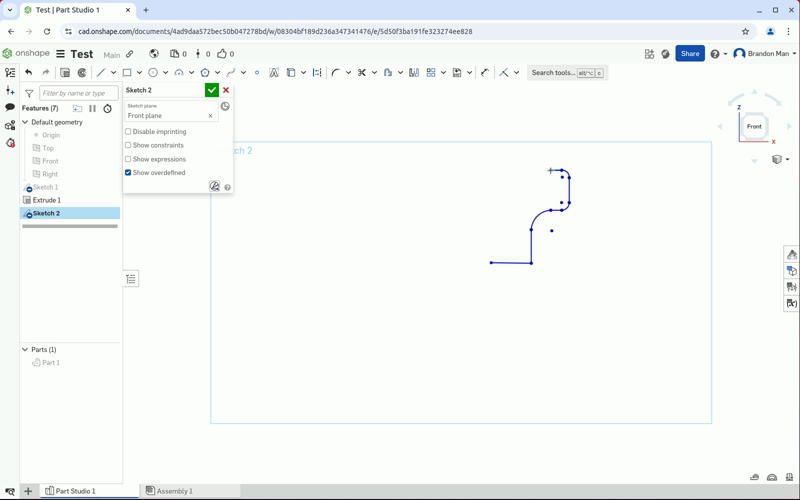
mouse_move(550, 170)
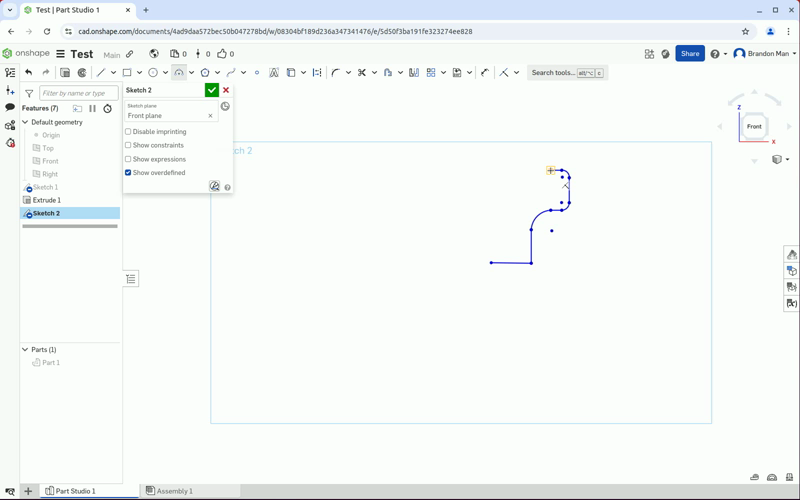
click(550, 170)
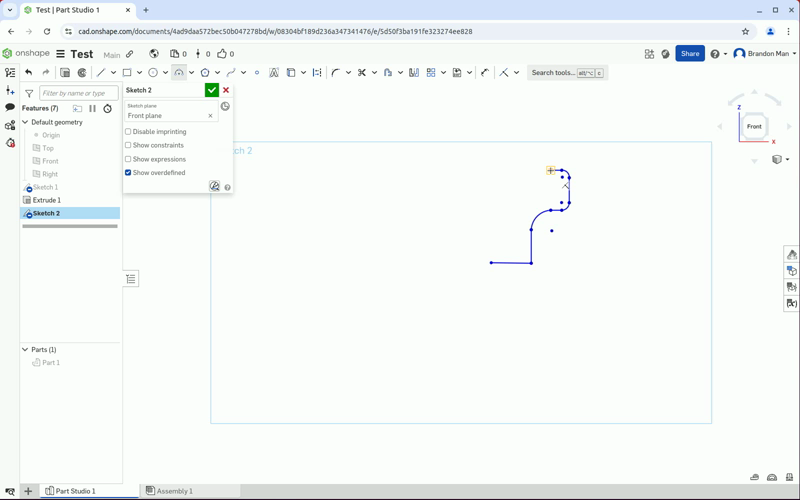
key_down(shift)
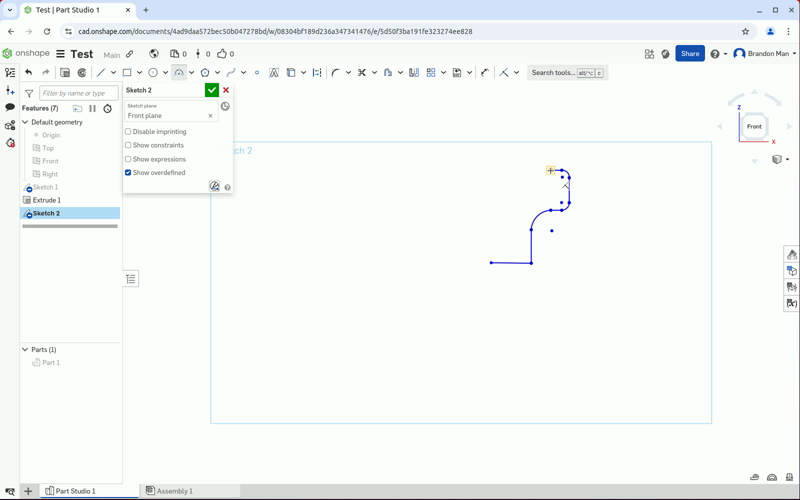
mouse_move(491, 229)
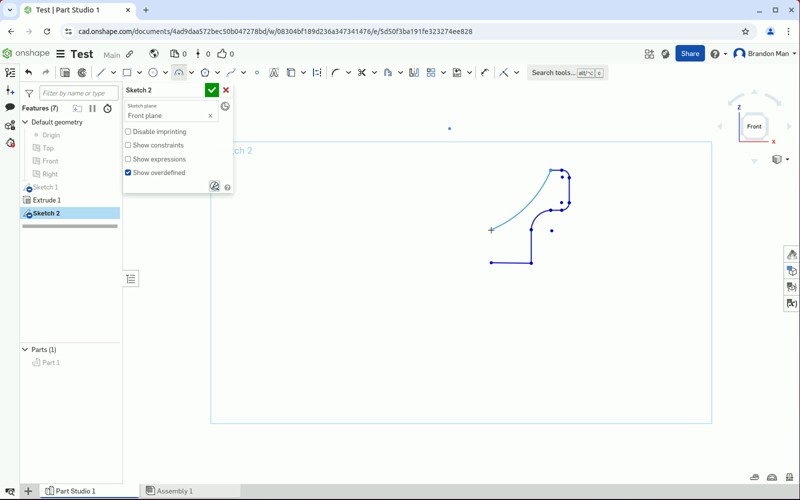
click(491, 229)
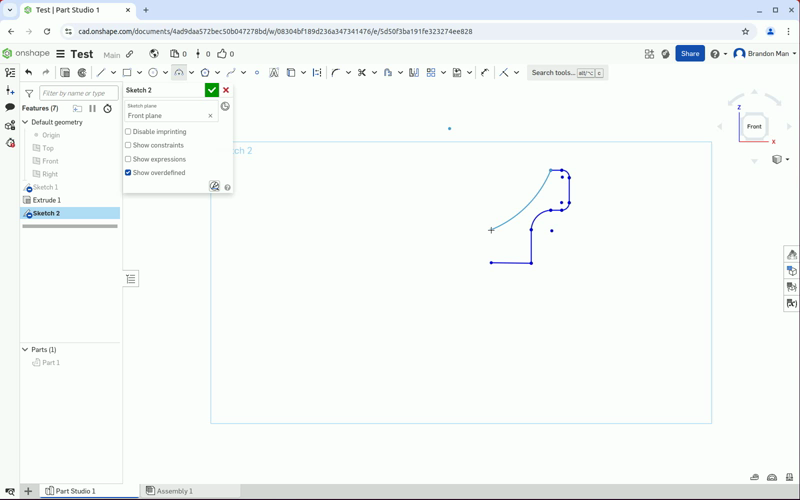
mouse_move(508, 187)
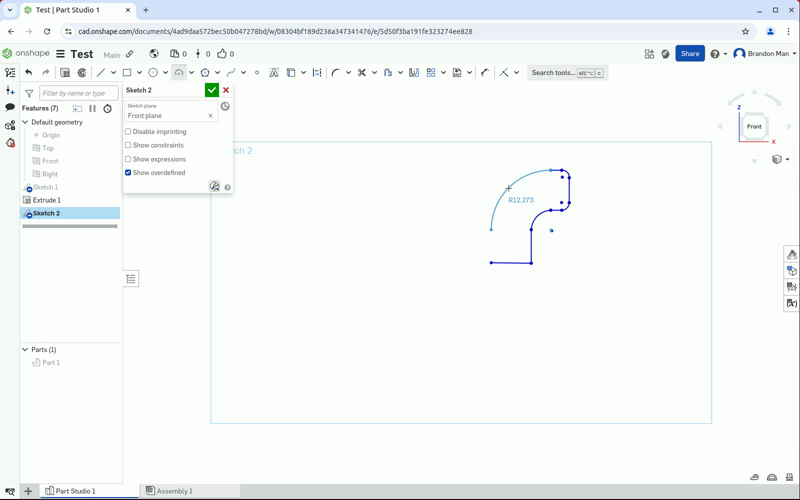
click(508, 187)
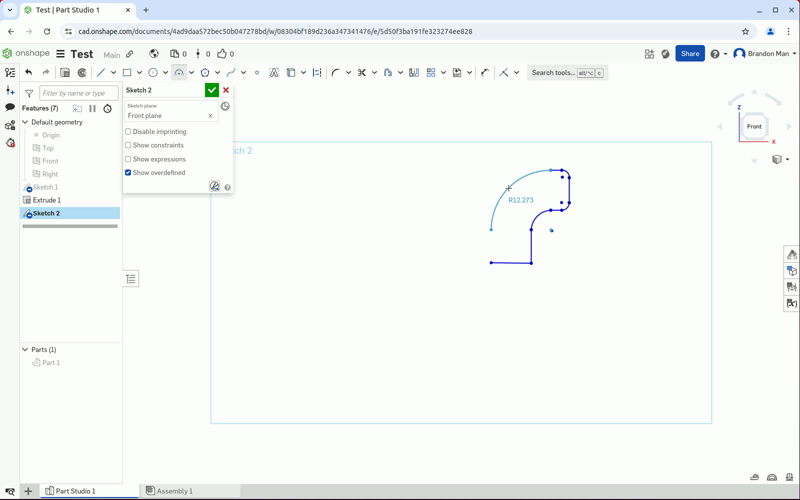
key_up(shift)
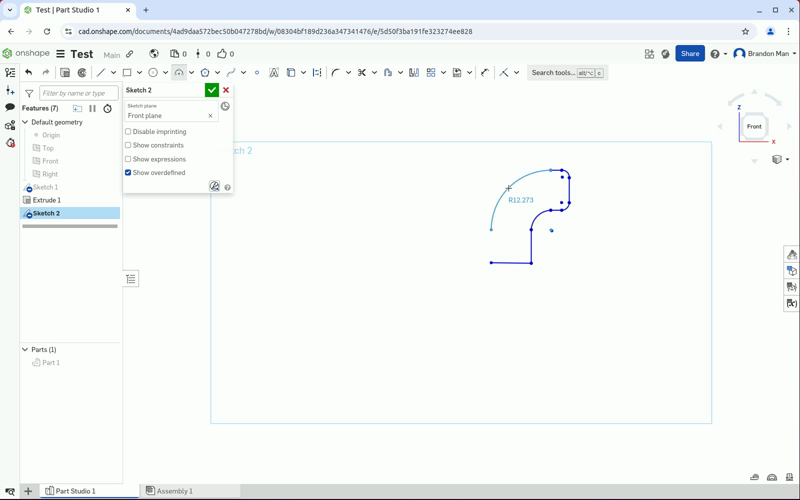
key(esc)
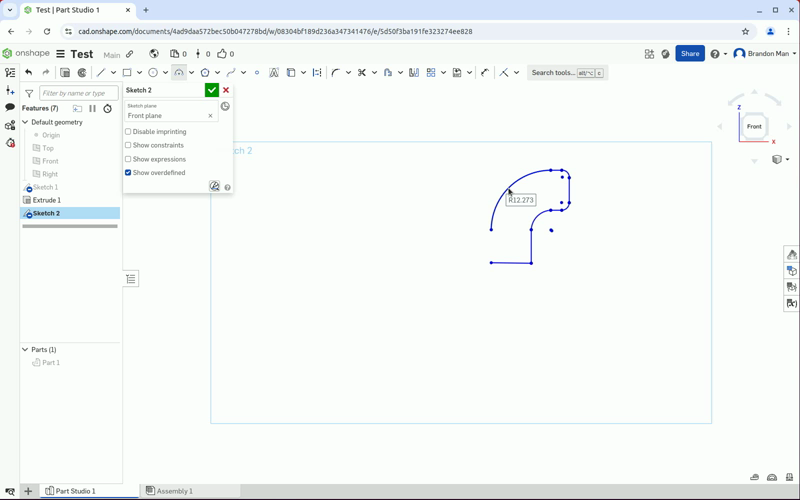
key(l)
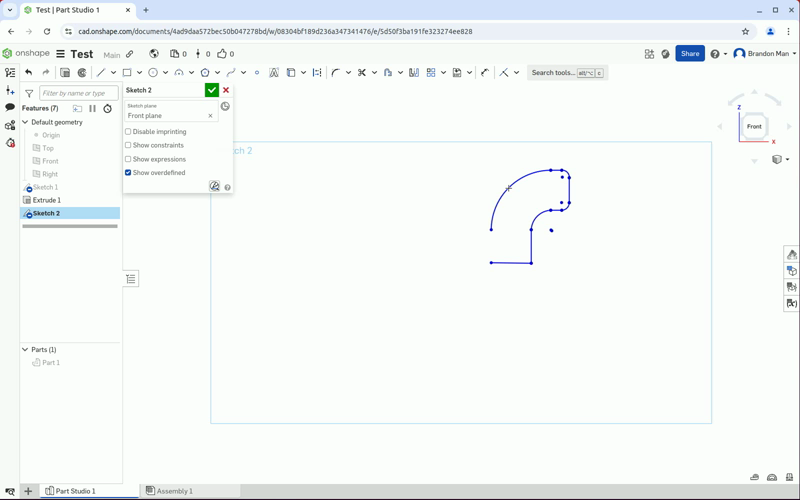
mouse_move(491, 229)
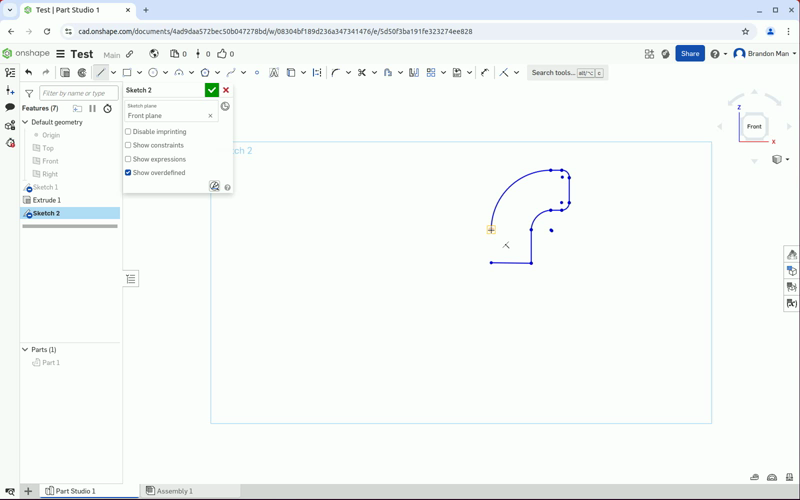
click(491, 229)
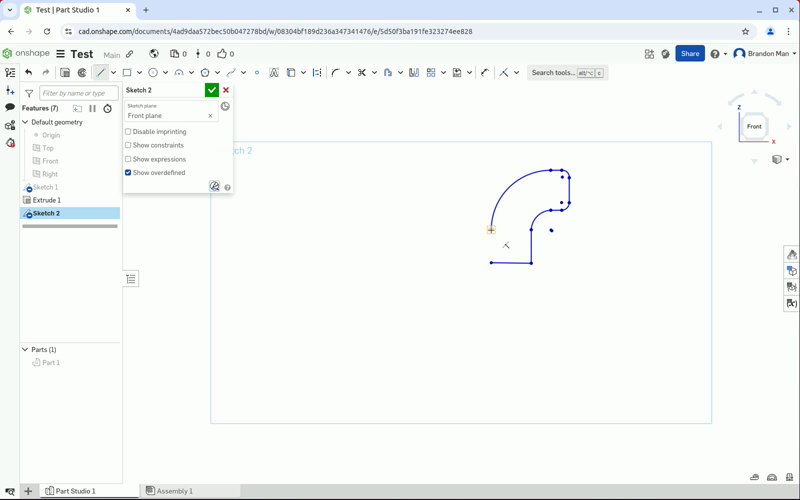
mouse_move(521, 229)
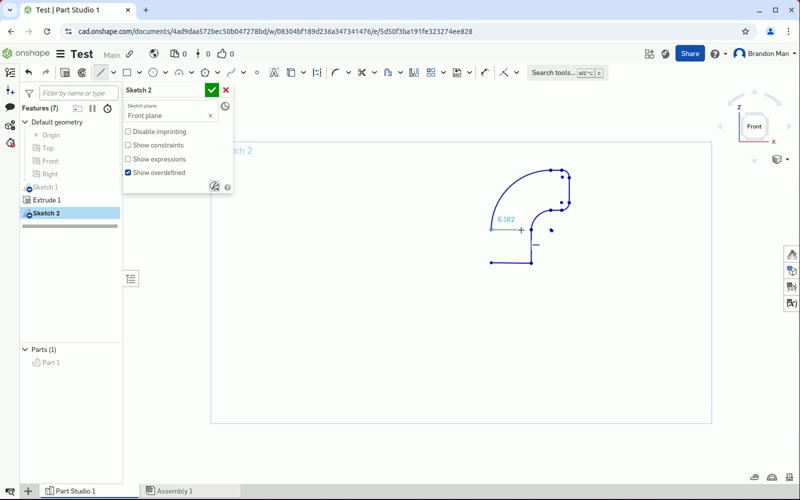
key_down(shift)
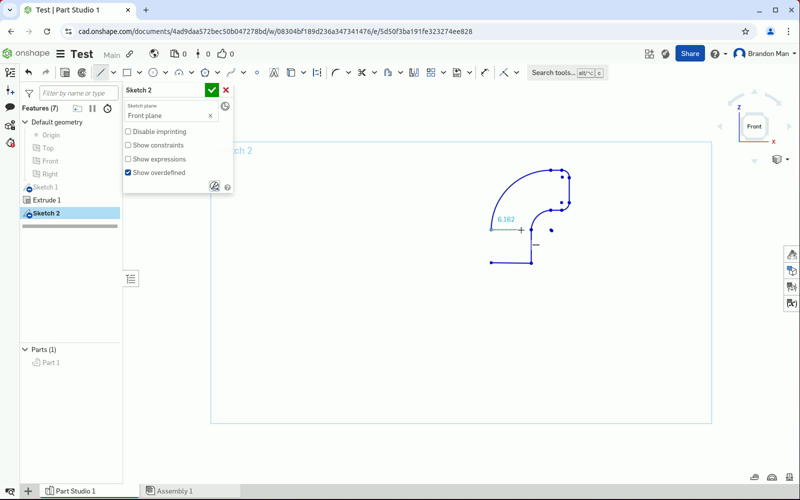
mouse_move(491, 262)
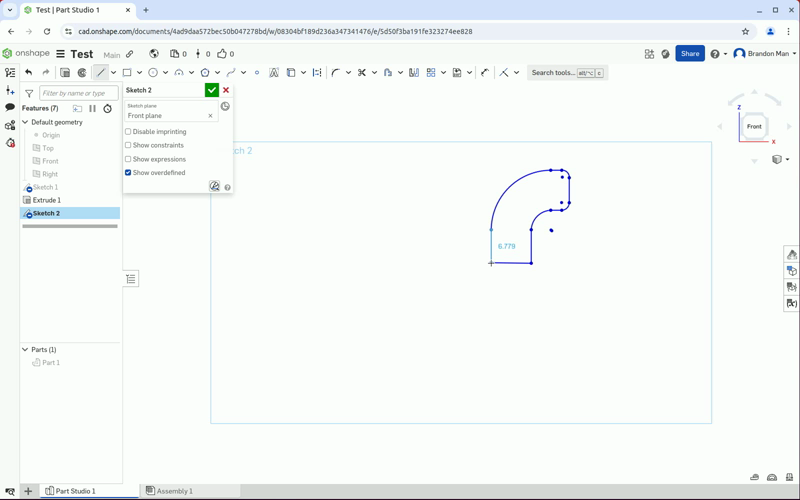
key_up(shift)
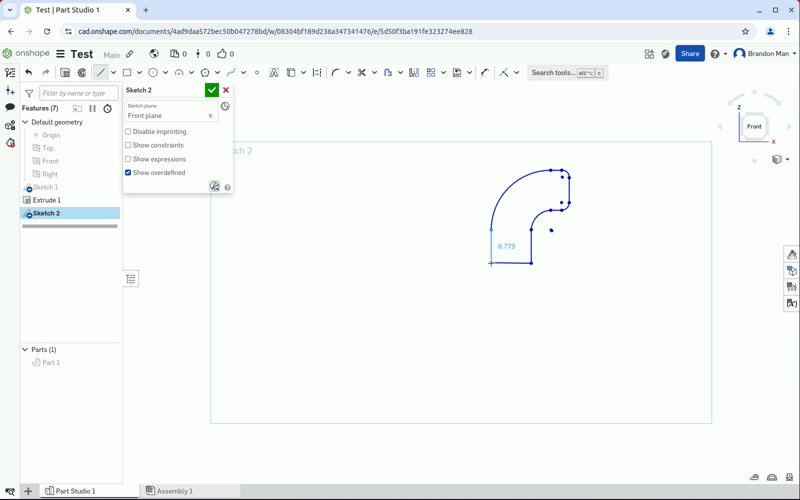
click(491, 262)
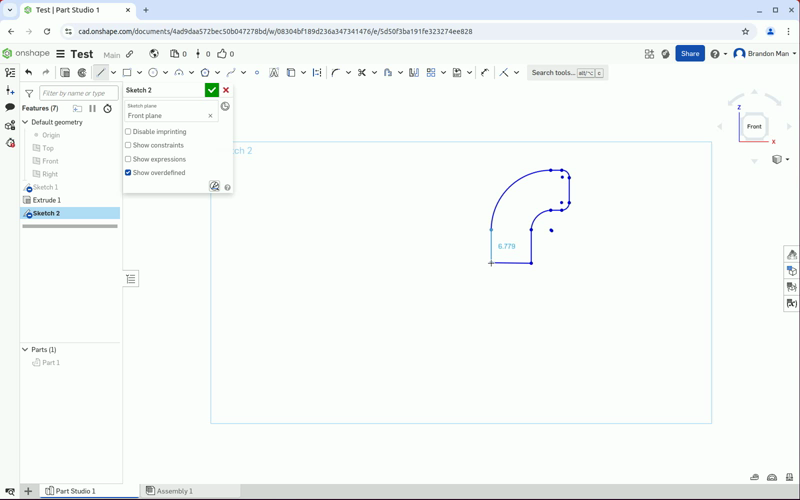
key(esc)
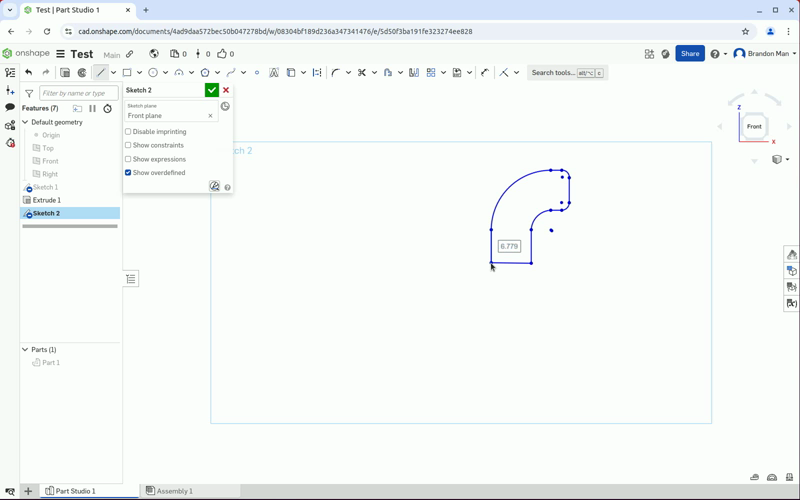
mouse_move(511, 199)
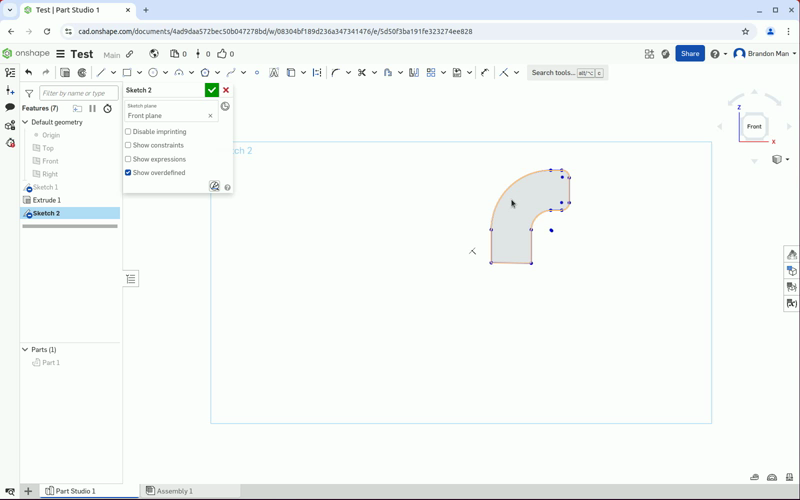
click(511, 199)
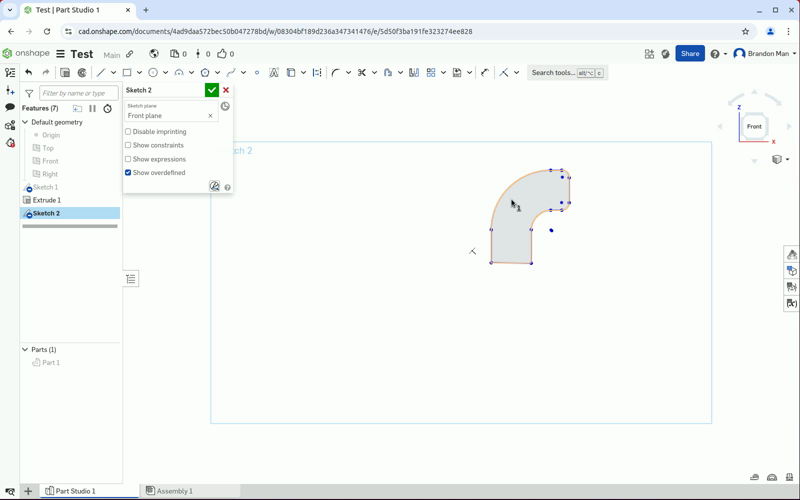
mouse_move(73, 352)
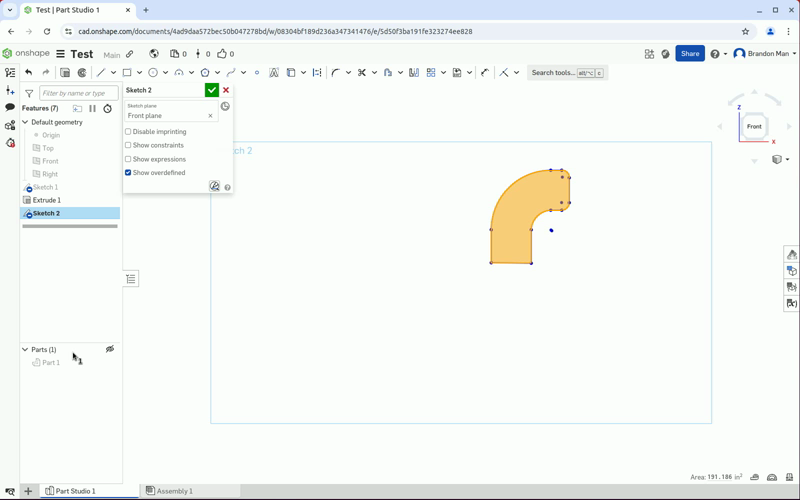
key(shift+y)
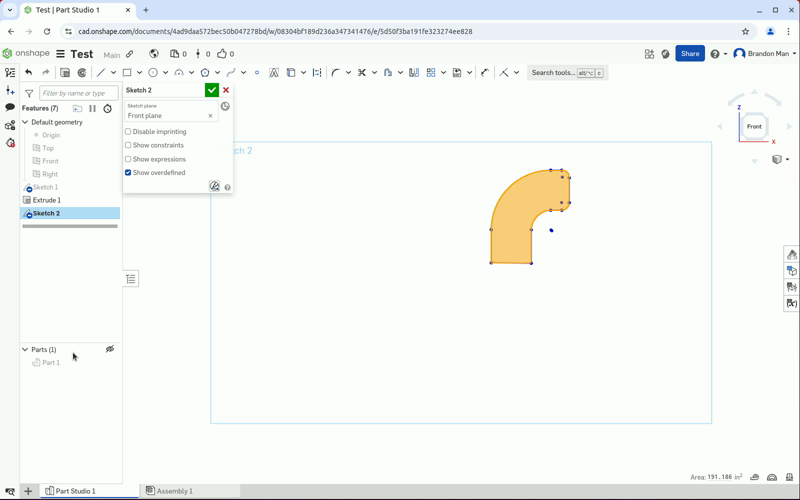
key(shift+e)
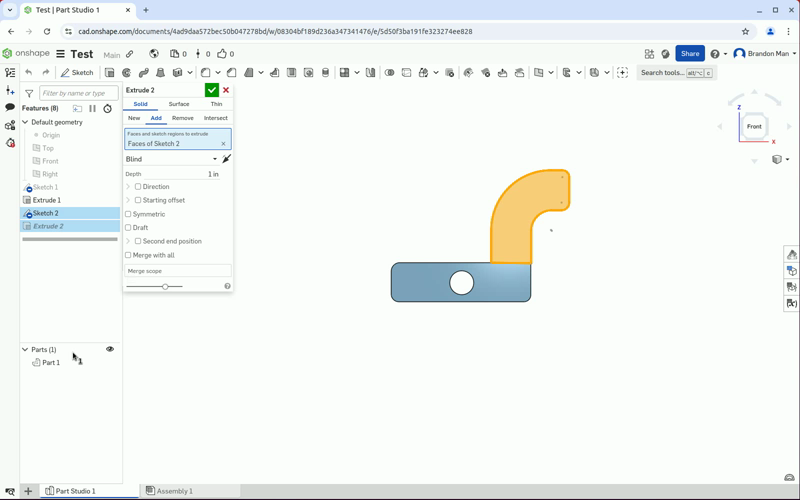
mouse_move(143, 106)
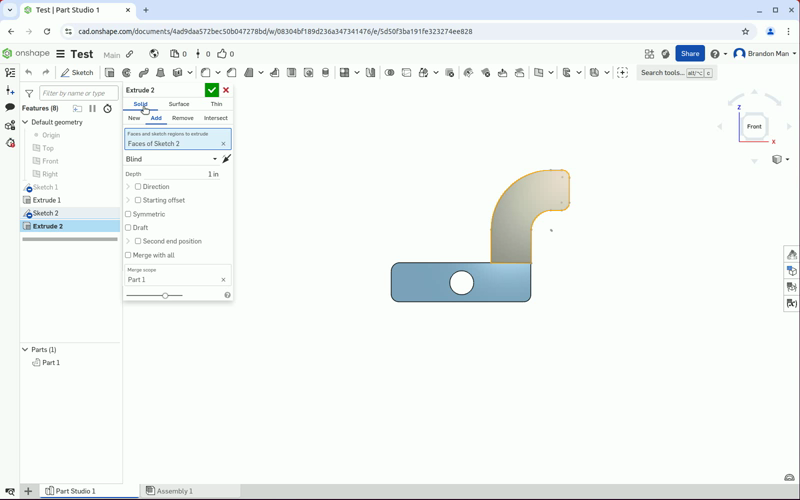
click(143, 106)
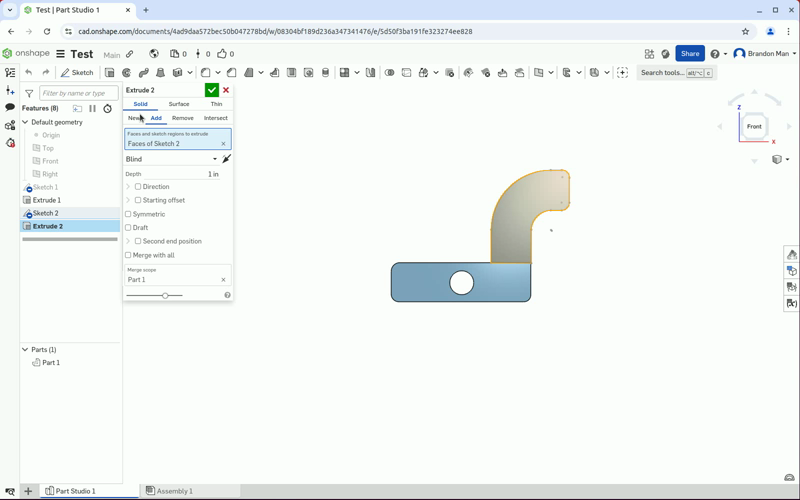
mouse_move(137, 120)
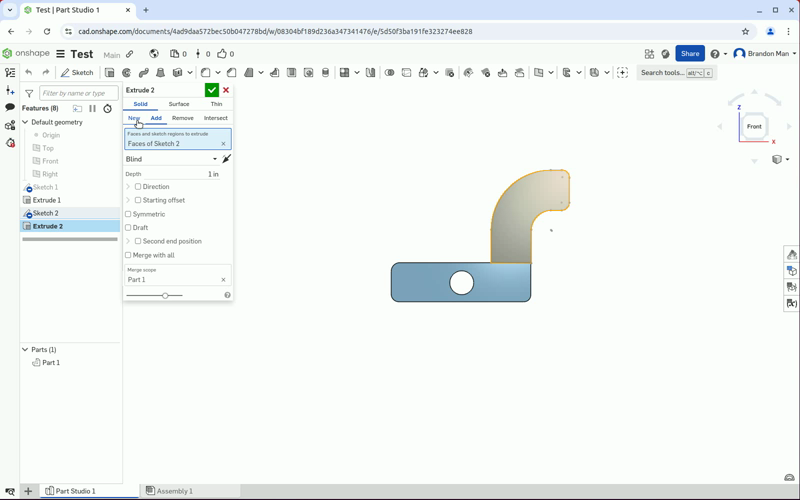
click(137, 120)
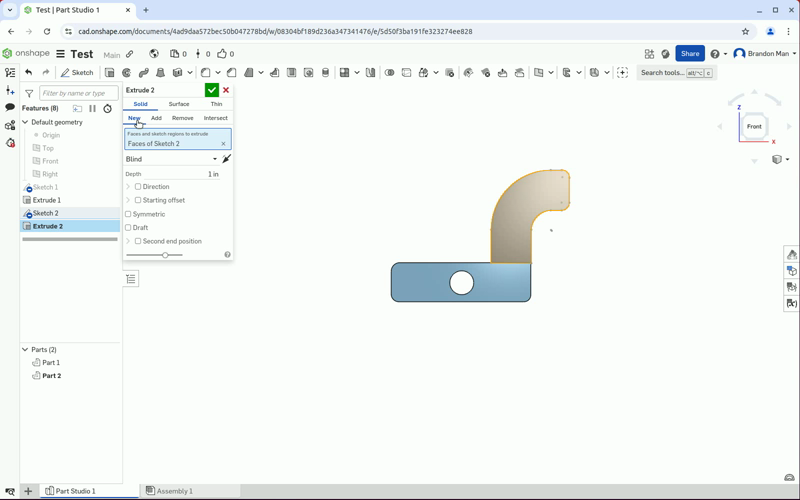
key(tab, 4)
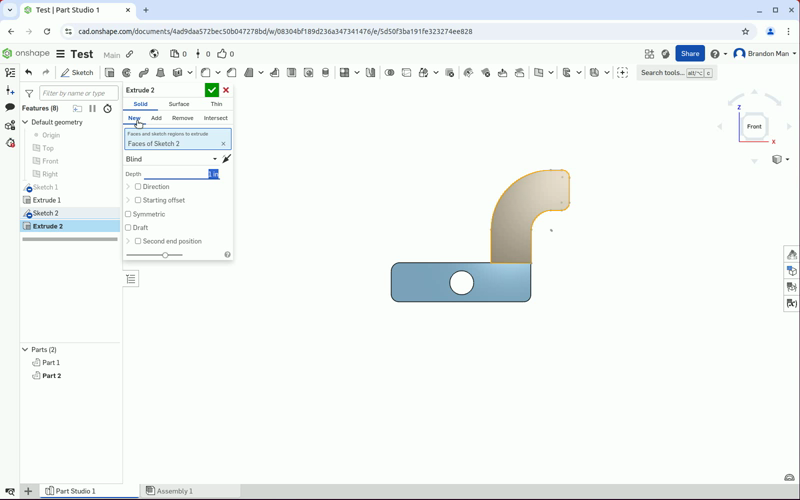
text(8.184)
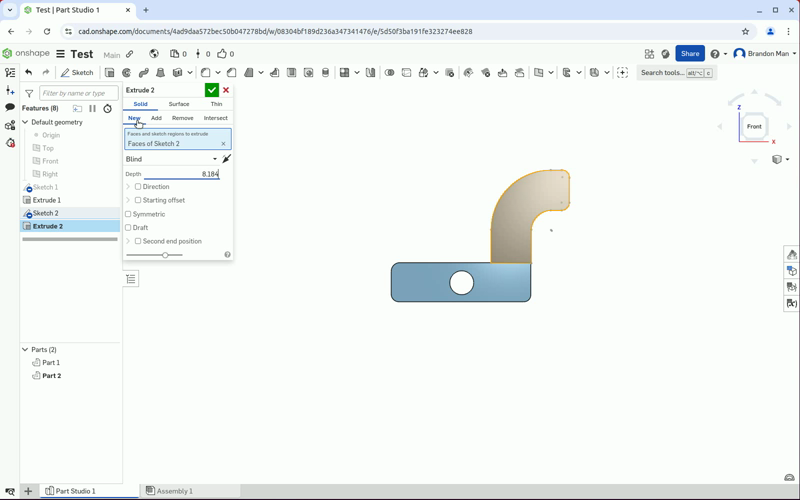
key(tab, 3)
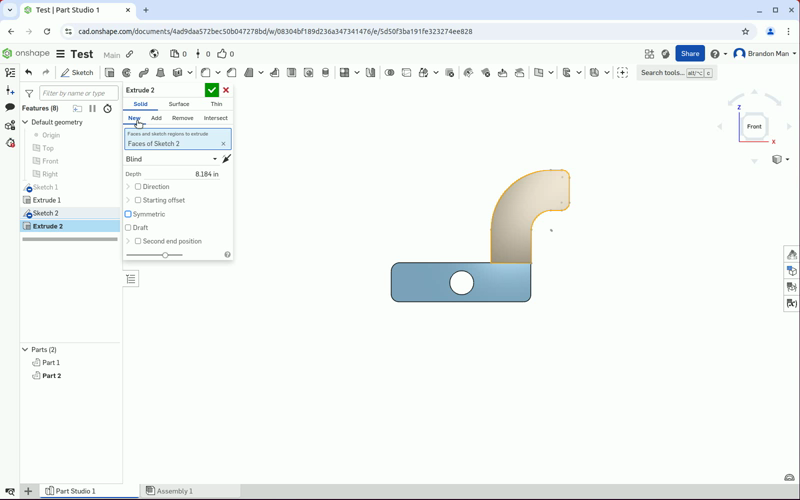
key(space)
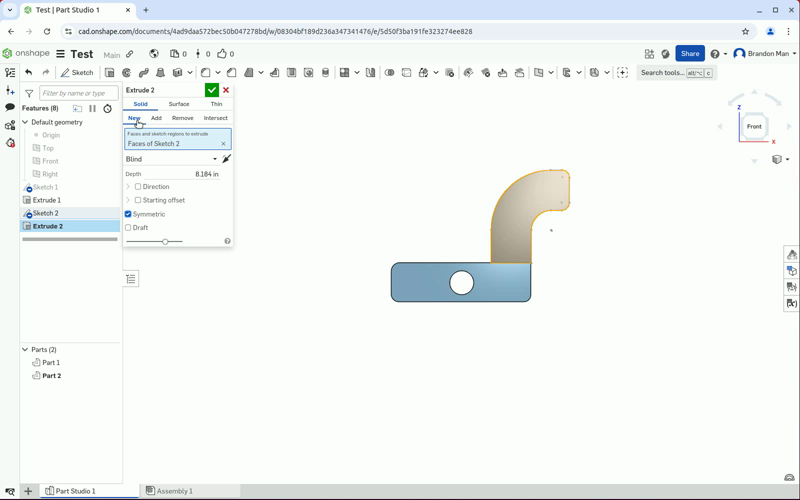
key(enter)
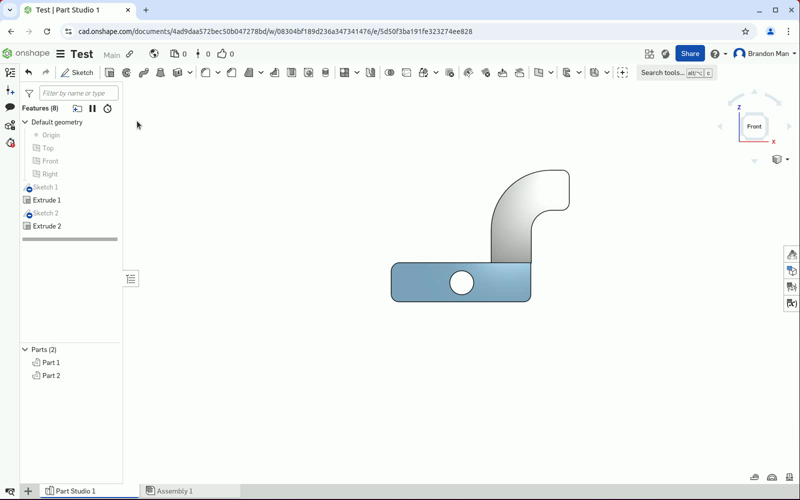
key(shift+h)
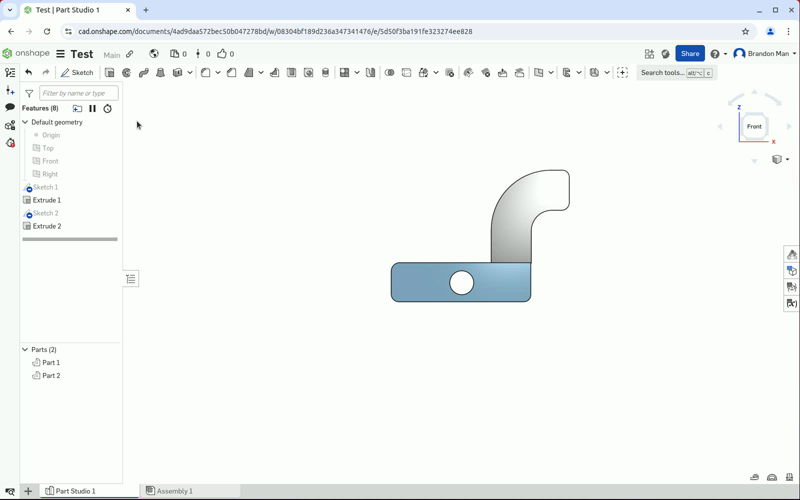
key(shift+h)
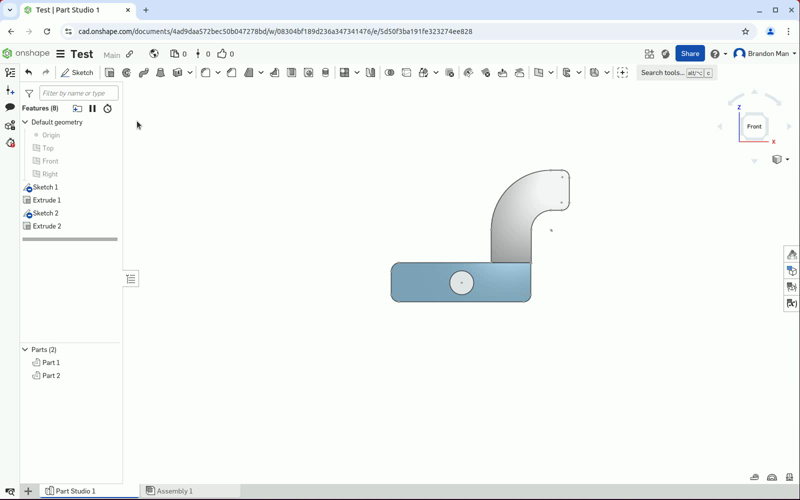
key(shift+7)
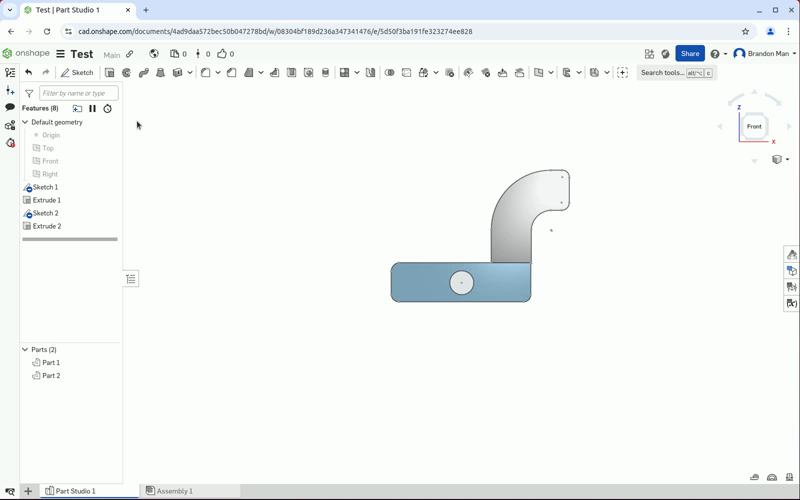
key(left, 2)
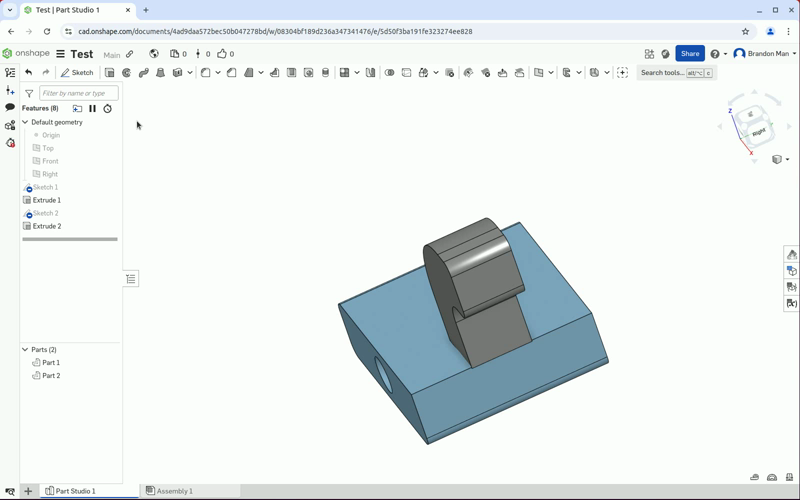
key(down, 2)
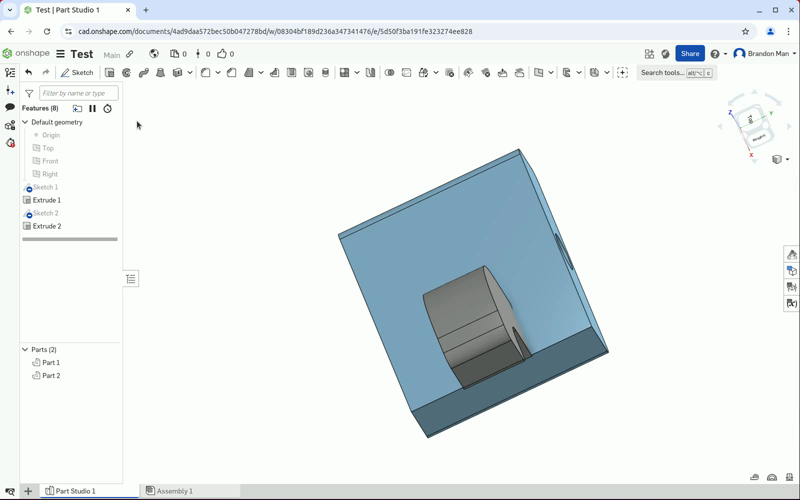
key(up, 2)
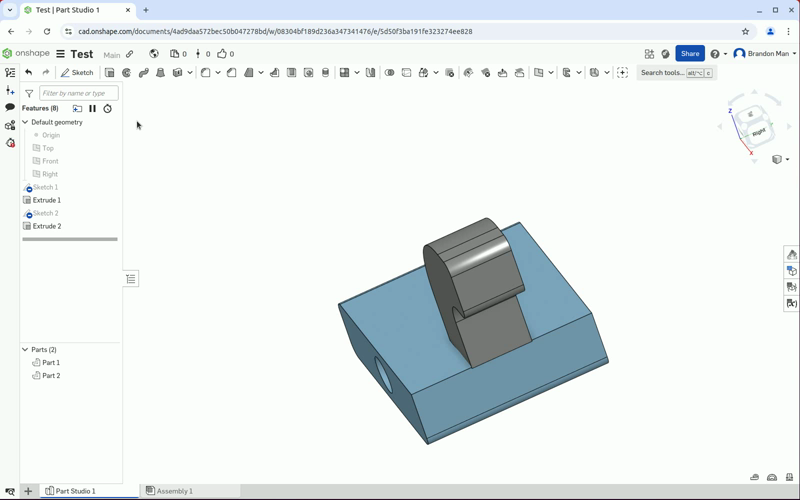
key(right, 2)
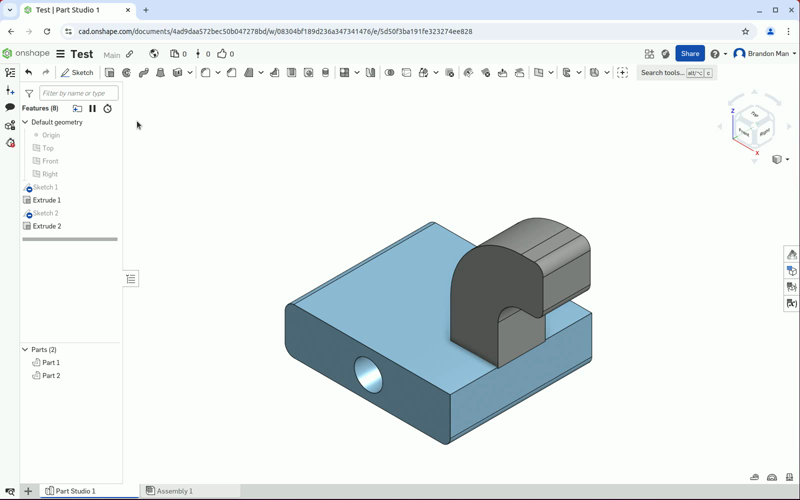
mouse_move(73, 189)
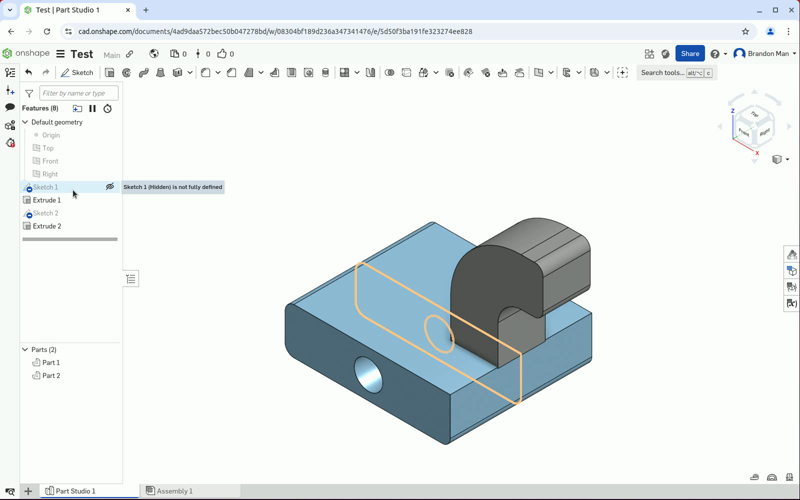
click(73, 189)